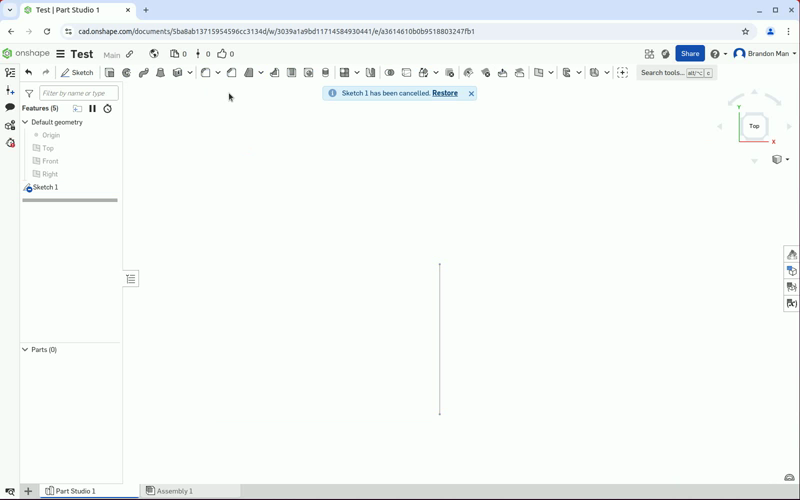
key(shift+h)
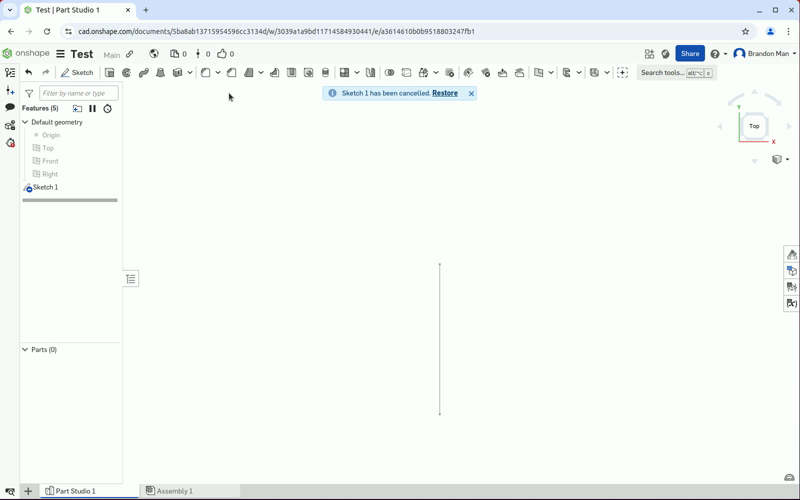
mouse_move(73, 352)
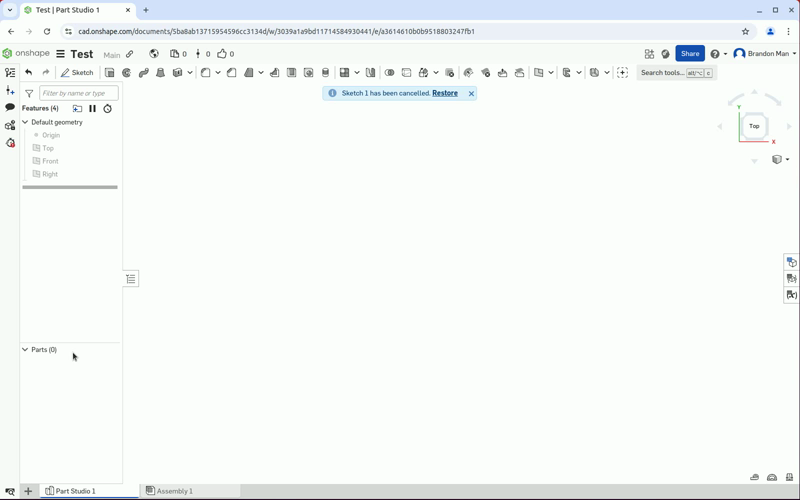
key(y)
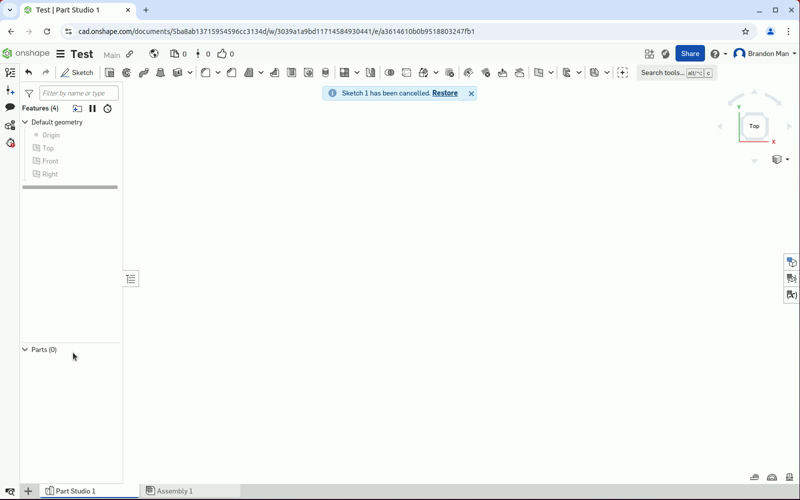
key(shift+p)
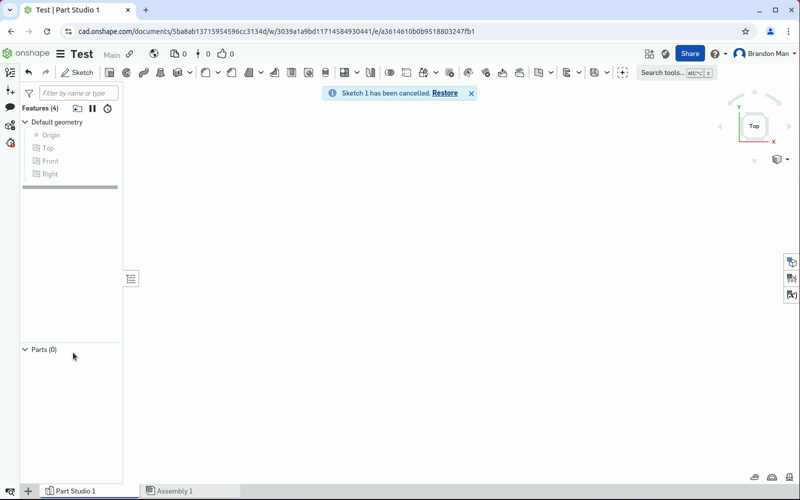
key(space)
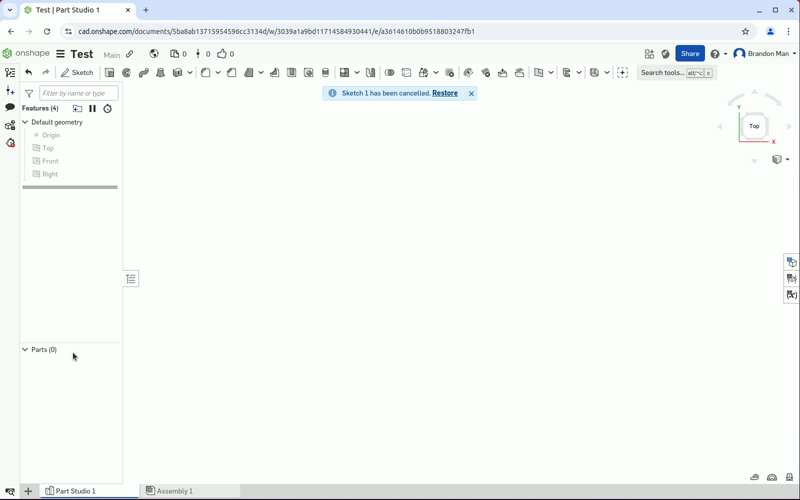
key_down(shift)
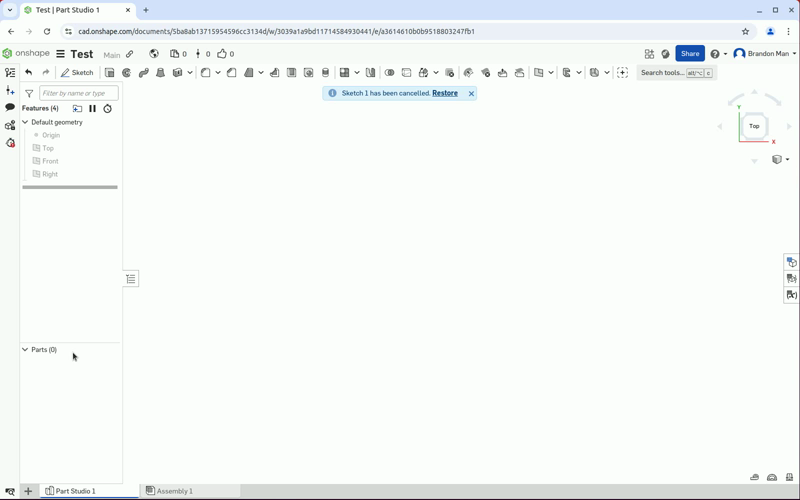
key(up)
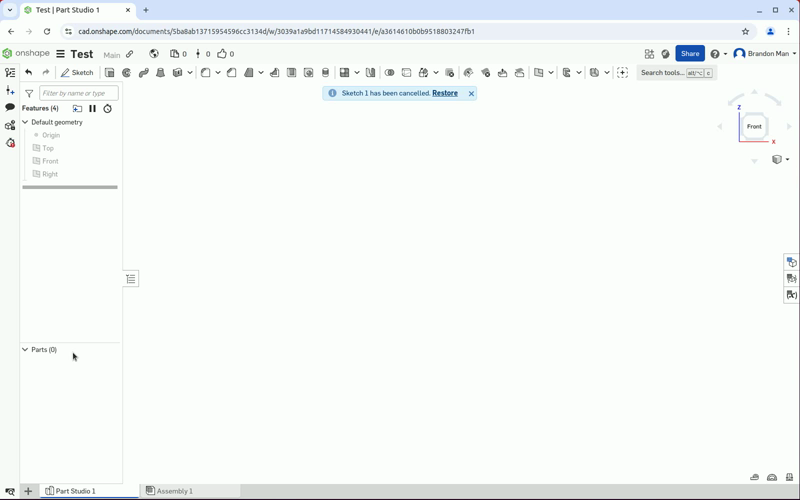
key_up(shift)
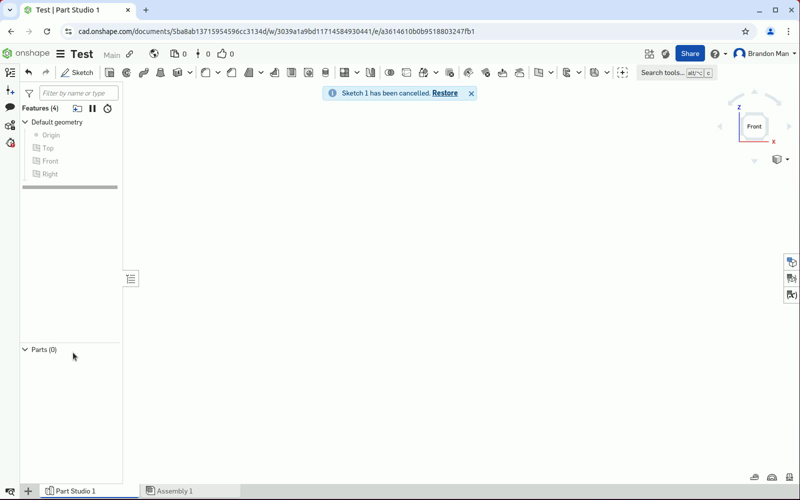
mouse_move(73, 352)
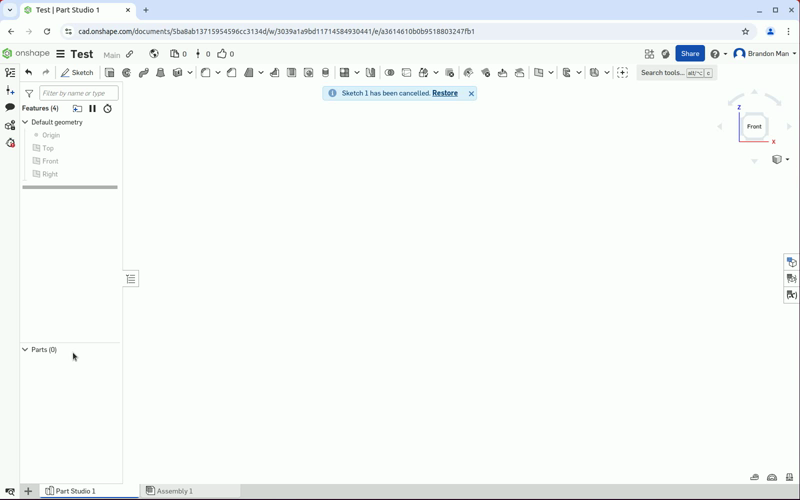
key(shift+y)
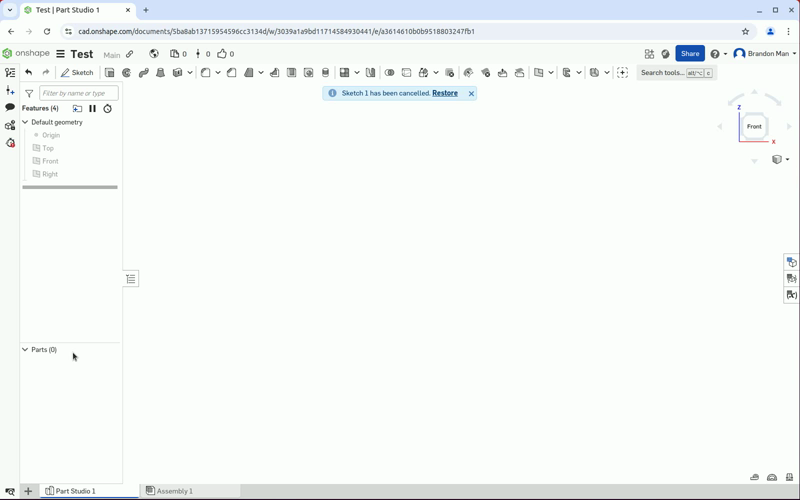
key(shift+s)
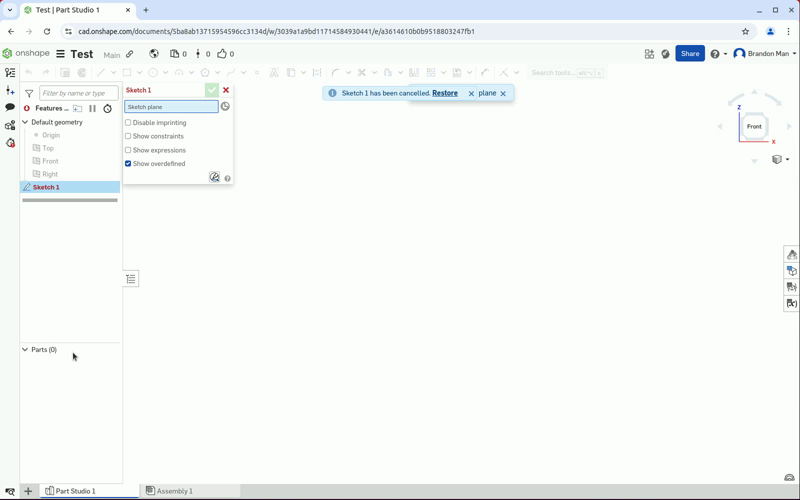
mouse_move(73, 163)
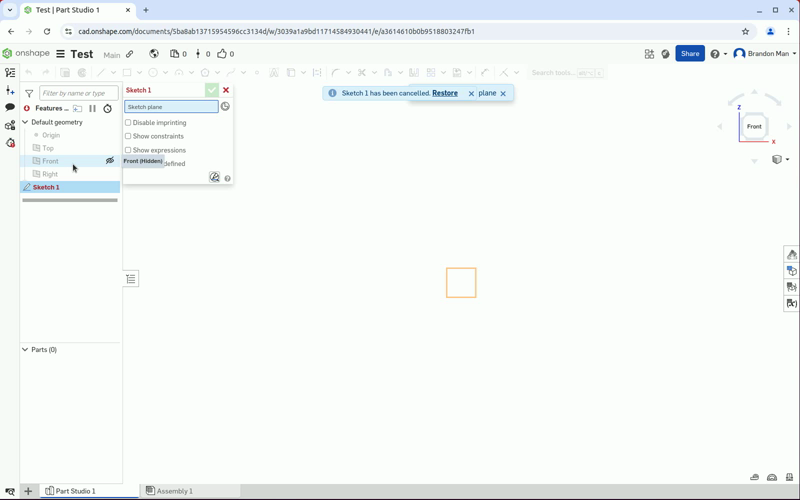
click(73, 163)
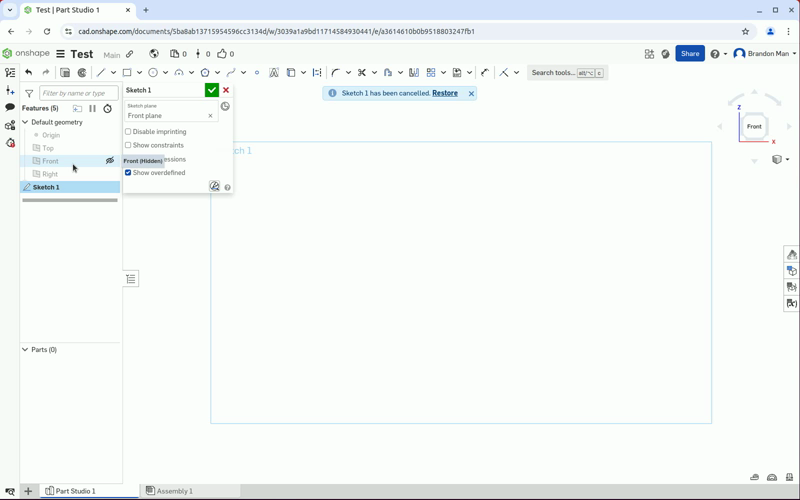
mouse_move(73, 352)
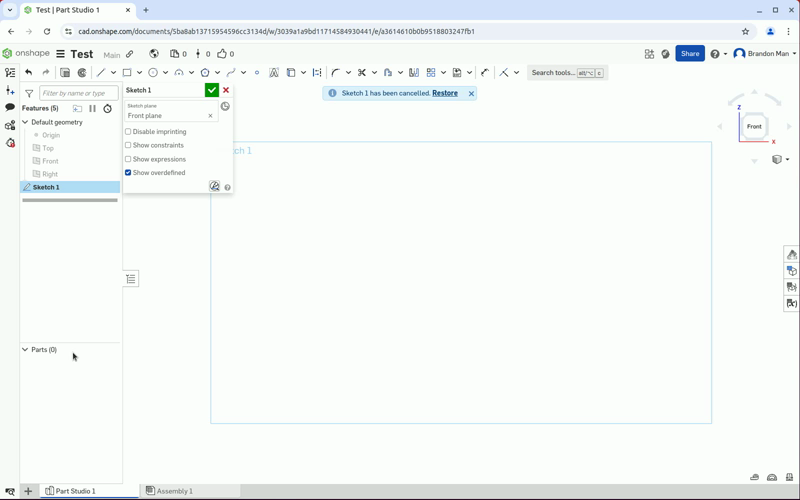
key(y)
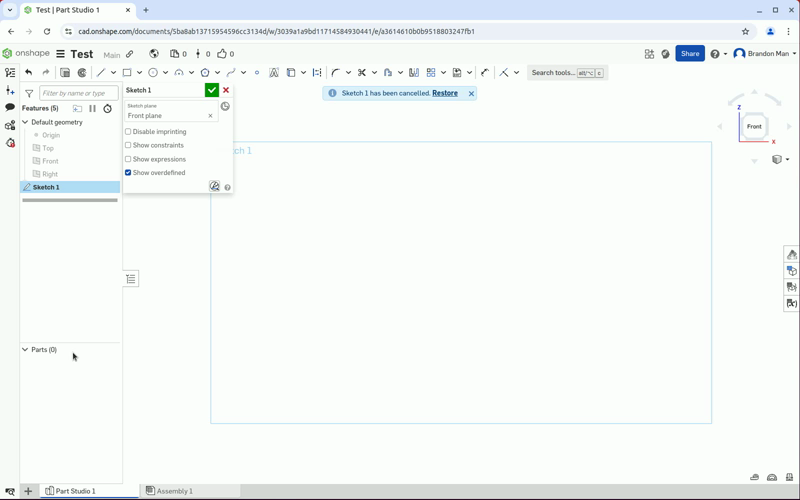
key(c)
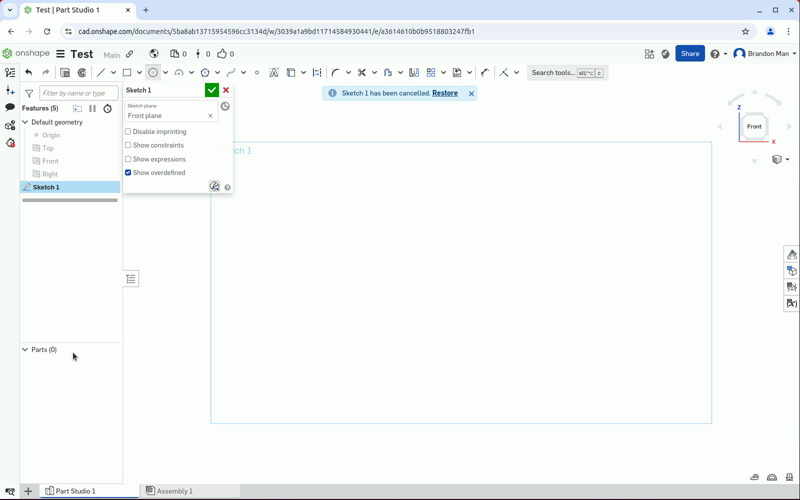
key_down(shift)
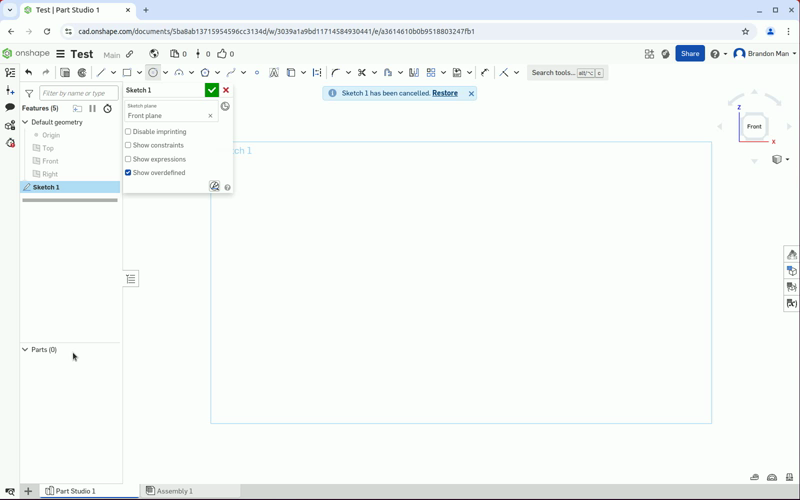
mouse_move(461, 282)
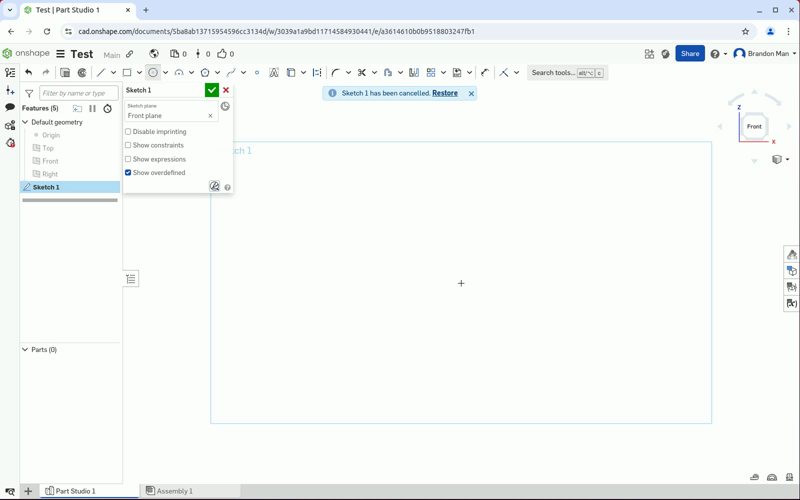
click(461, 282)
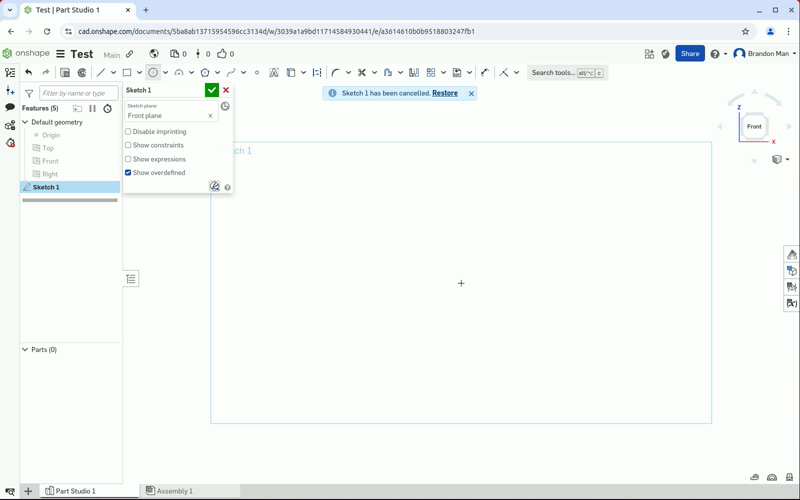
key_up(shift)
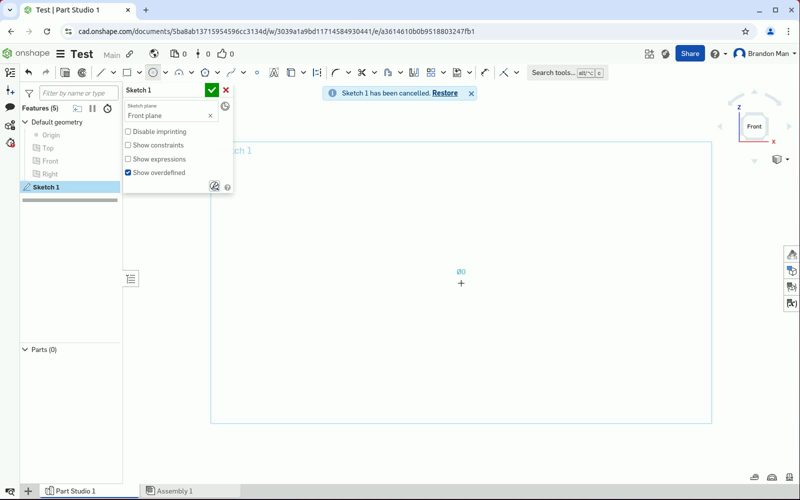
mouse_move(463, 282)
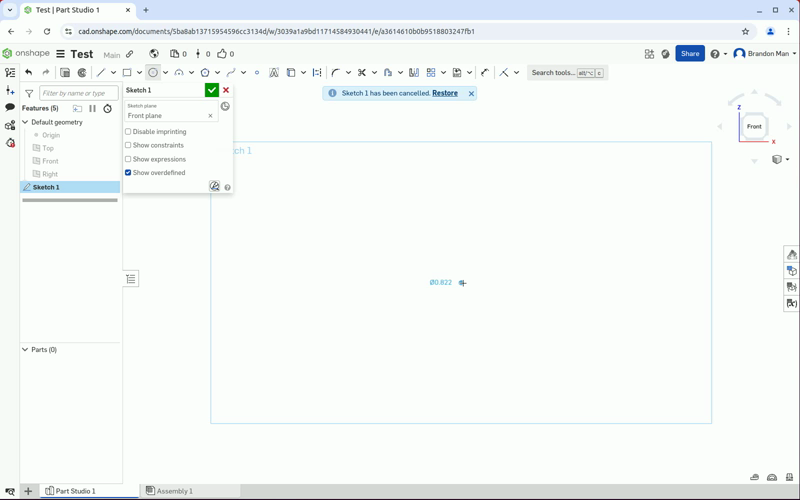
scroll(6)
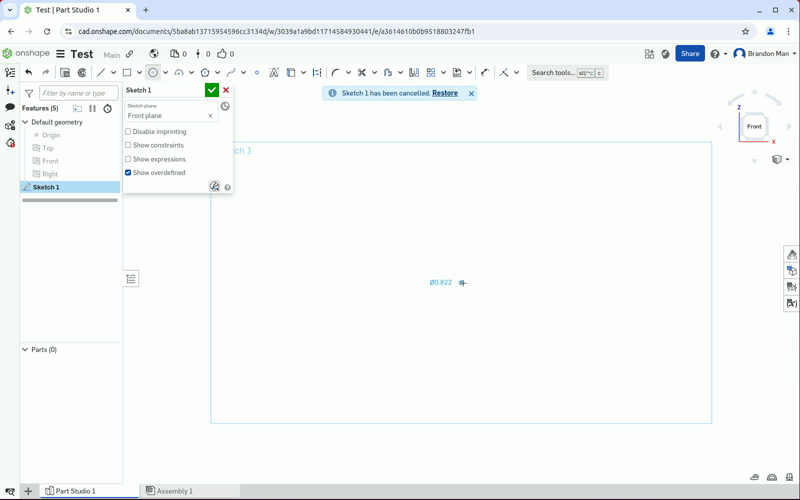
scroll(6)
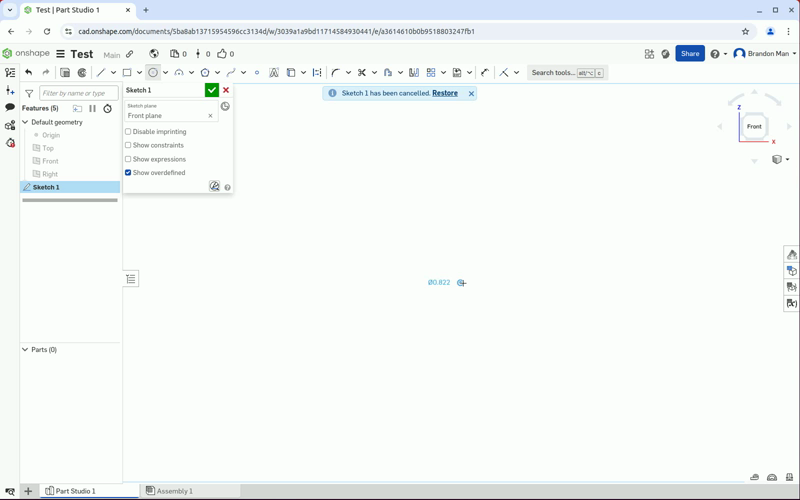
scroll(6)
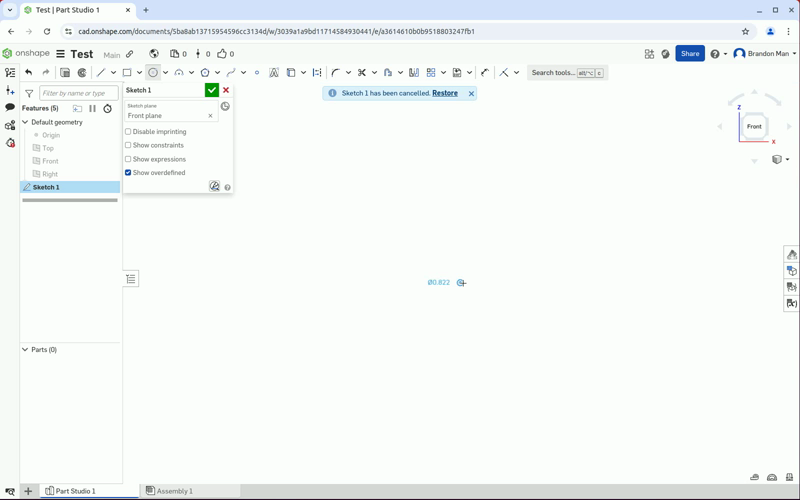
scroll(6)
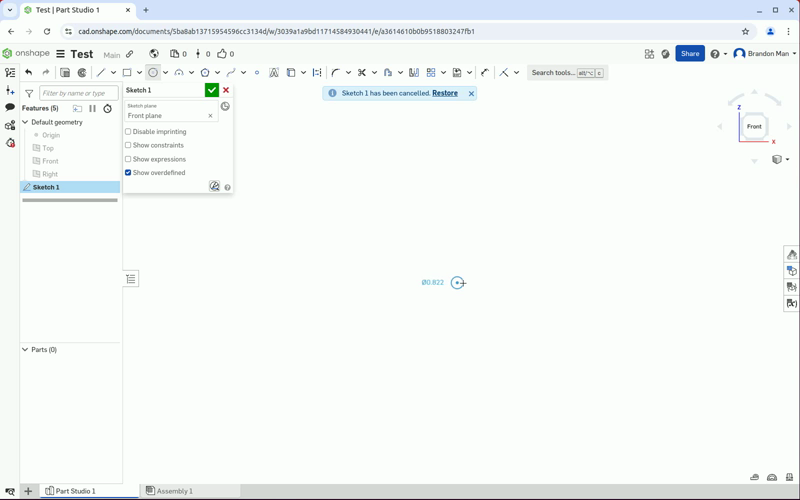
scroll(6)
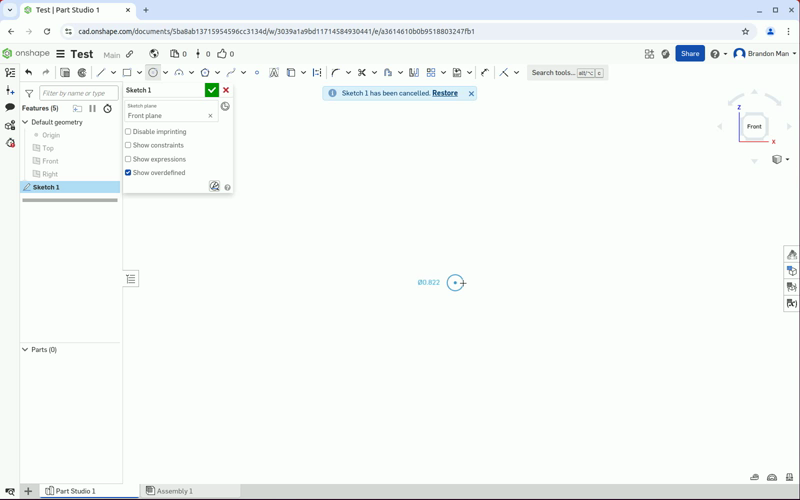
scroll(6)
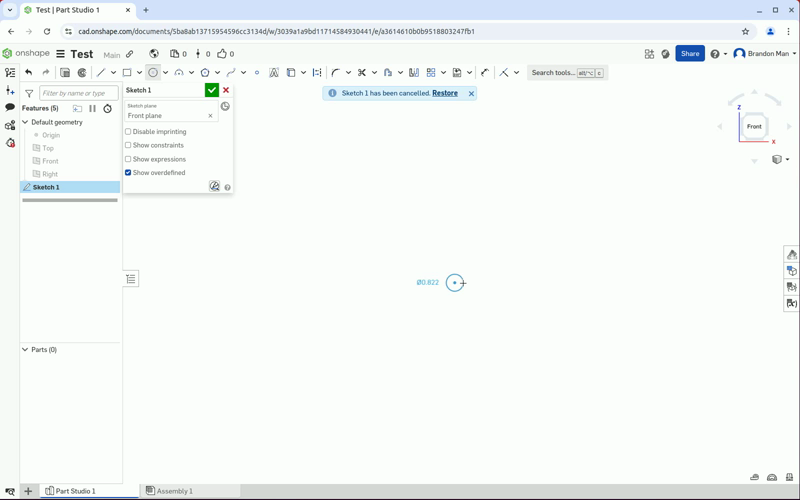
scroll(6)
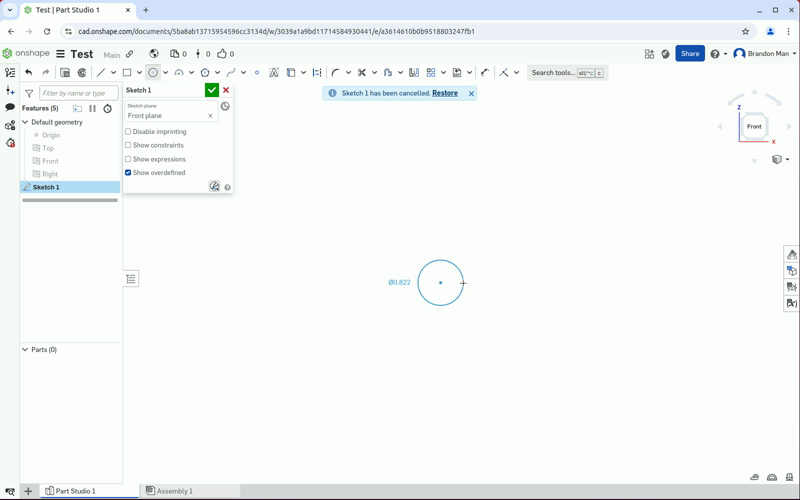
click(463, 282)
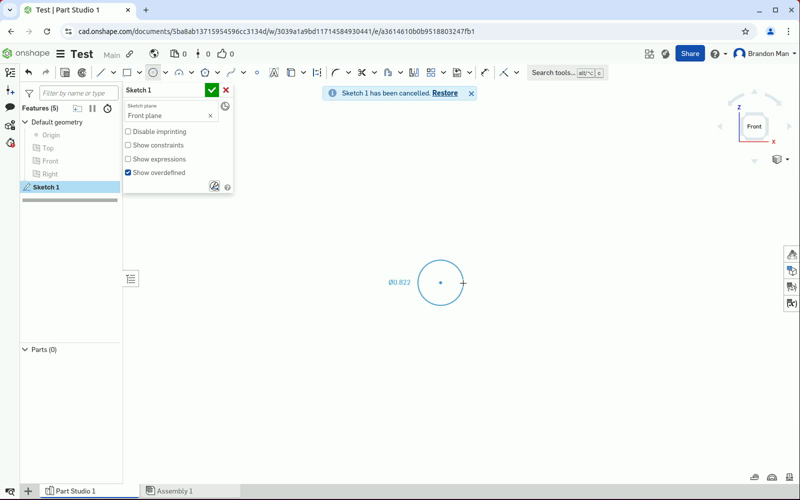
scroll(-6)
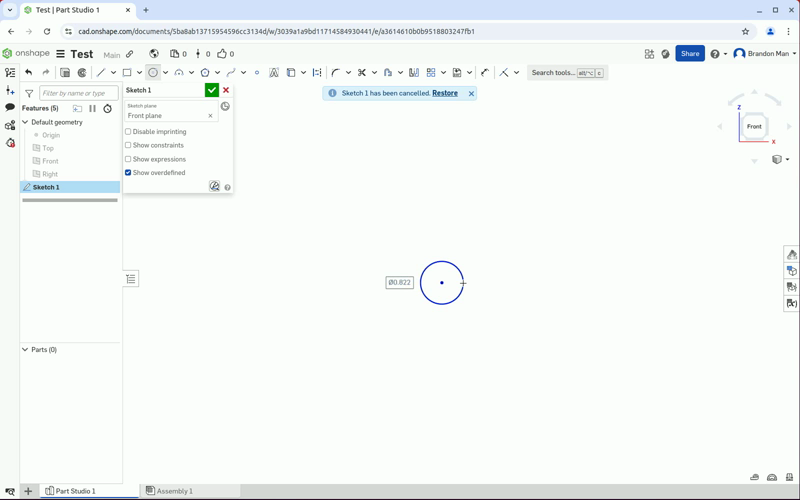
scroll(-6)
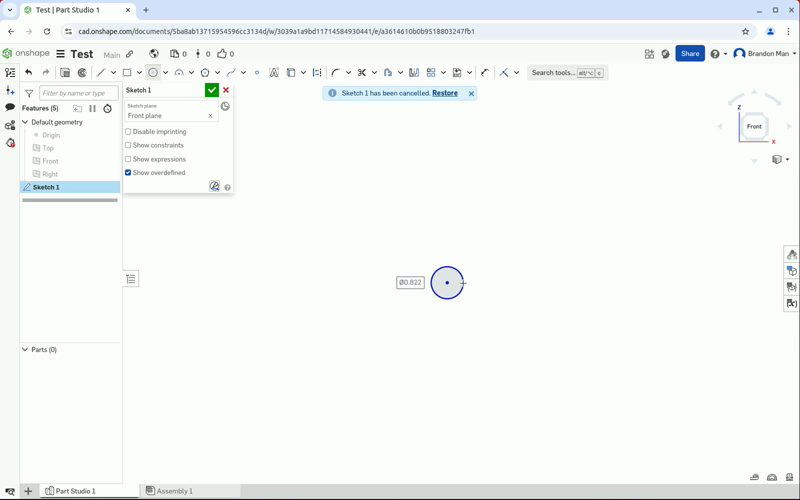
scroll(-6)
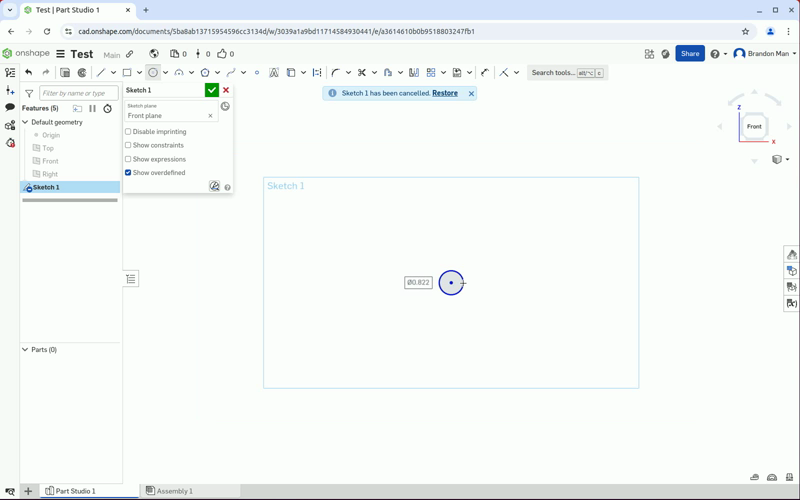
scroll(-6)
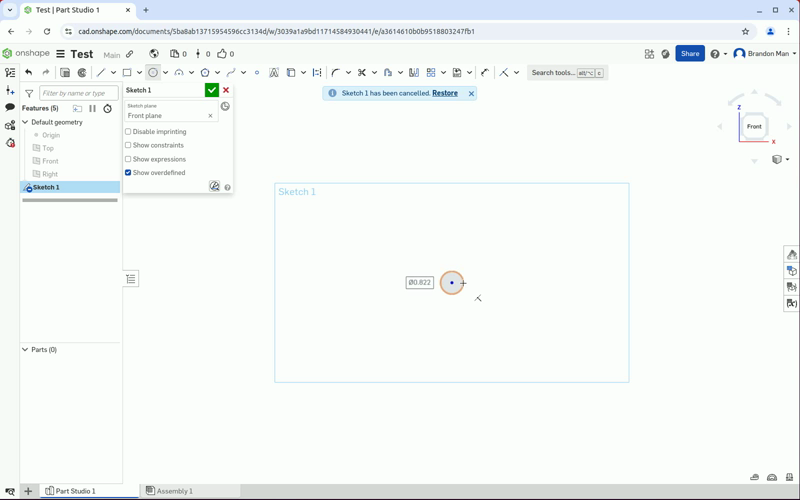
scroll(-6)
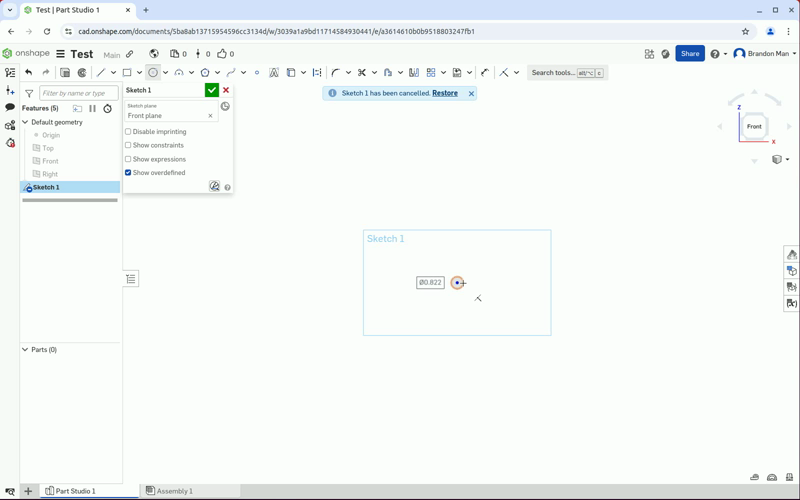
scroll(-6)
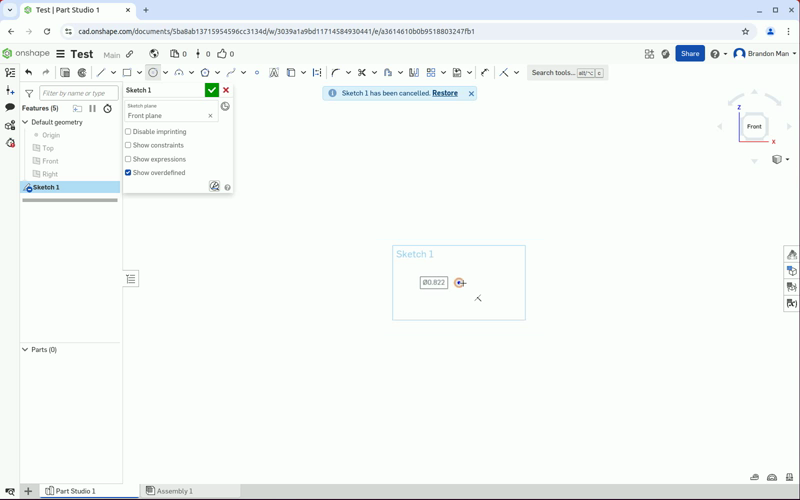
scroll(-6)
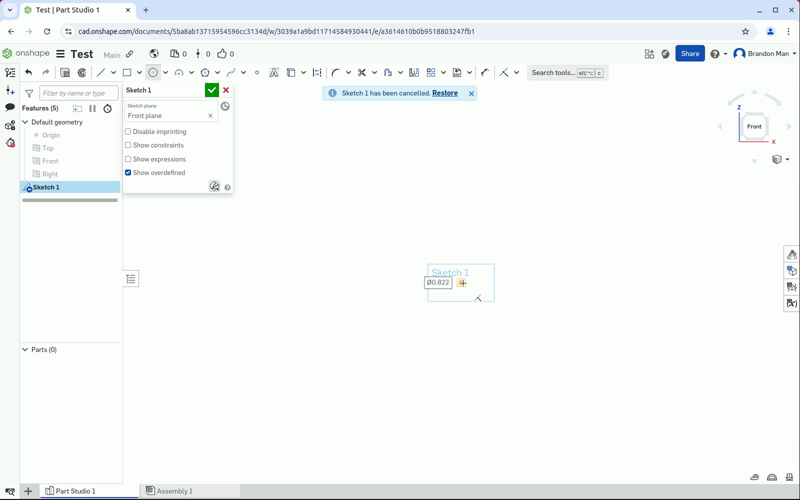
key(esc)
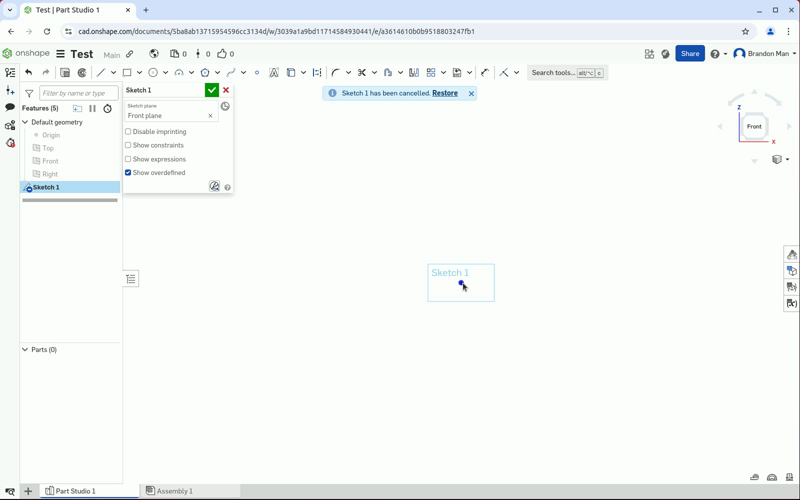
mouse_move(460, 281)
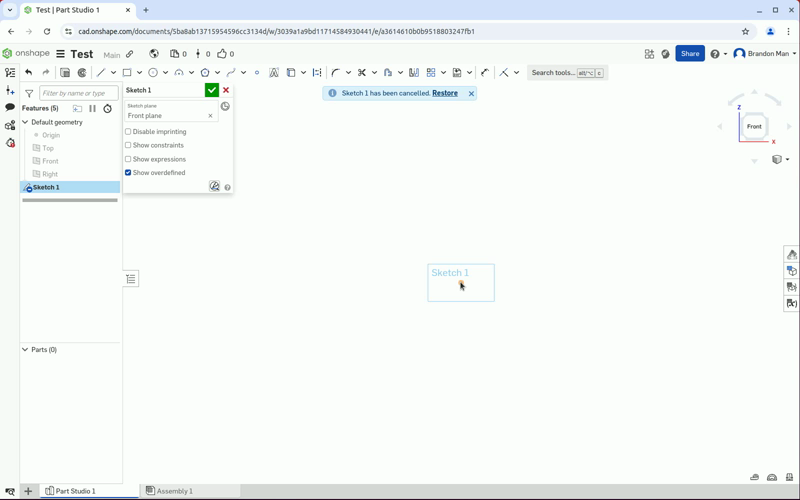
scroll(6)
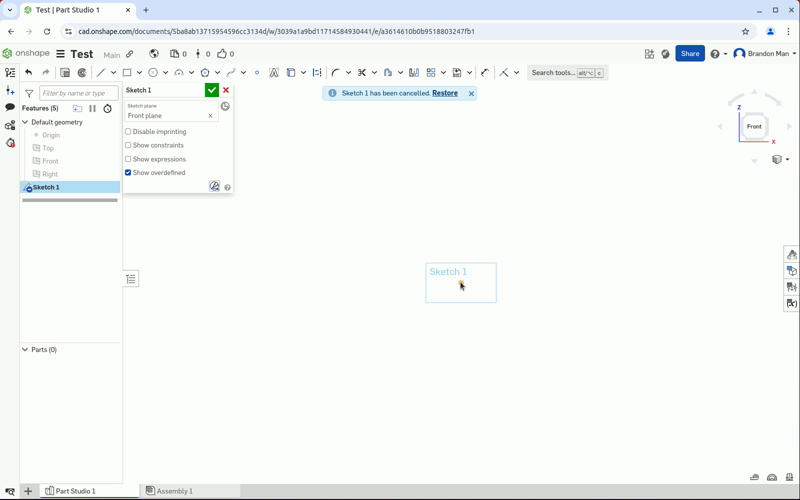
scroll(6)
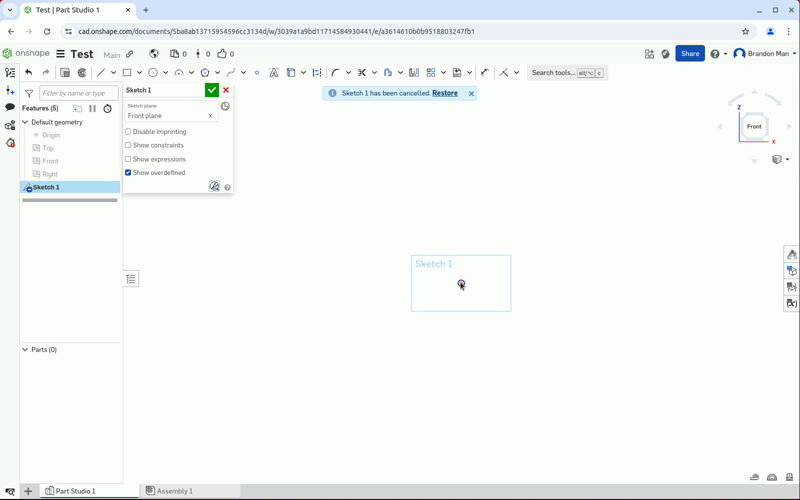
scroll(6)
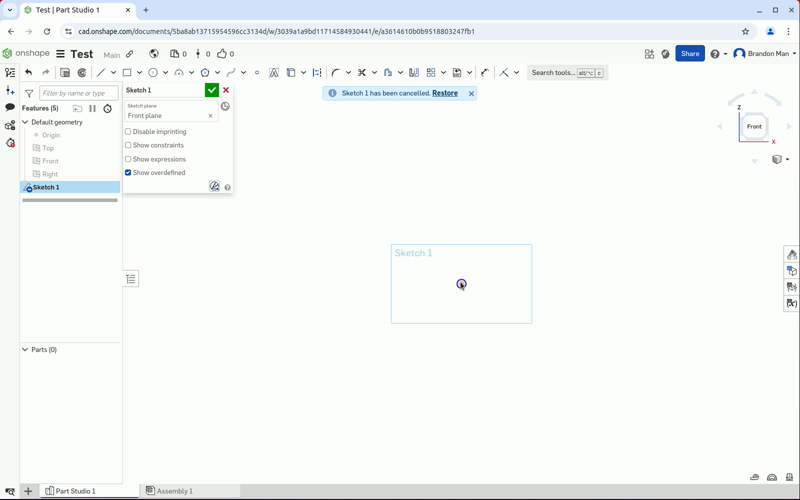
scroll(6)
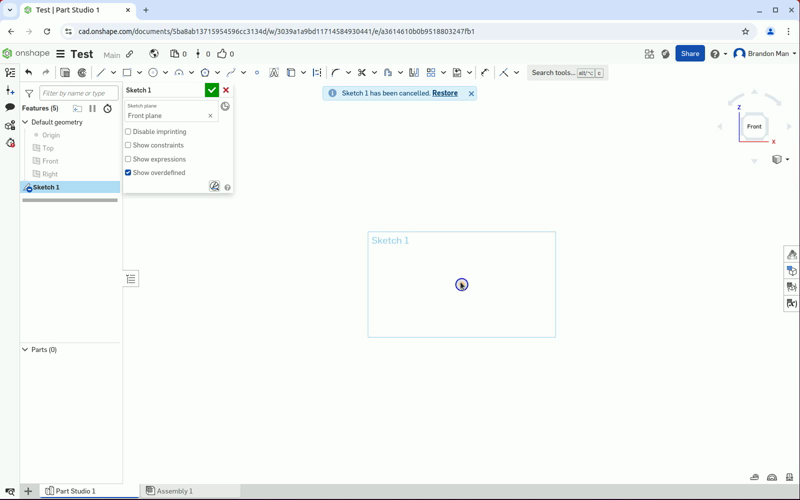
scroll(6)
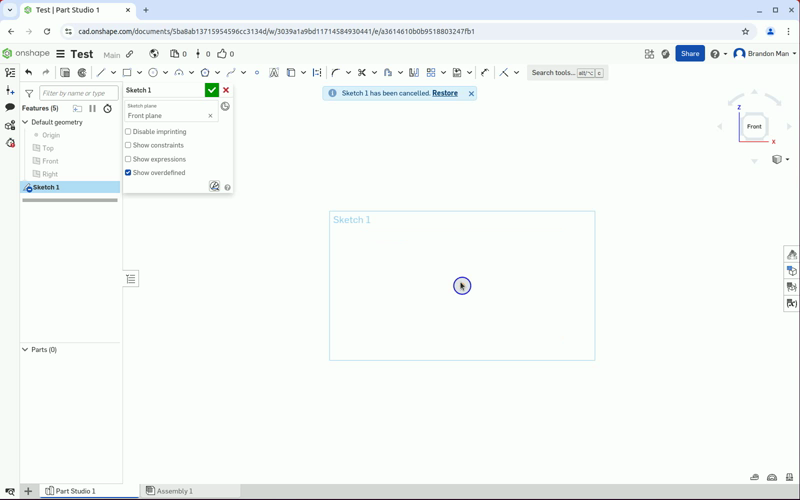
scroll(6)
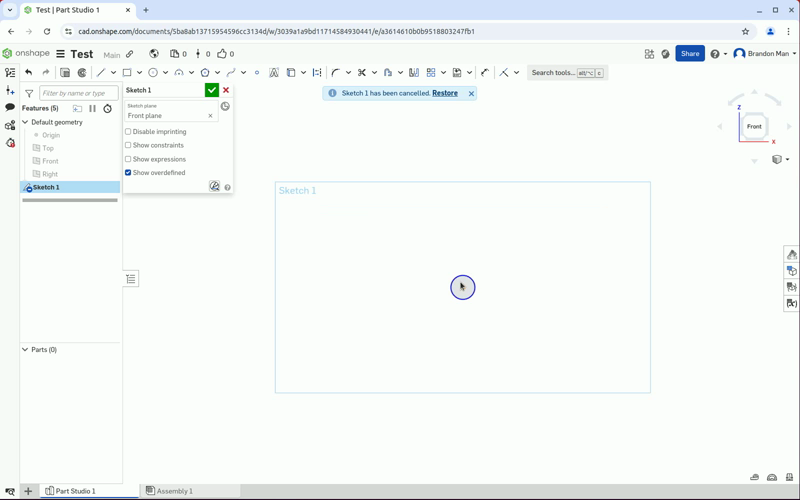
scroll(6)
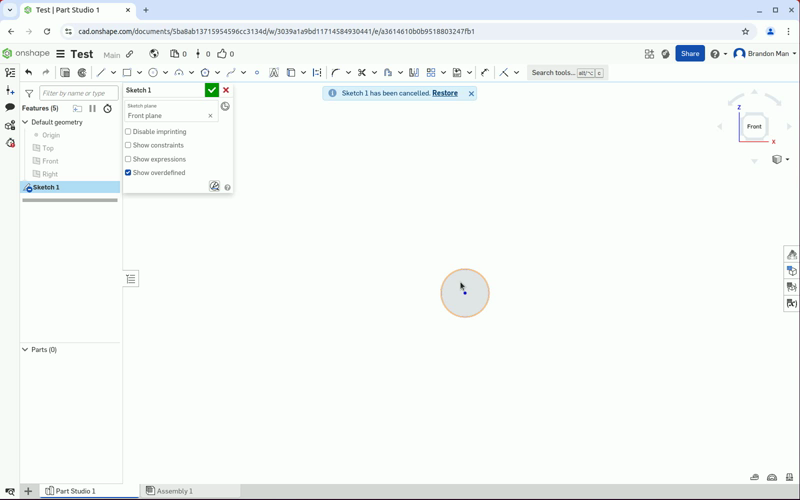
click(460, 281)
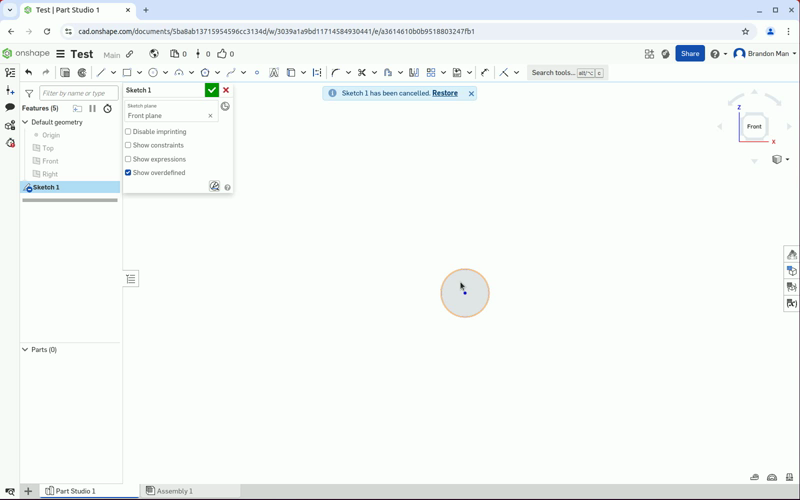
scroll(-6)
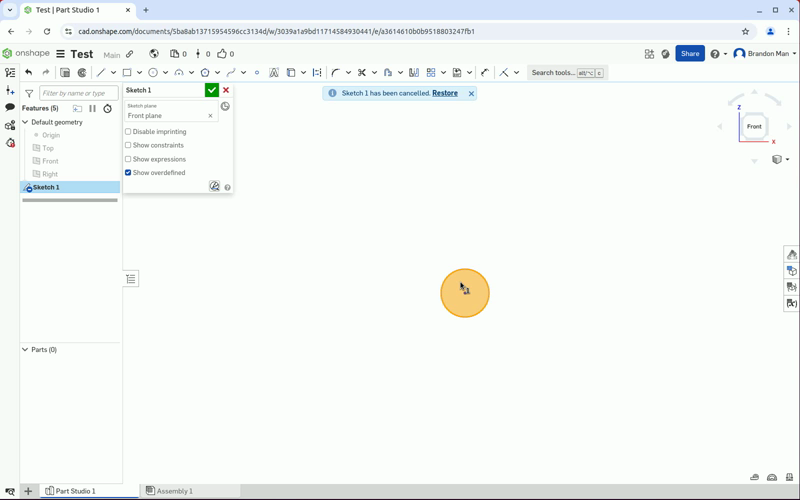
scroll(-6)
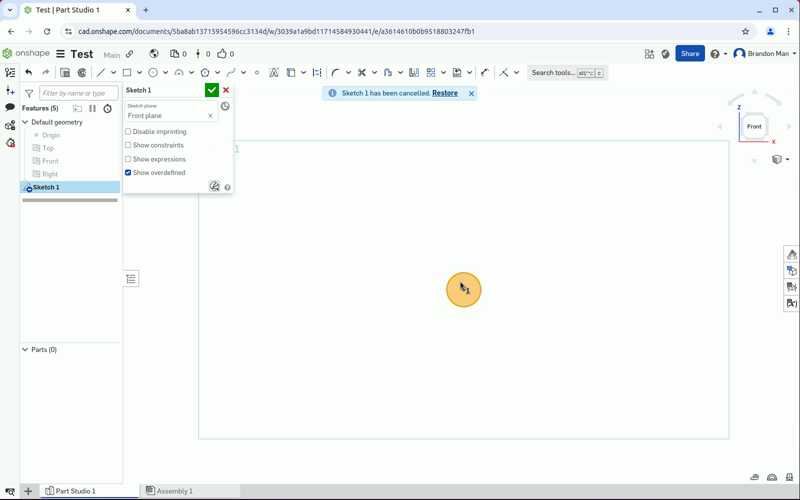
scroll(-6)
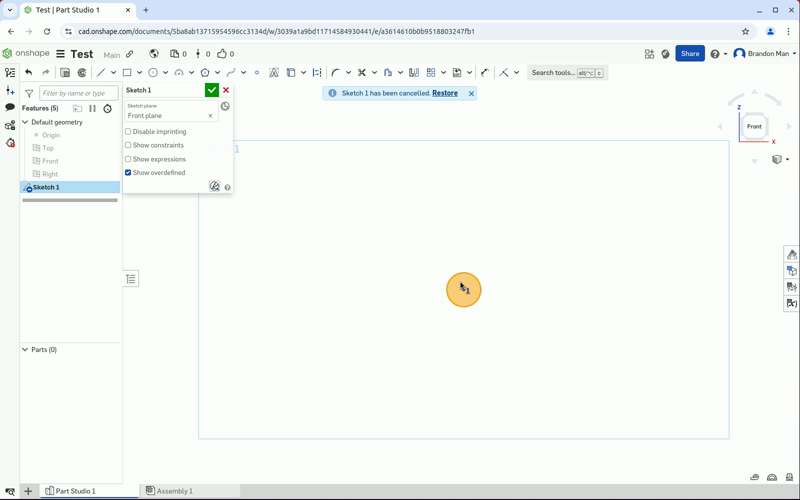
scroll(-6)
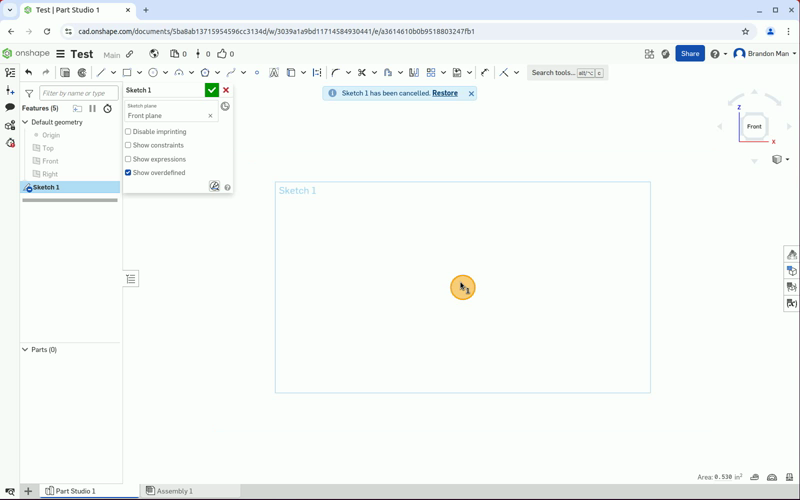
scroll(-6)
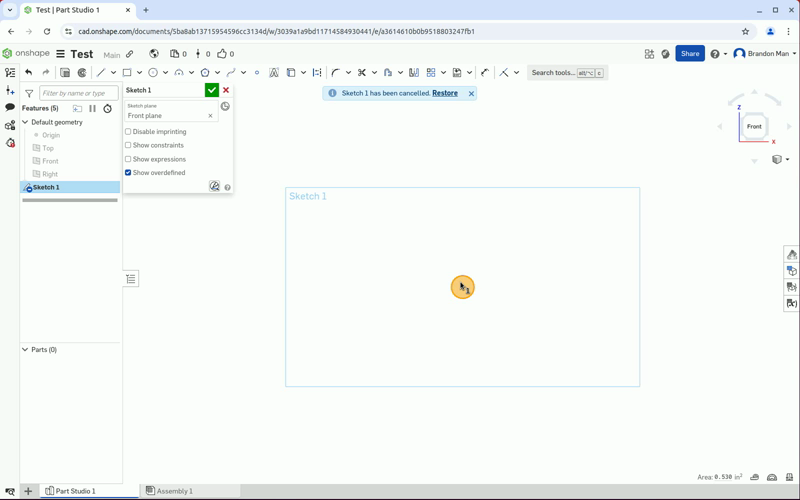
scroll(-6)
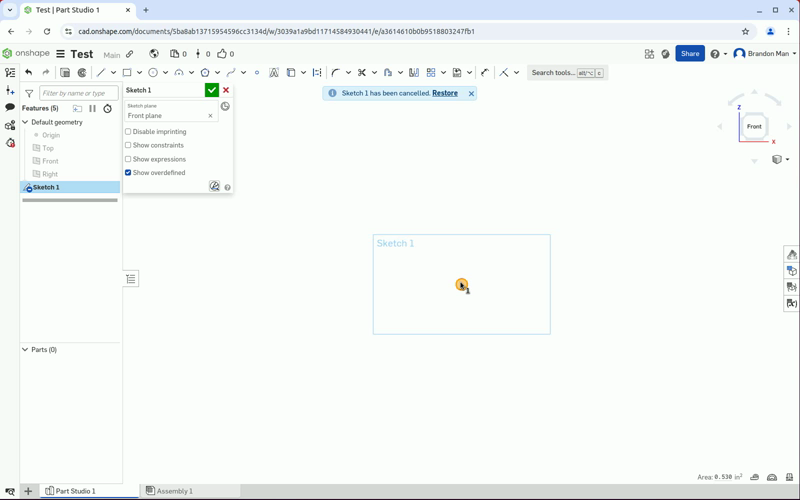
scroll(-6)
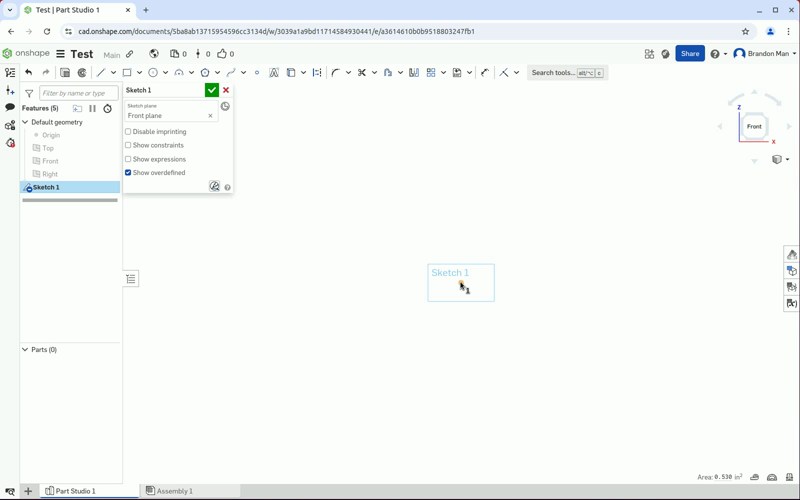
mouse_move(73, 352)
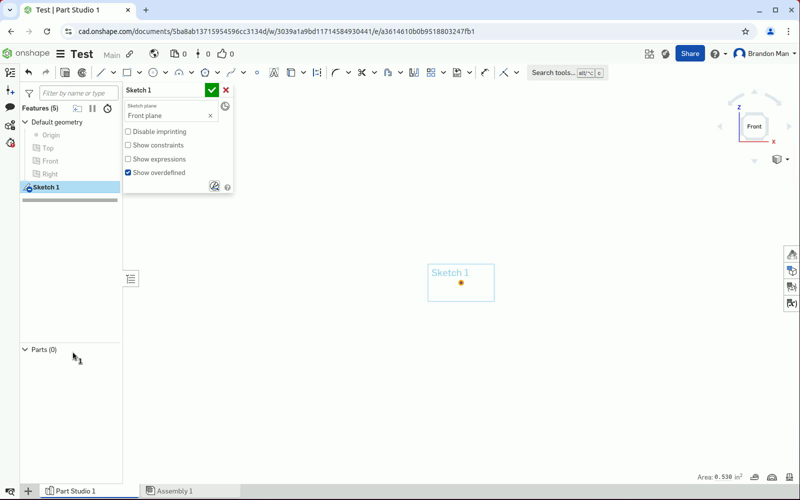
key(shift+y)
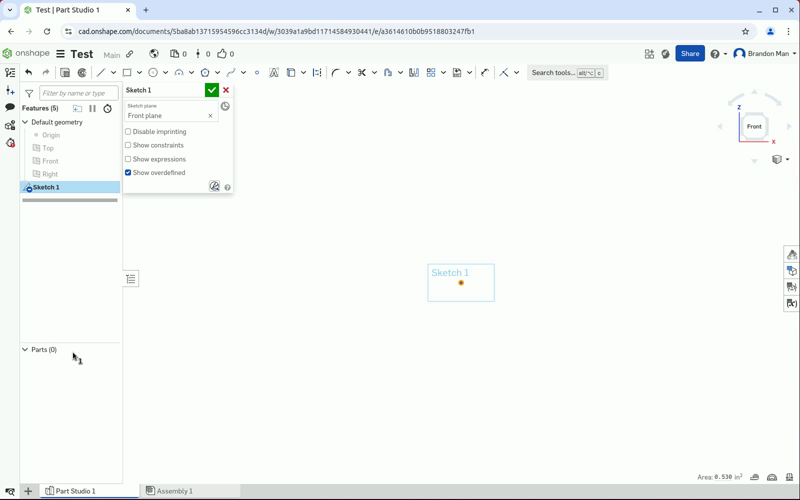
key(shift+e)
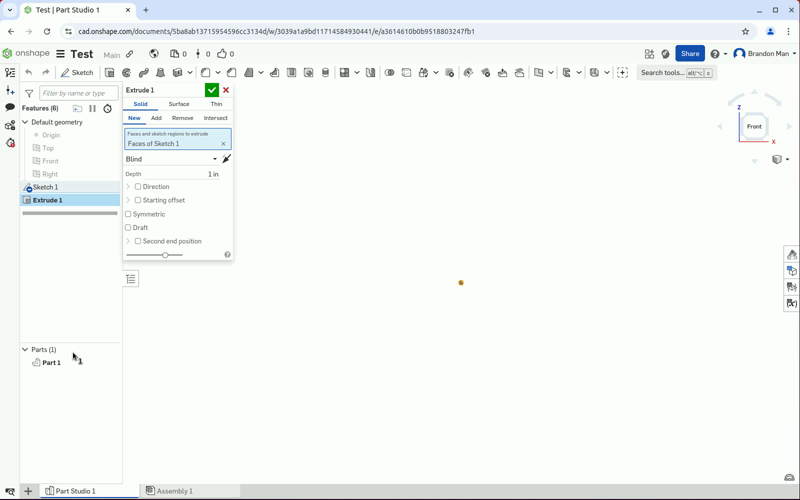
mouse_move(143, 106)
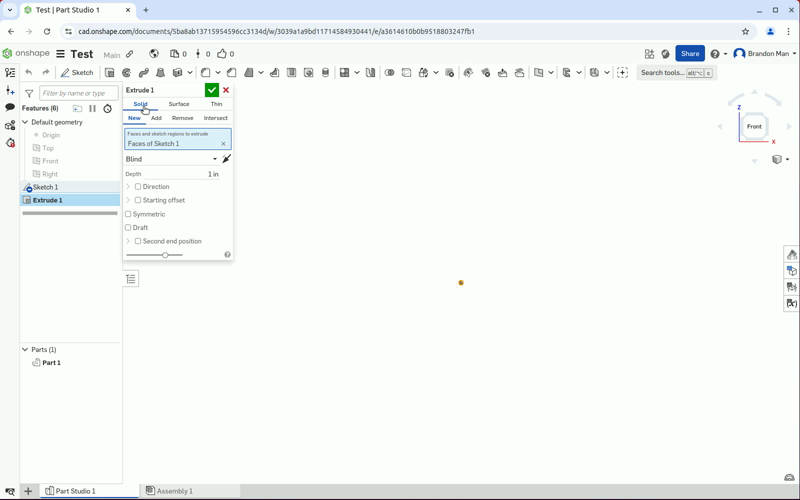
click(143, 106)
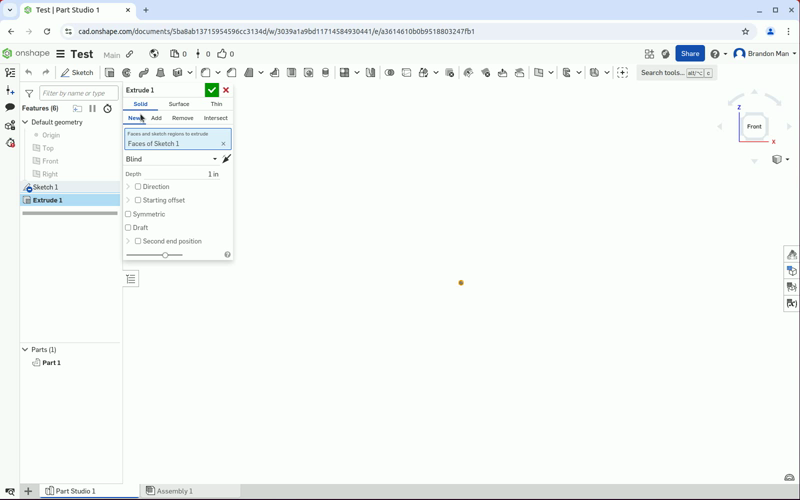
mouse_move(137, 120)
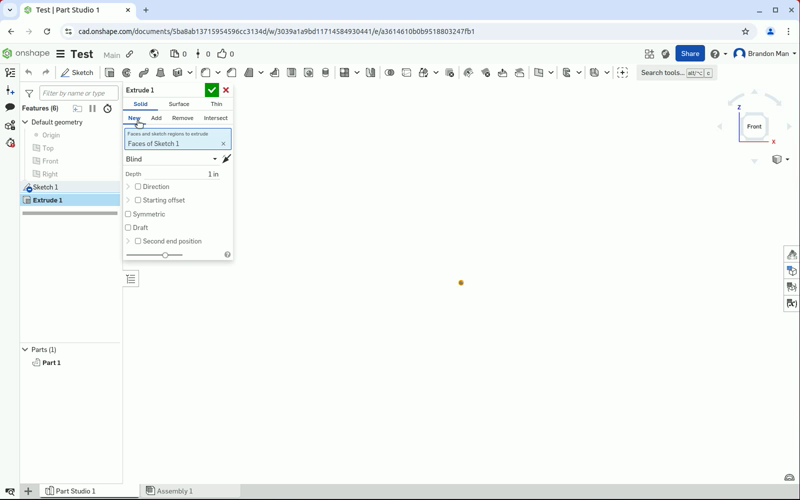
click(137, 120)
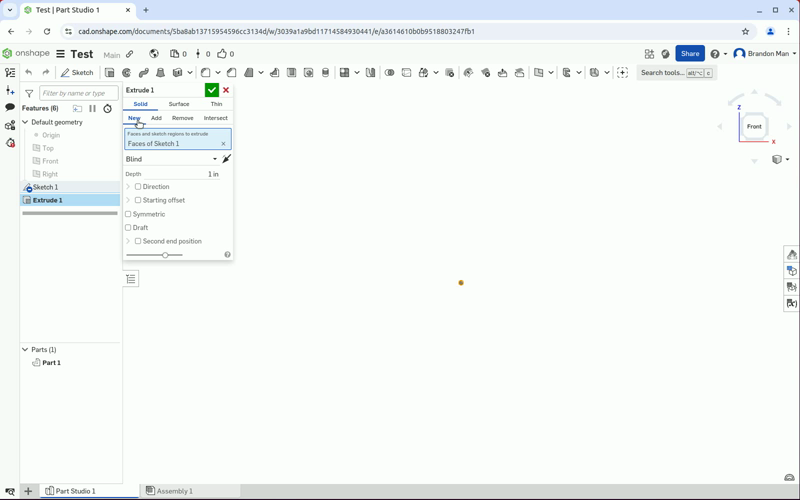
key(tab, 4)
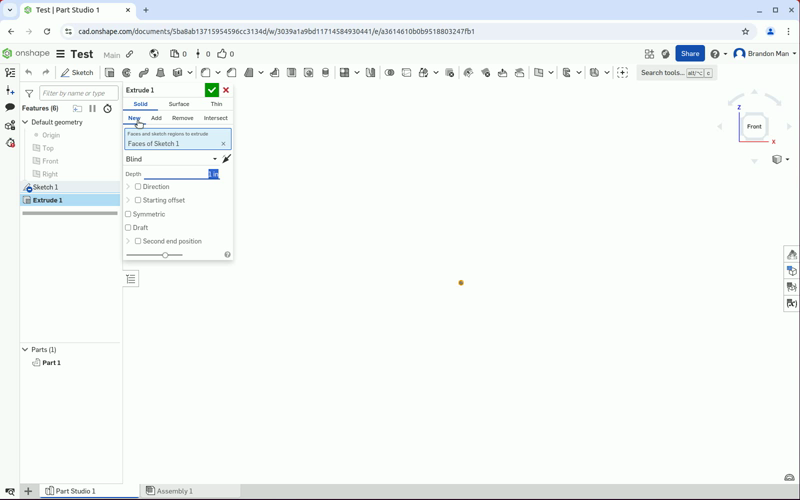
text(21.664)
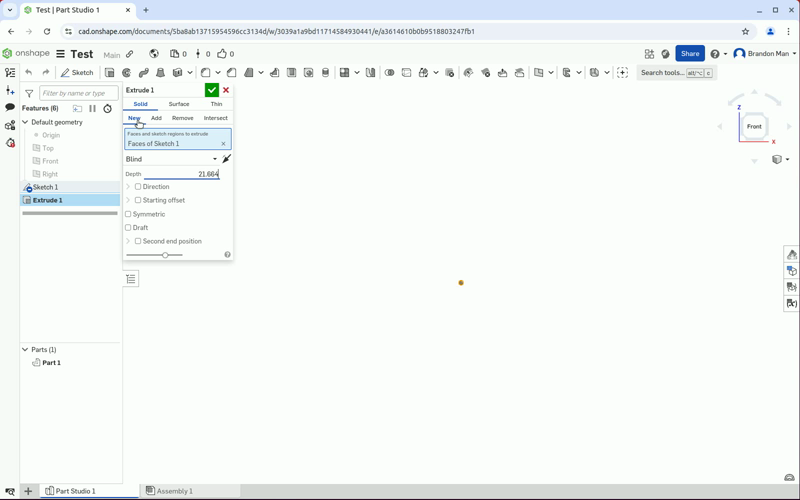
key(enter)
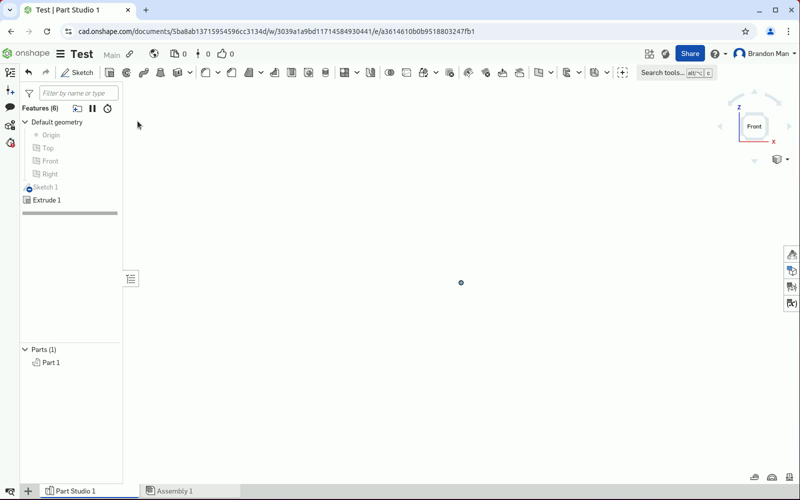
key(shift+h)
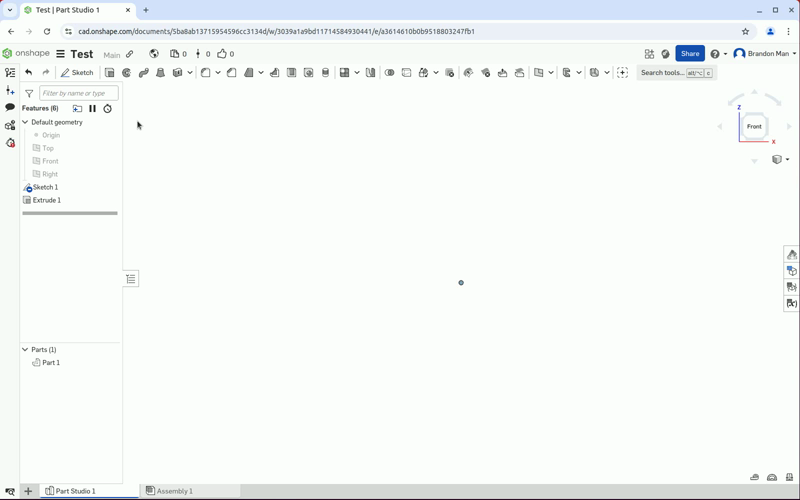
key(shift+h)
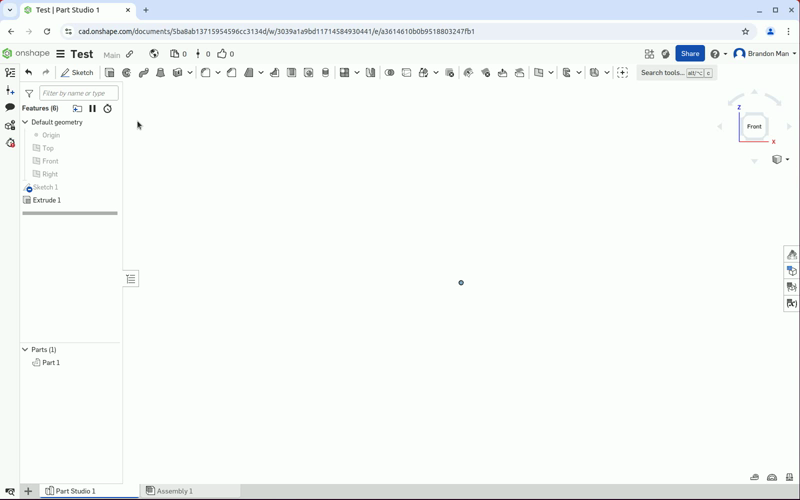
mouse_move(73, 189)
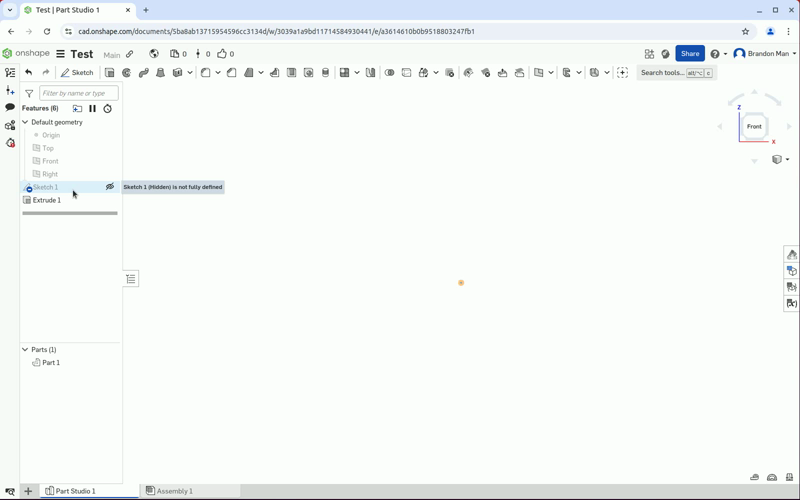
click(73, 189)
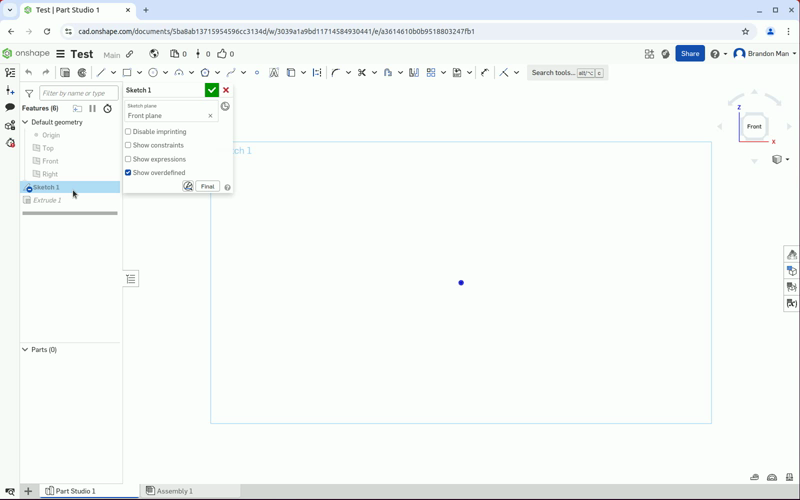
mouse_move(229, 92)
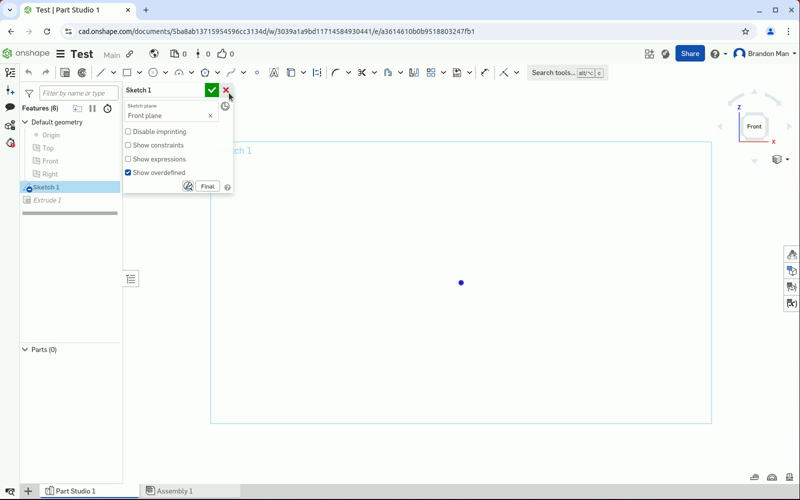
click(229, 92)
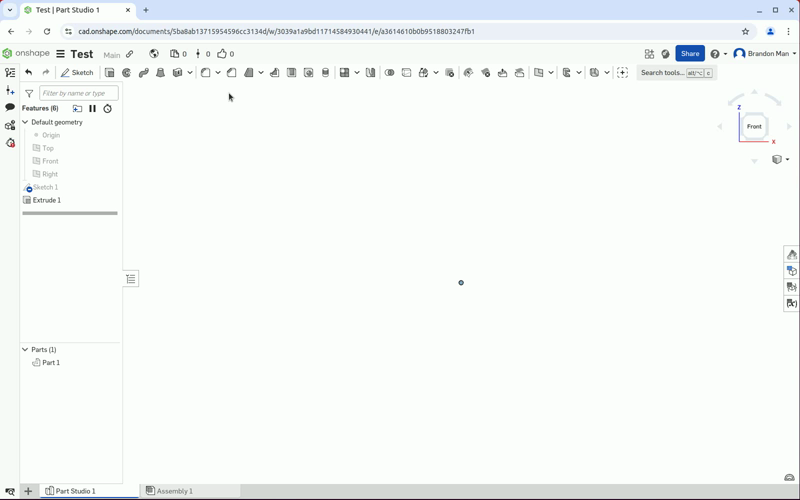
mouse_move(73, 352)
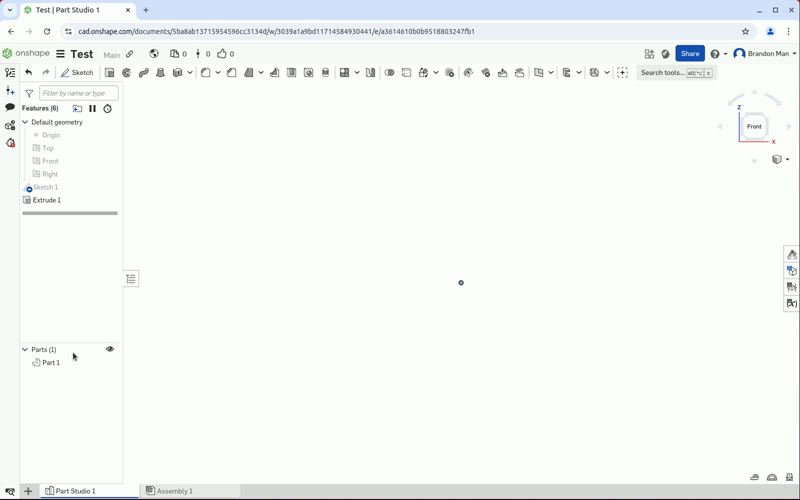
key(y)
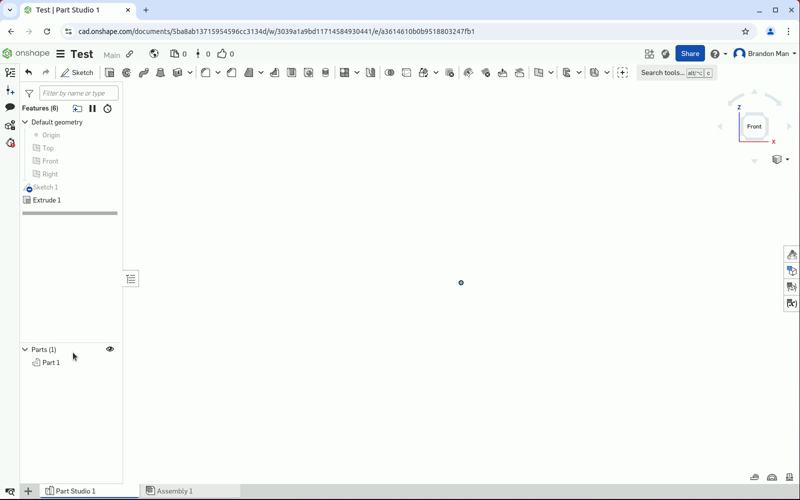
key(shift+p)
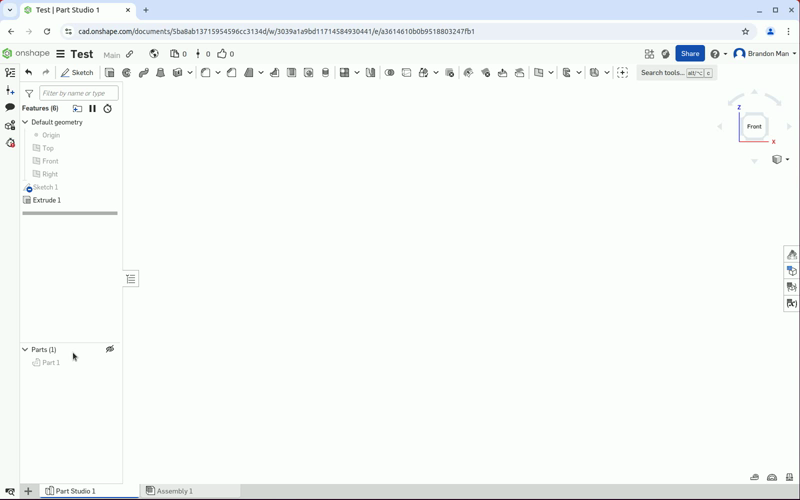
key(space)
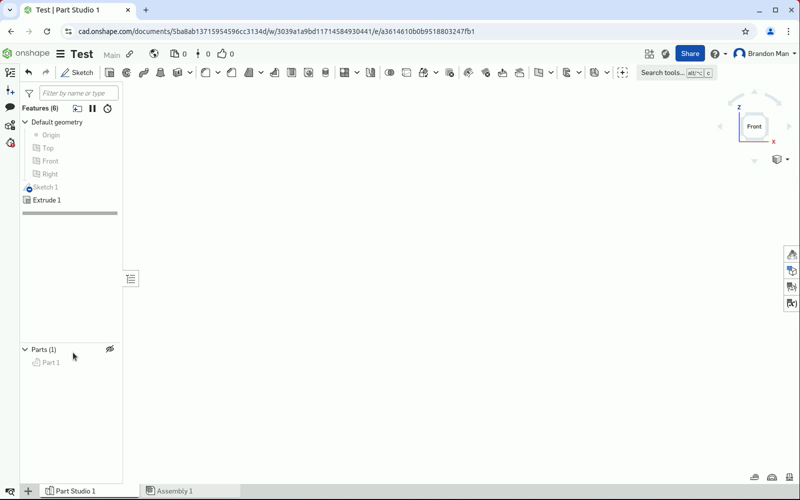
key_down(shift)
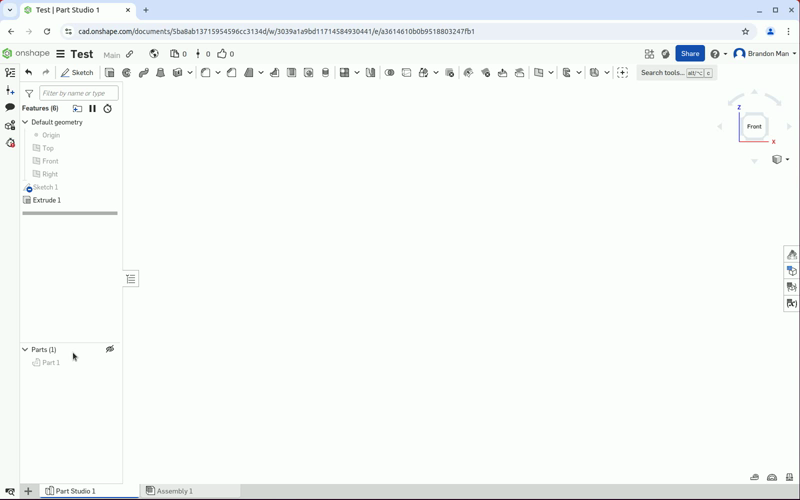
key(down)
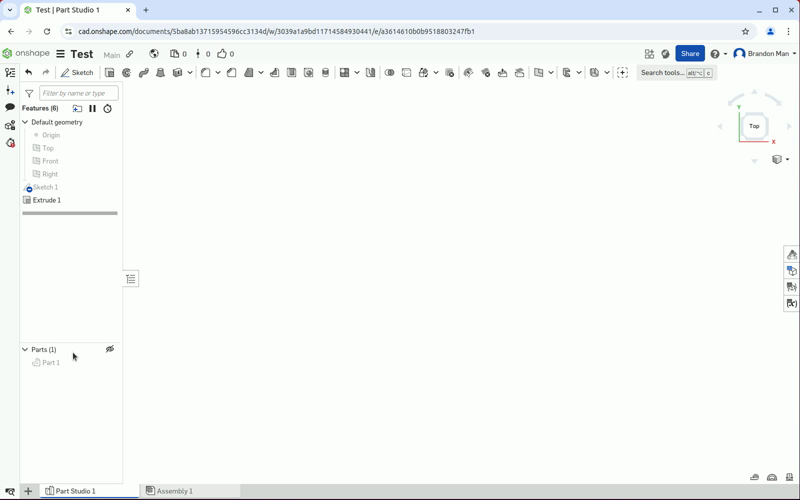
key_up(shift)
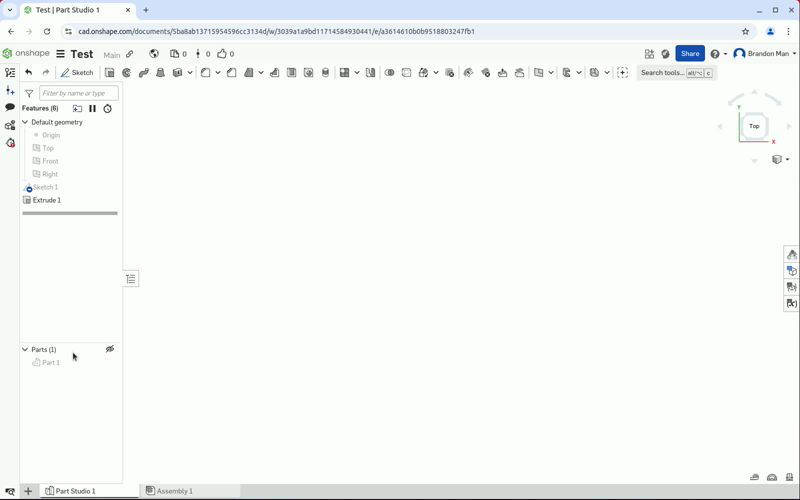
mouse_move(73, 352)
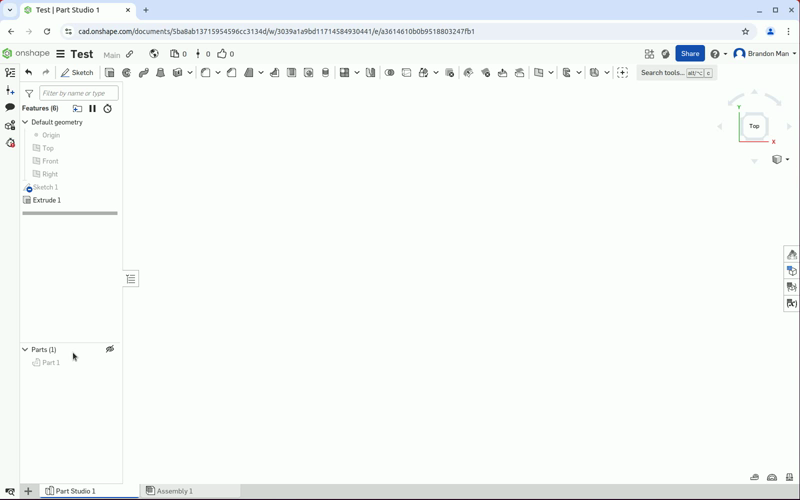
key(shift+y)
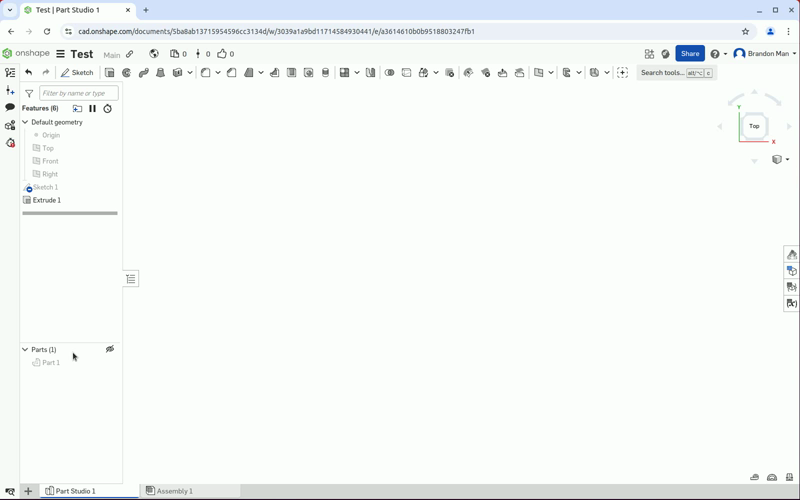
key(shift+s)
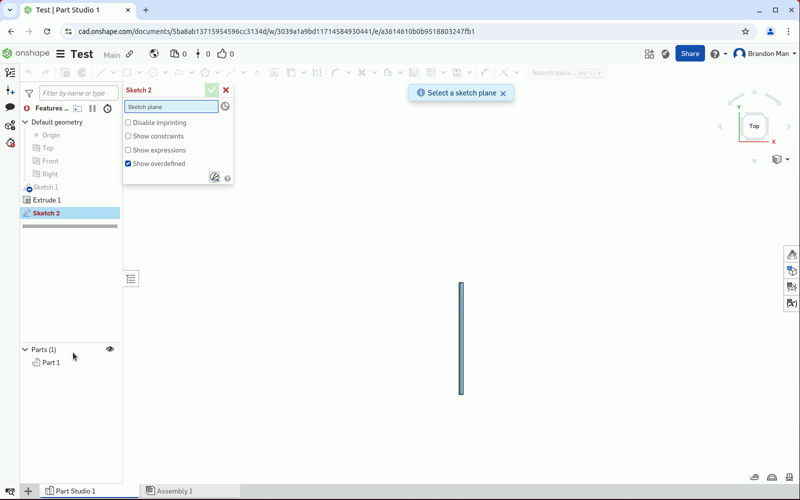
mouse_move(73, 150)
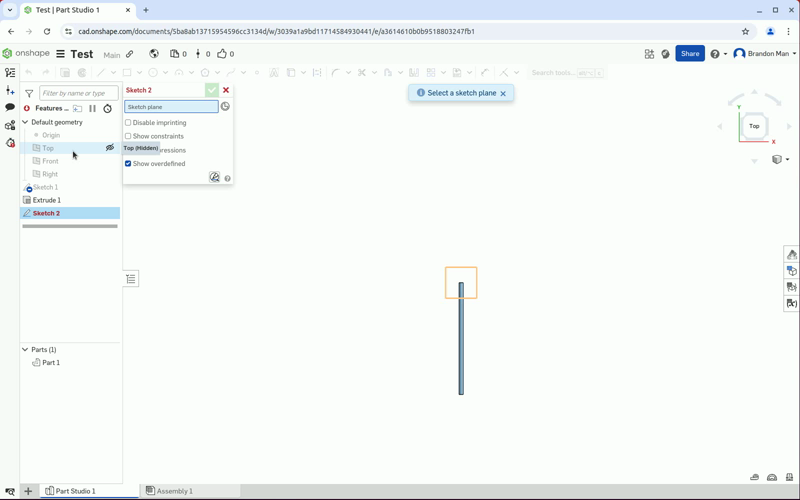
click(73, 150)
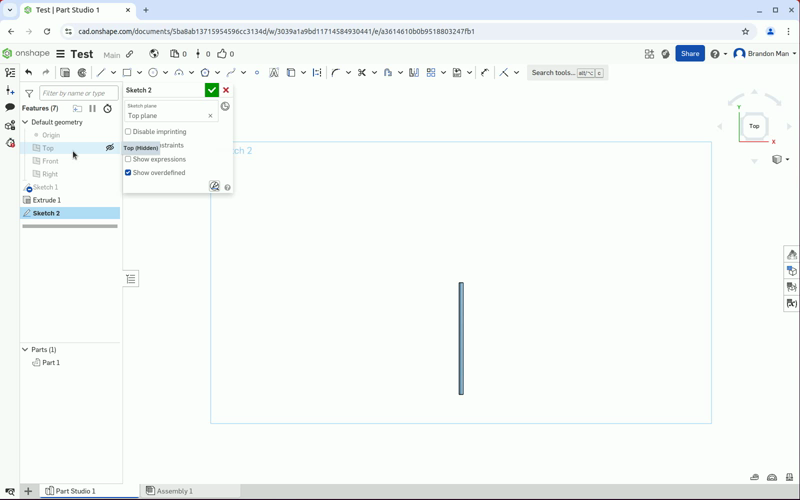
mouse_move(73, 352)
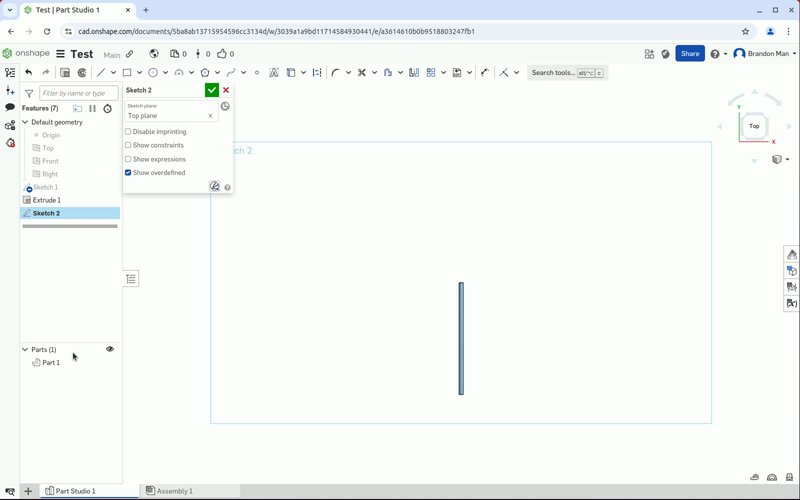
key(y)
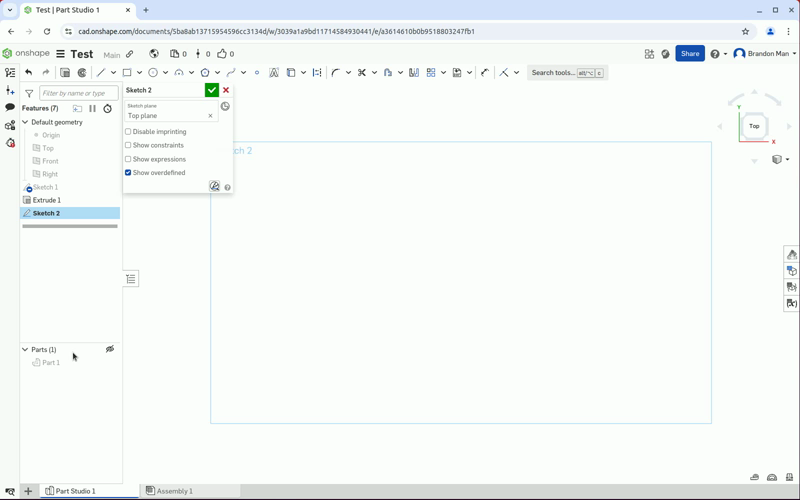
key(l)
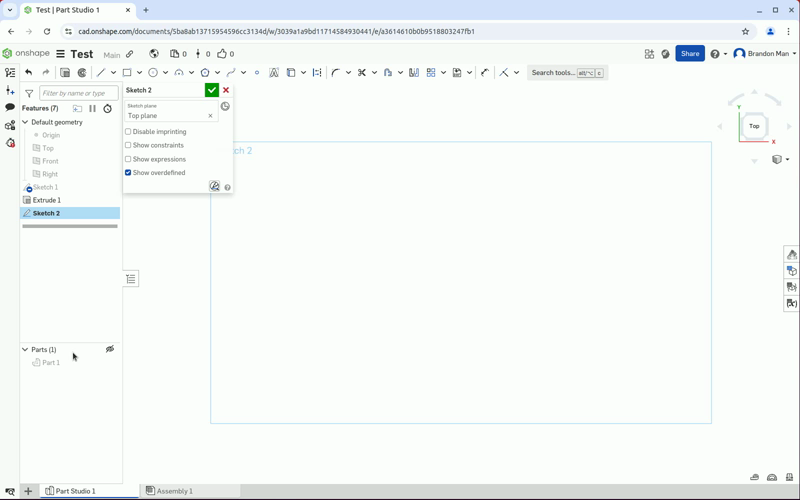
key_down(shift)
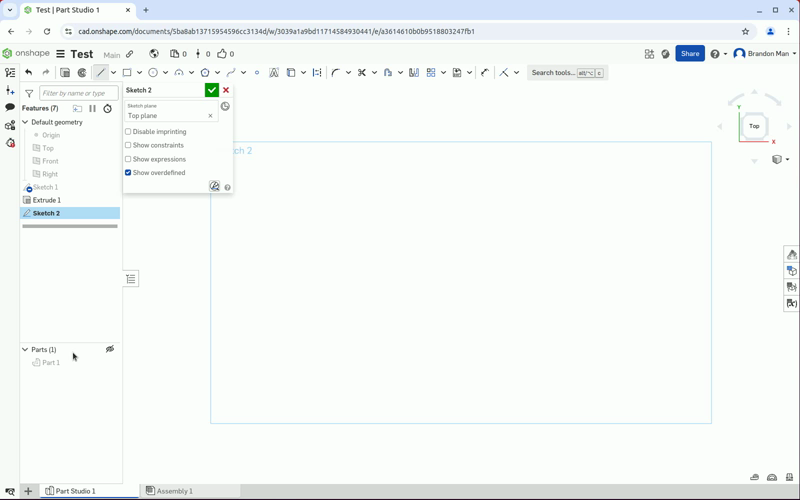
mouse_move(460, 285)
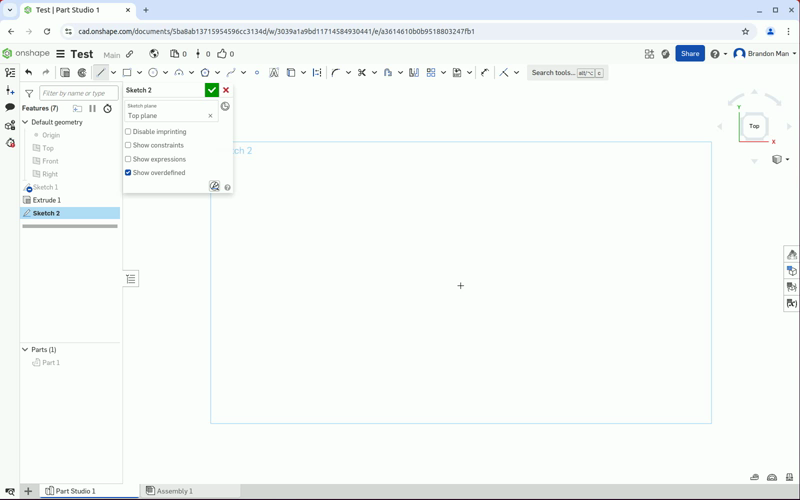
click(460, 285)
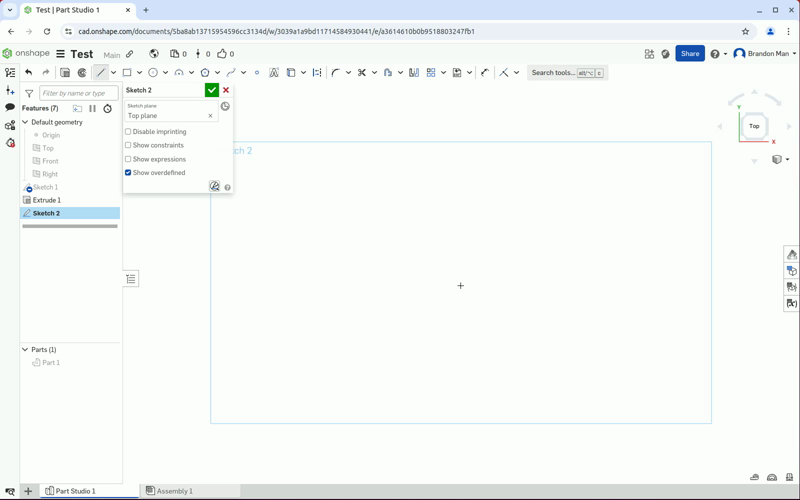
key_up(shift)
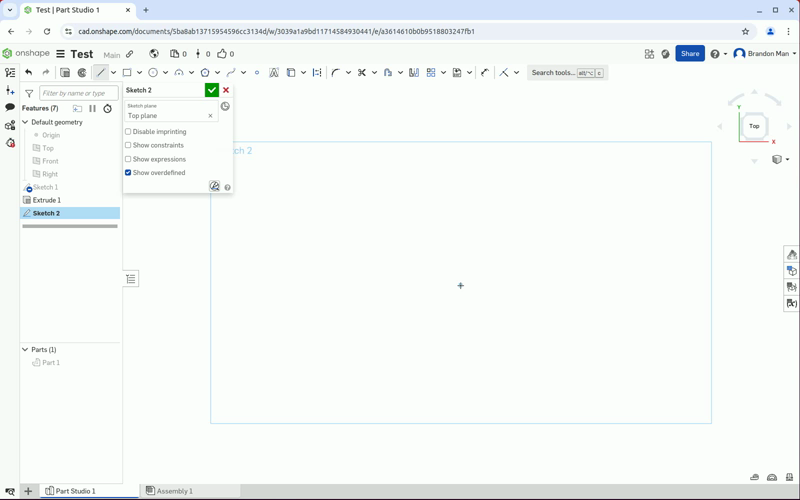
key_down(shift)
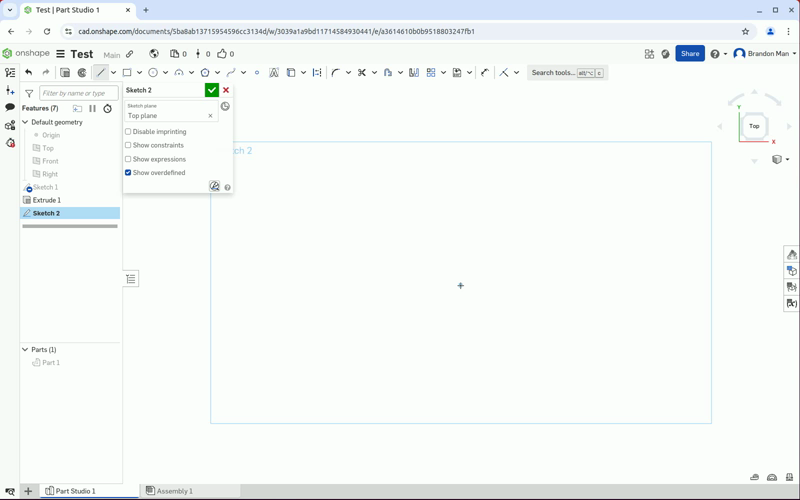
mouse_move(490, 285)
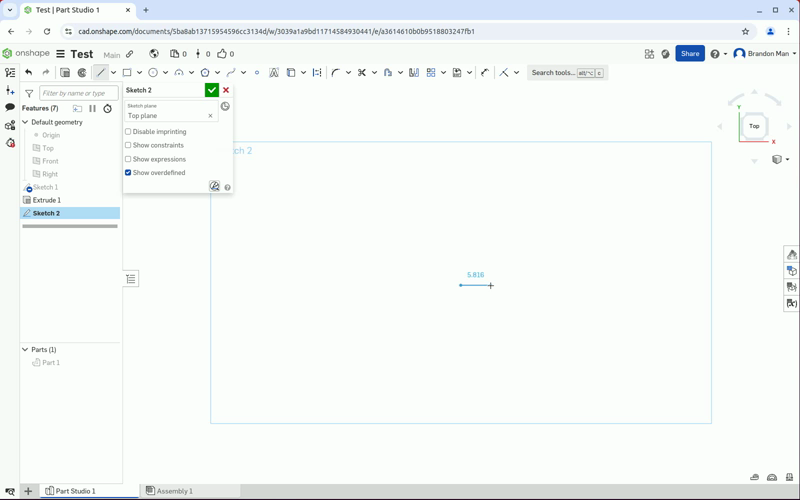
mouse_move(462, 285)
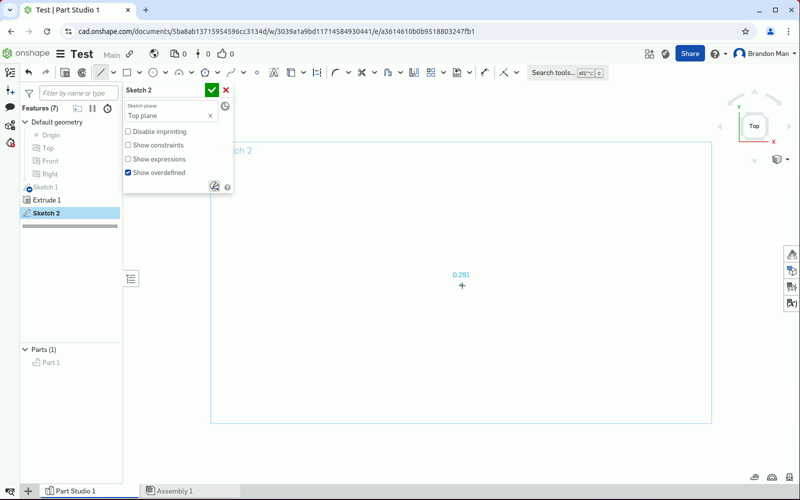
scroll(6)
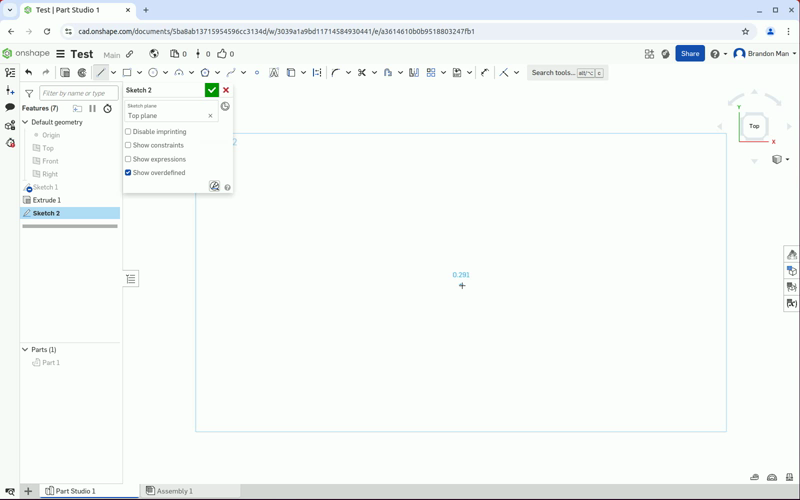
scroll(6)
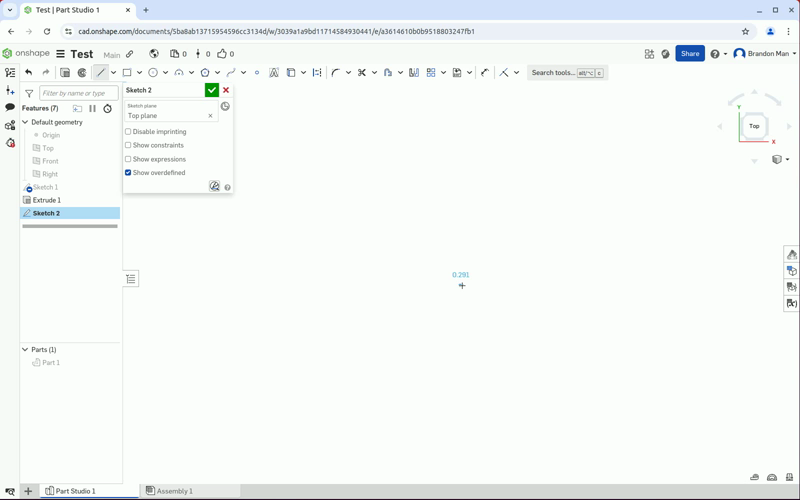
scroll(6)
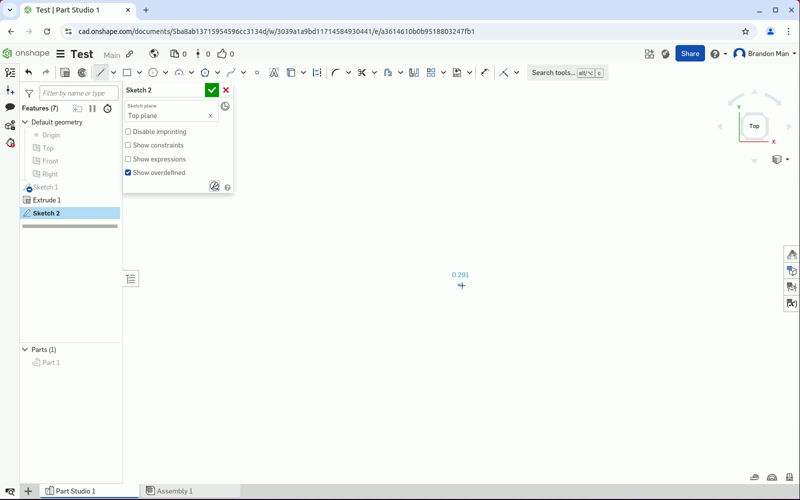
scroll(6)
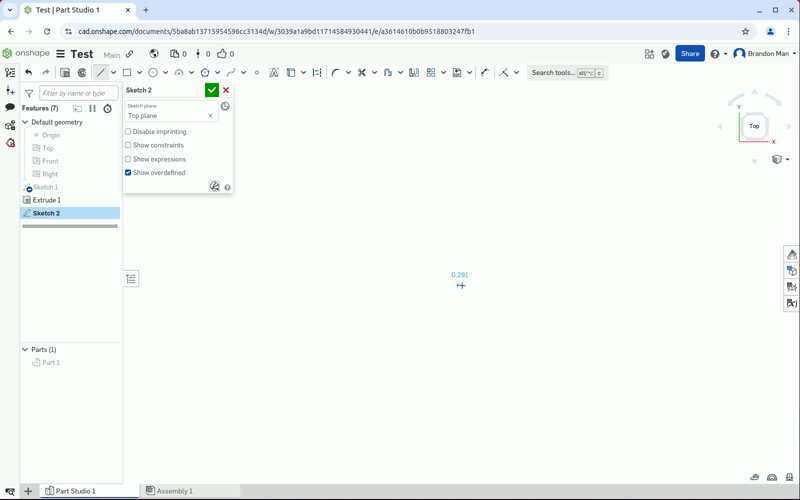
scroll(6)
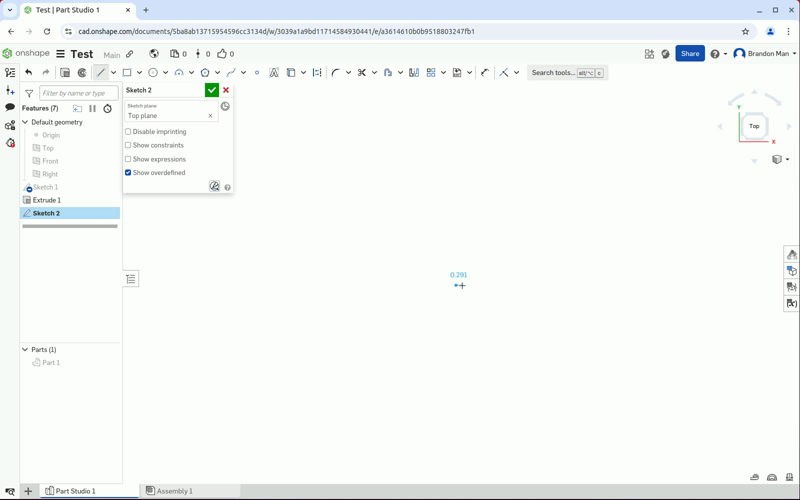
scroll(6)
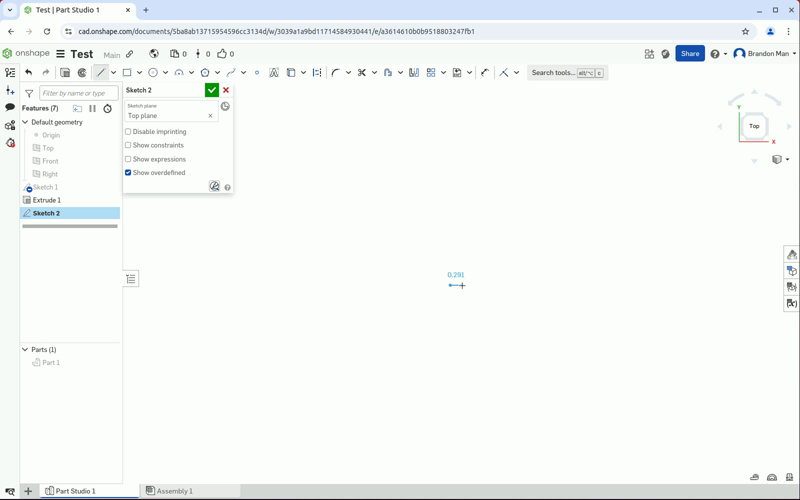
scroll(6)
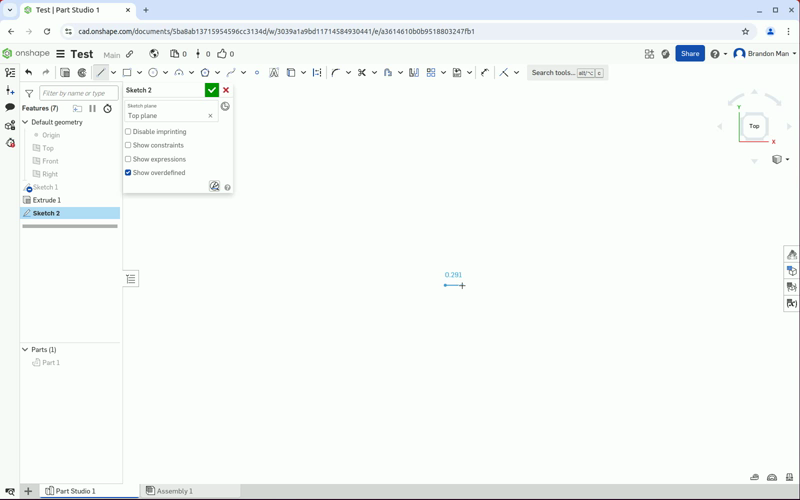
click(462, 285)
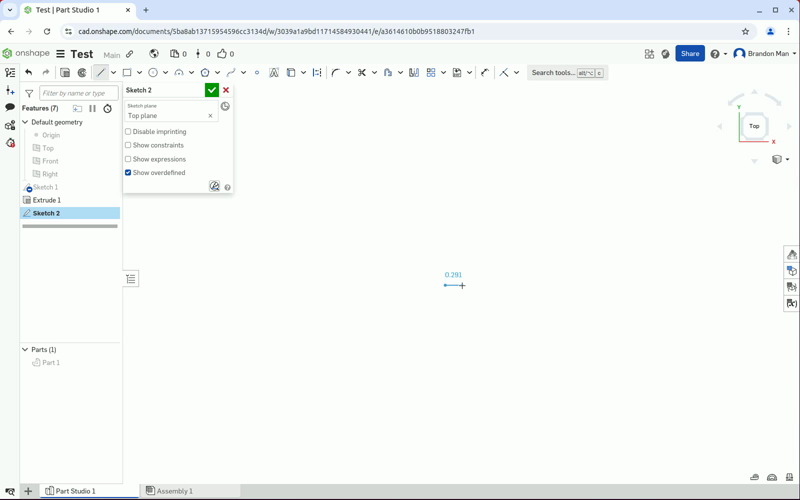
scroll(-6)
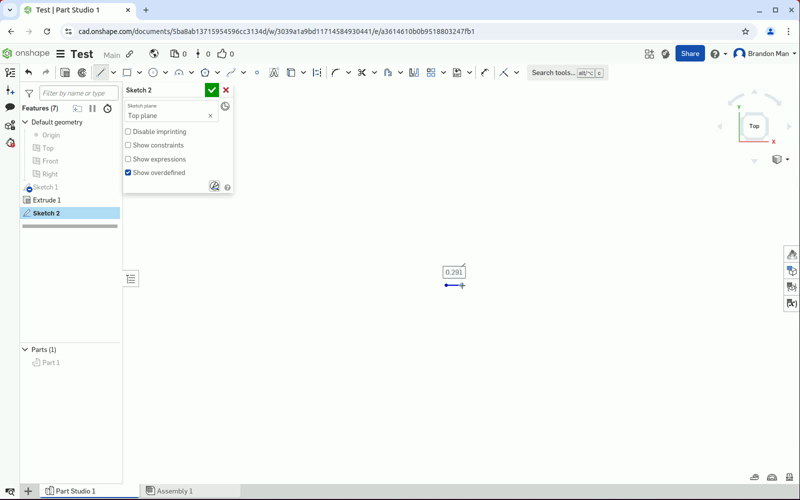
scroll(-6)
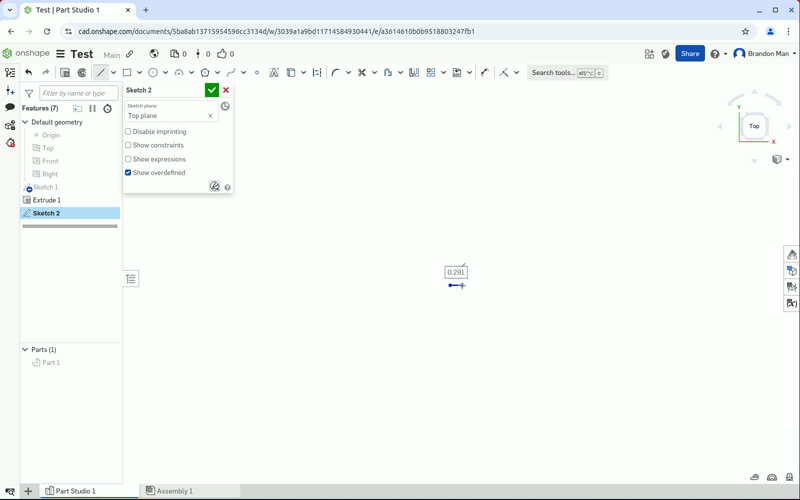
scroll(-6)
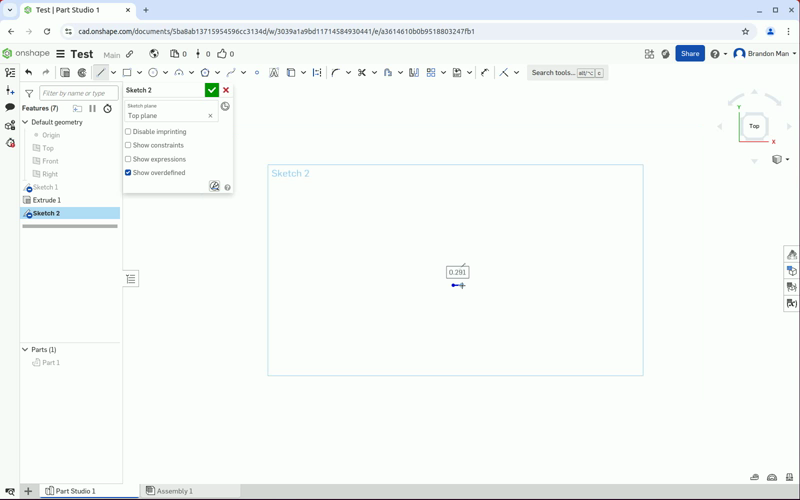
scroll(-6)
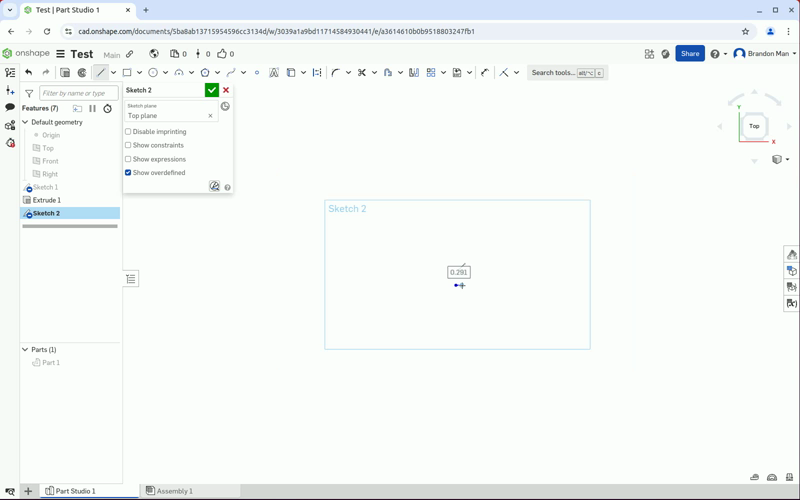
scroll(-6)
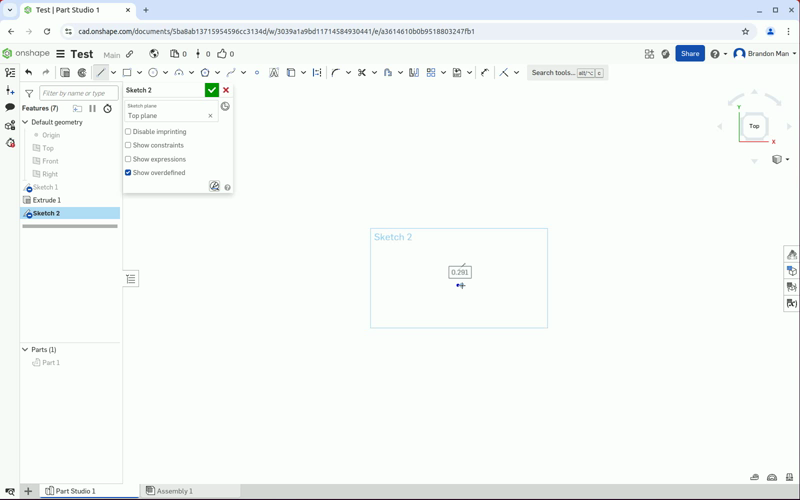
scroll(-6)
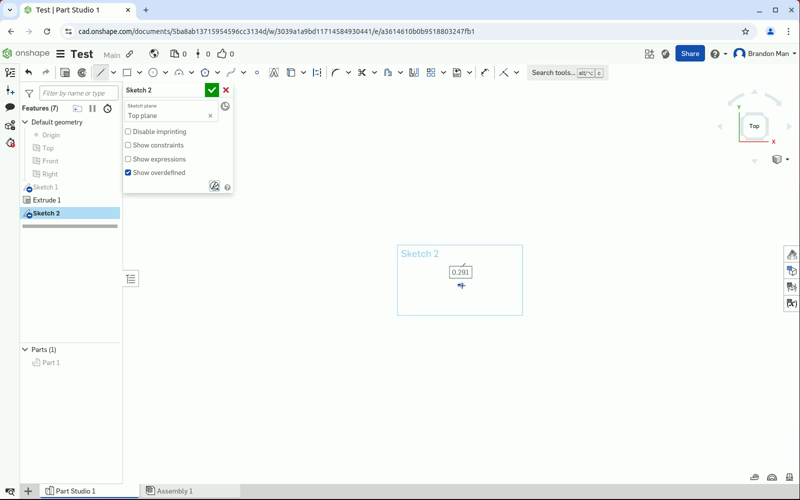
scroll(-6)
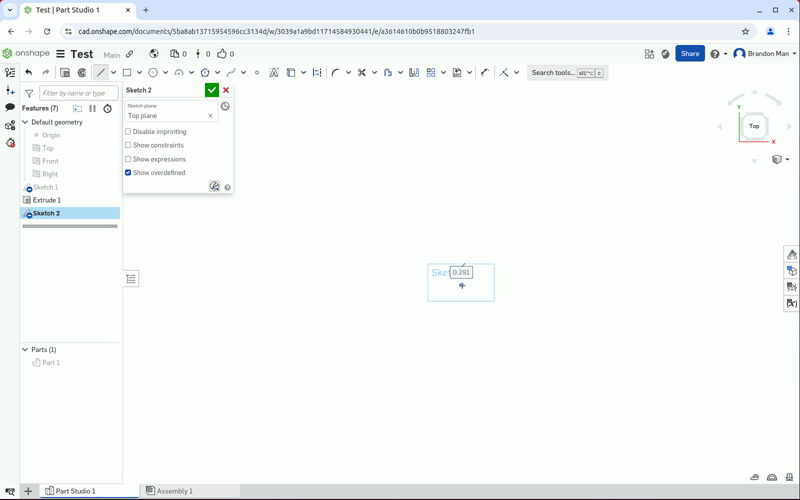
key_up(shift)
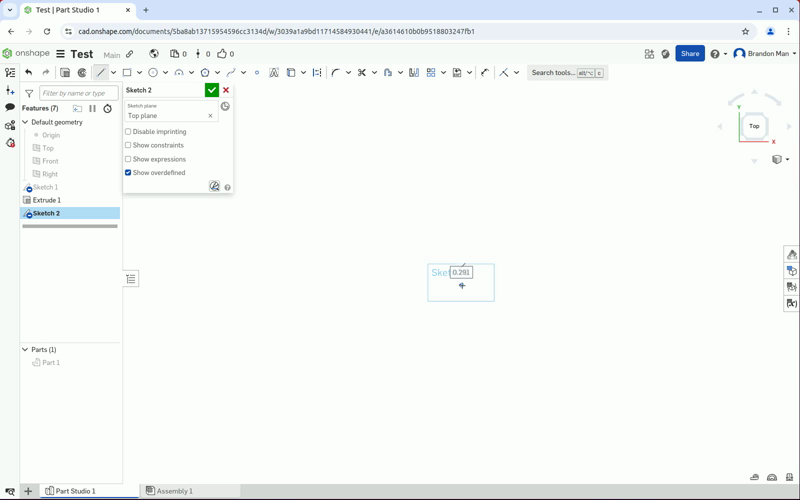
key_down(shift)
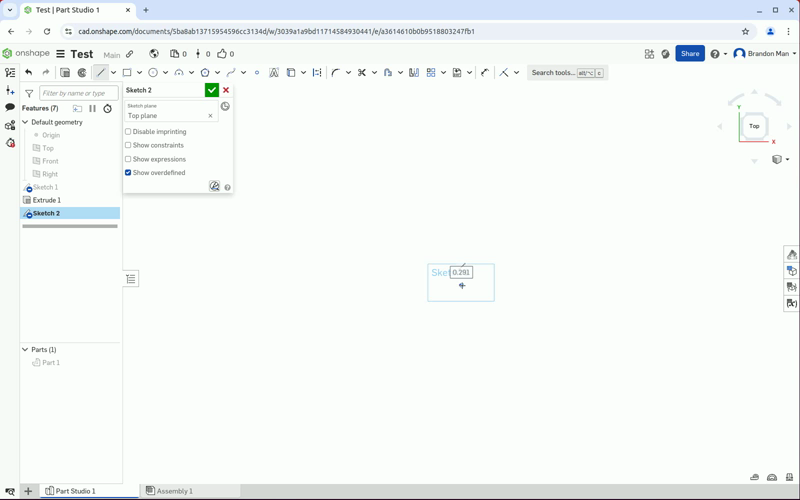
mouse_move(492, 285)
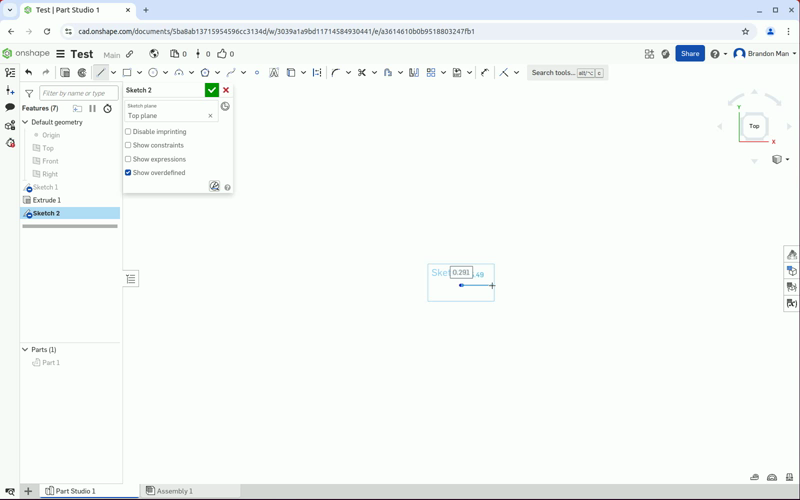
mouse_move(462, 279)
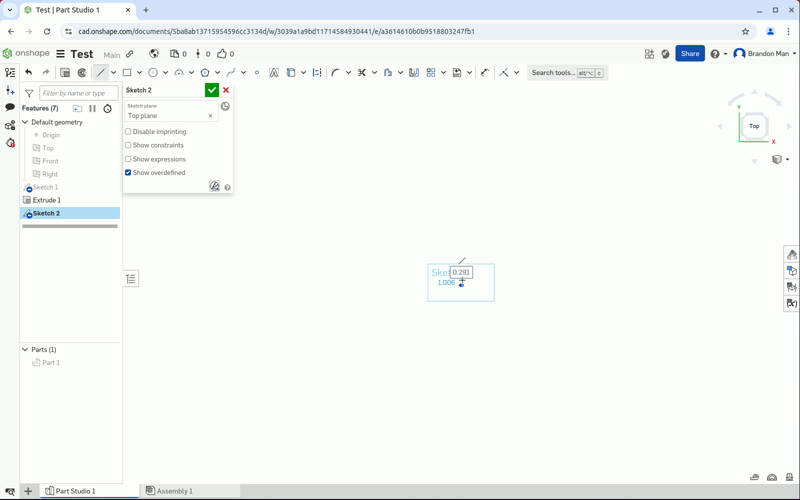
scroll(6)
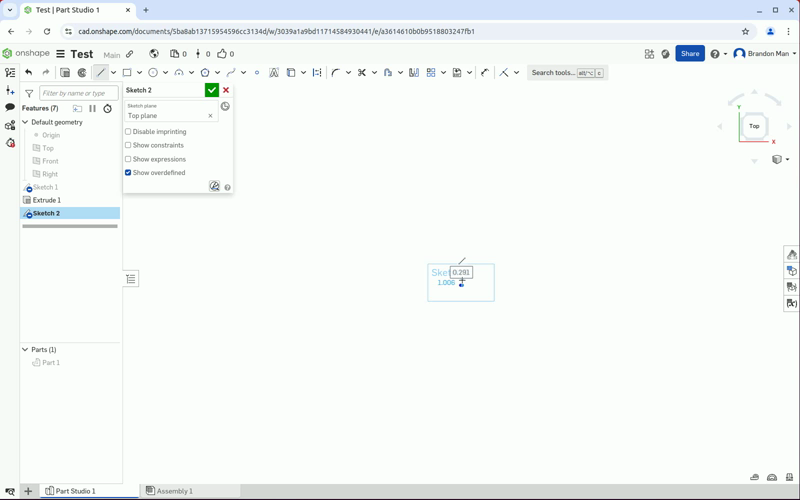
scroll(6)
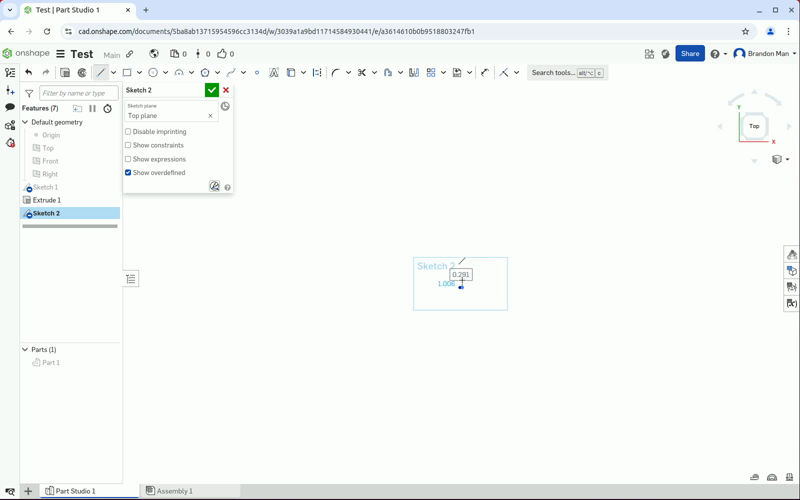
scroll(6)
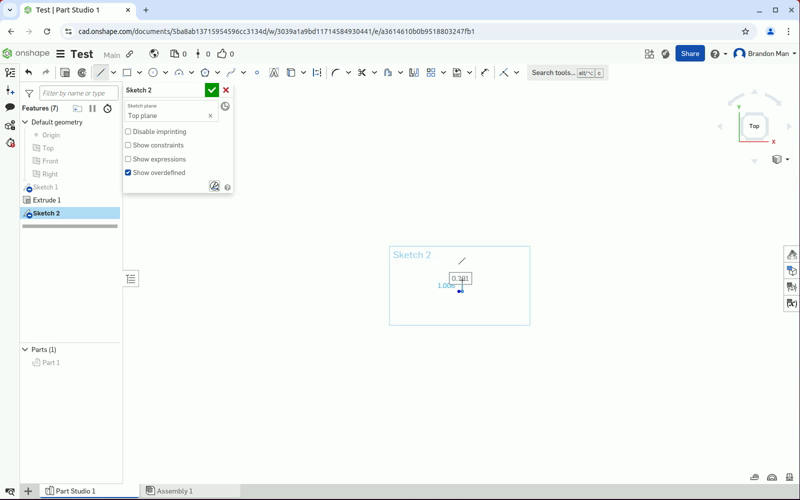
scroll(6)
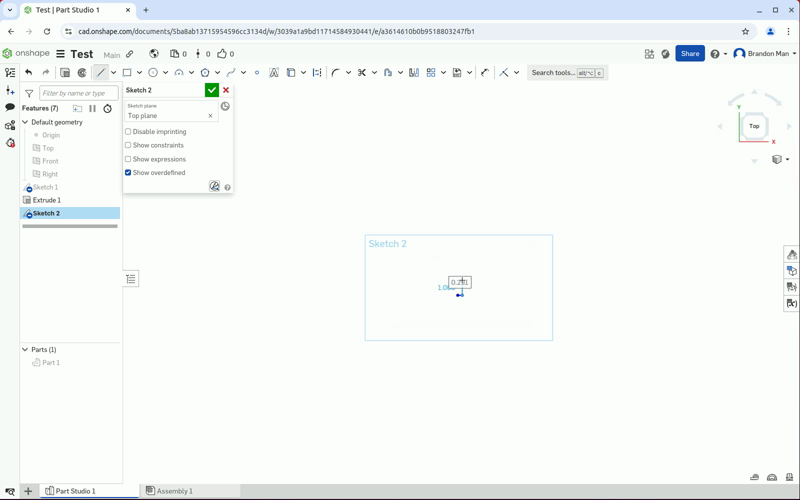
scroll(6)
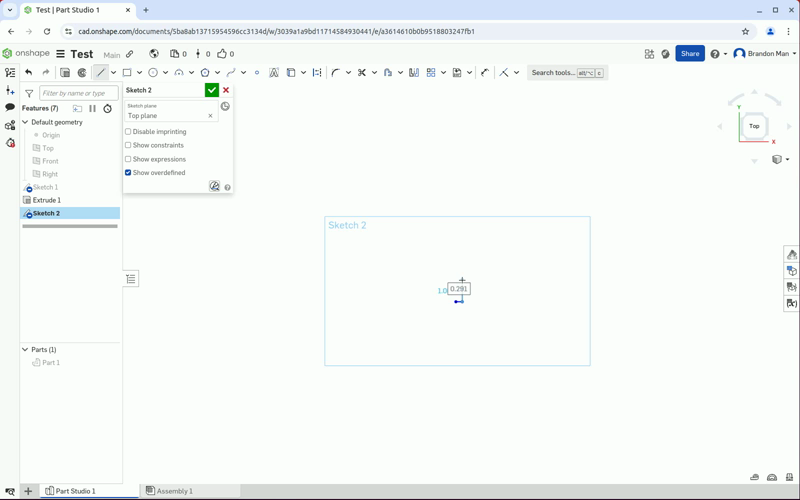
scroll(6)
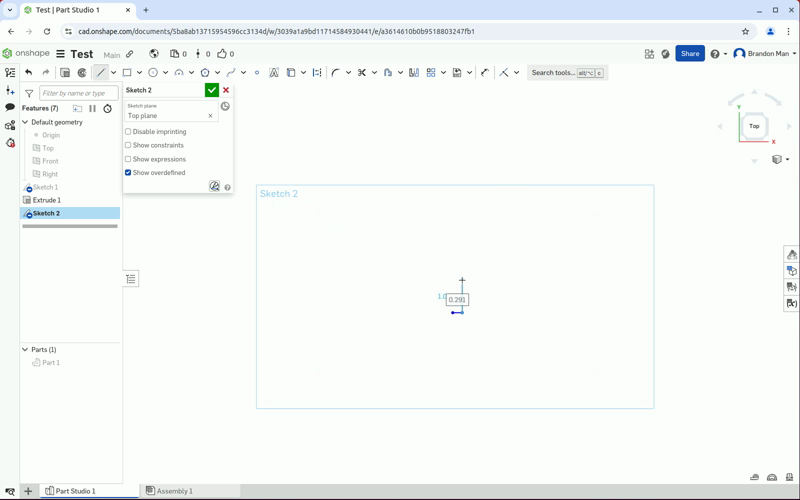
scroll(6)
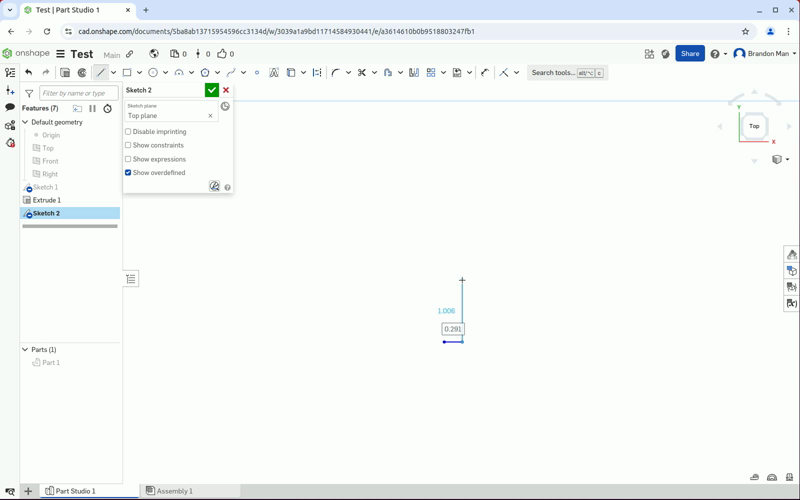
click(462, 279)
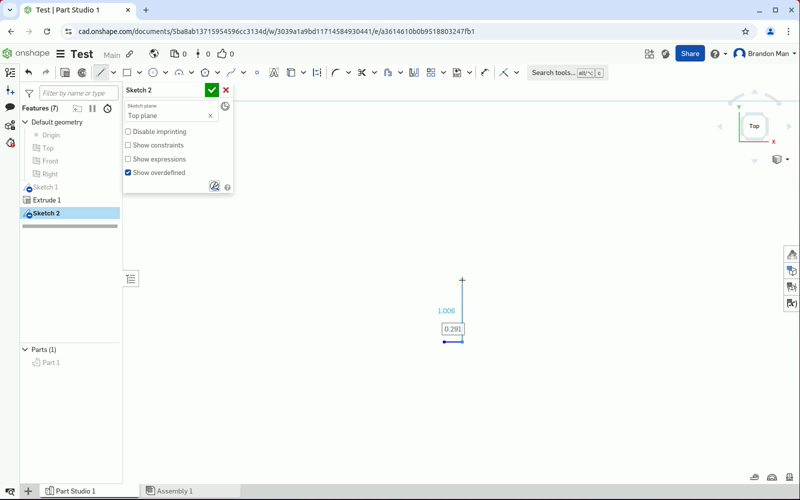
scroll(-6)
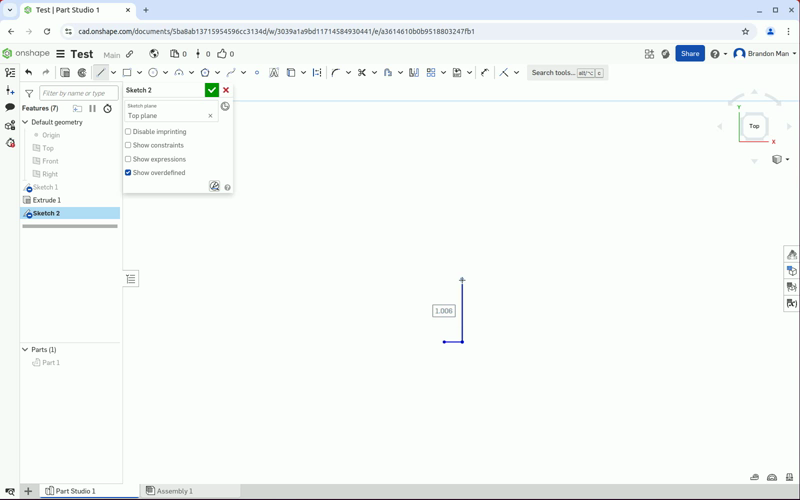
scroll(-6)
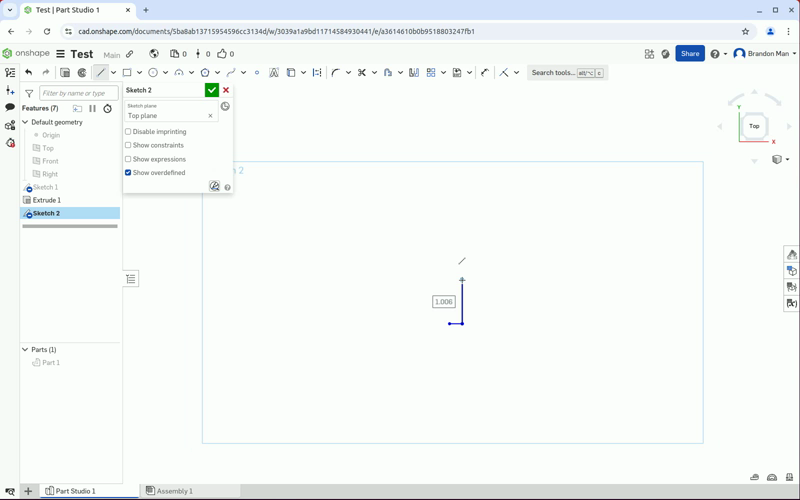
scroll(-6)
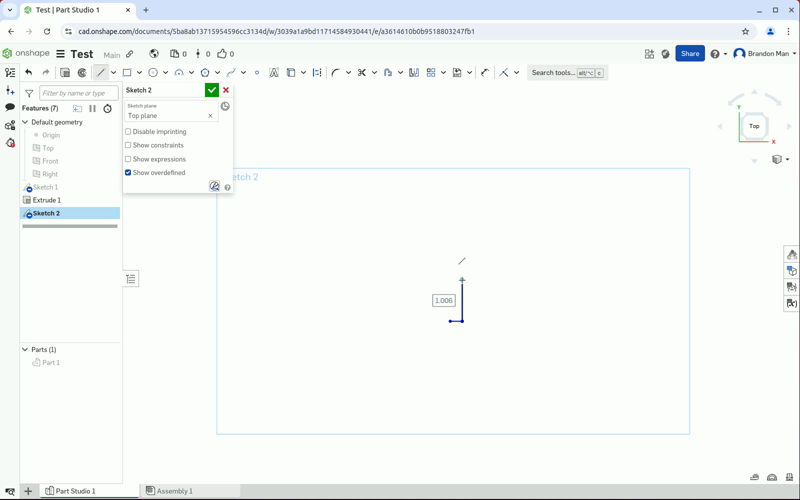
scroll(-6)
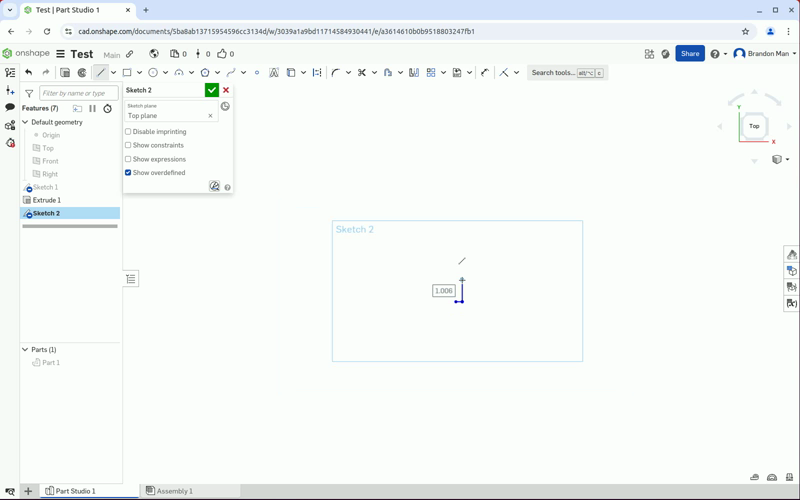
scroll(-6)
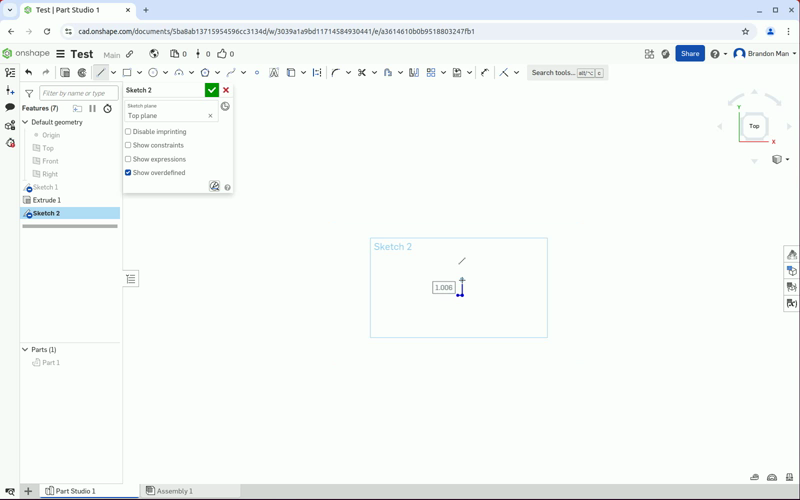
scroll(-6)
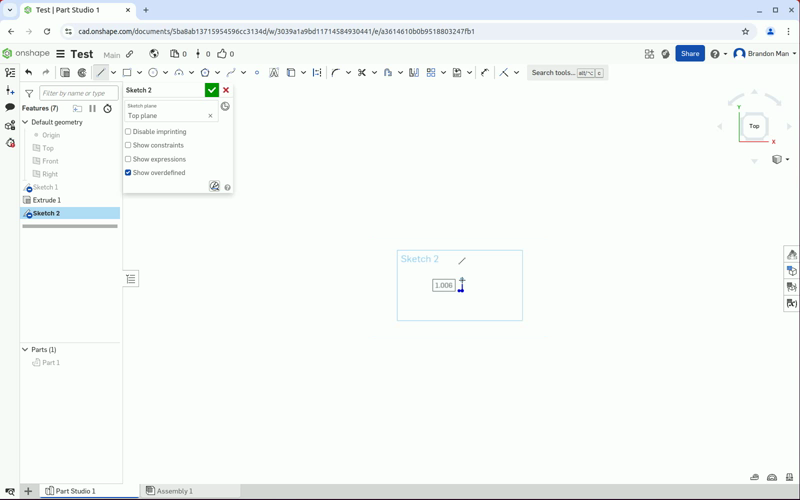
scroll(-6)
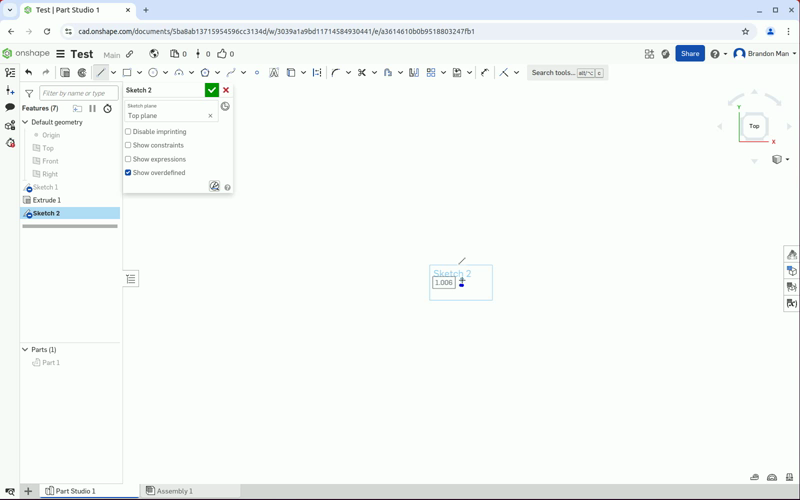
key_up(shift)
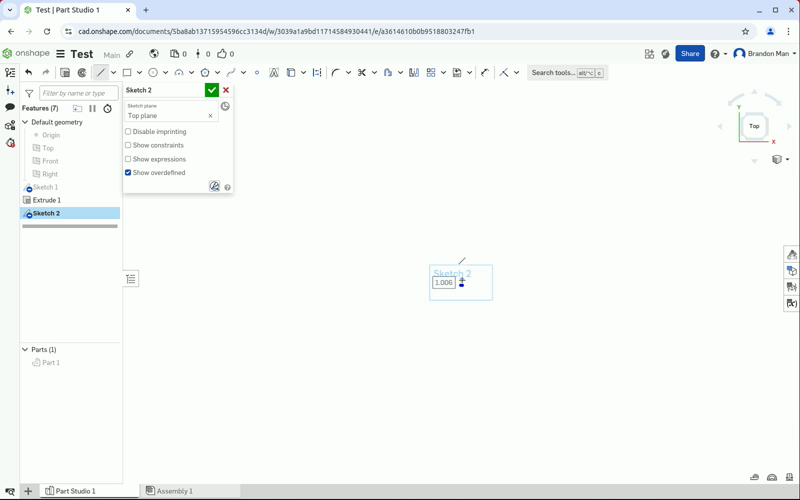
key_down(shift)
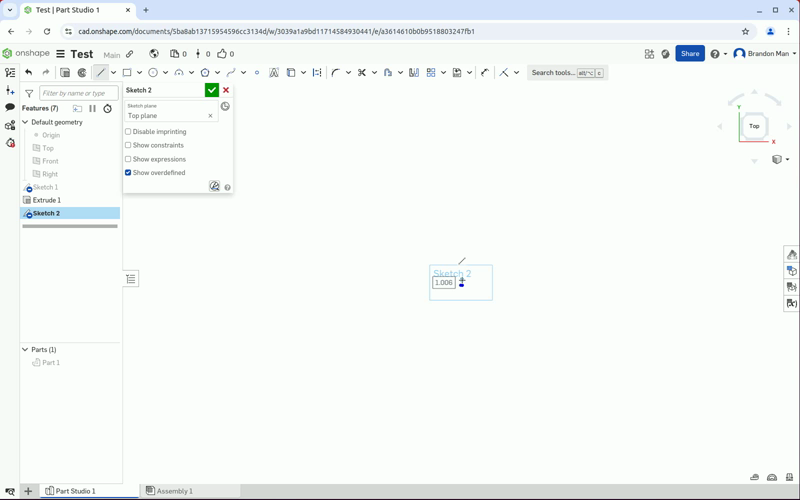
mouse_move(492, 279)
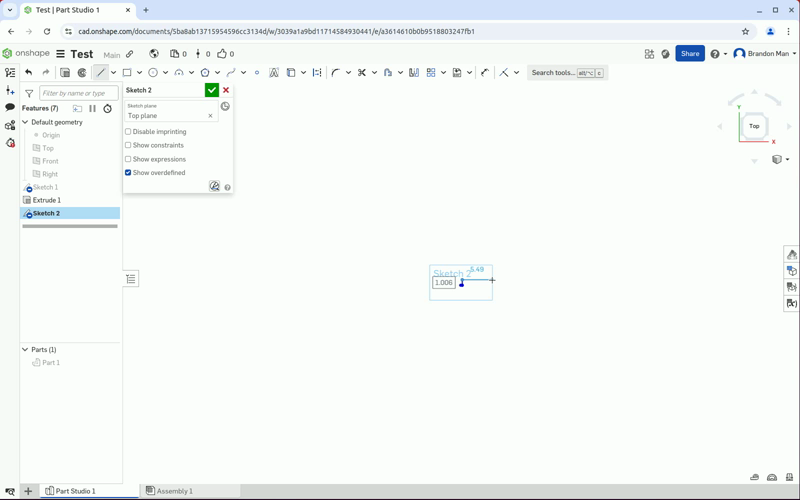
mouse_move(460, 279)
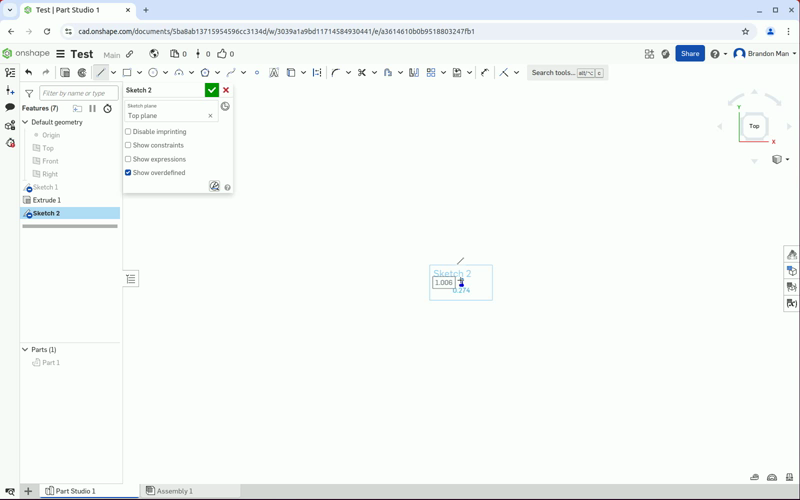
scroll(6)
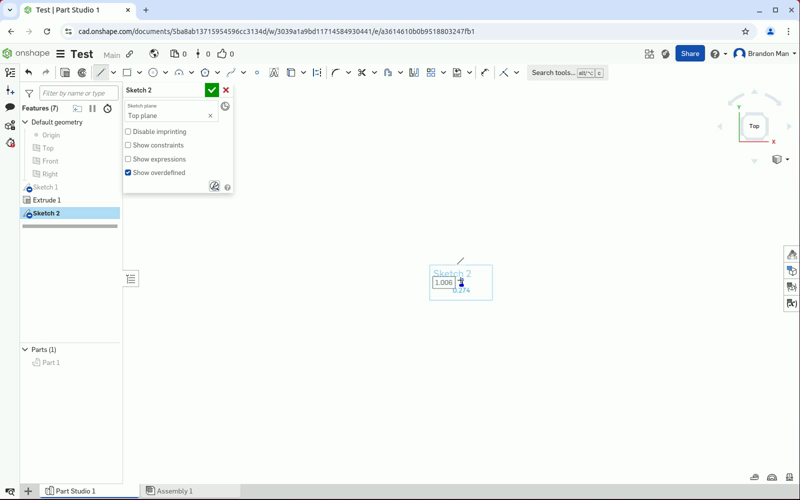
scroll(6)
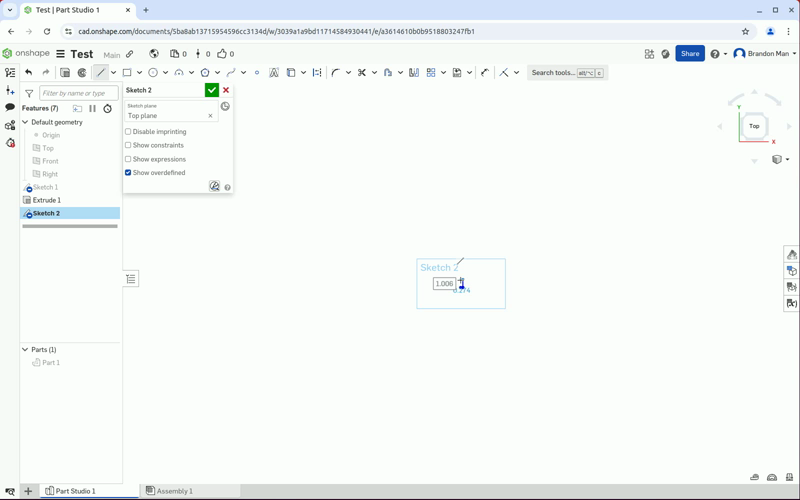
scroll(6)
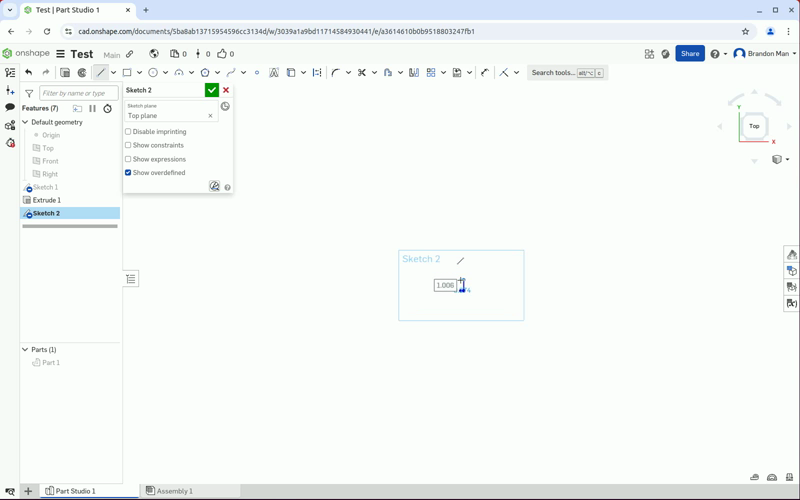
scroll(6)
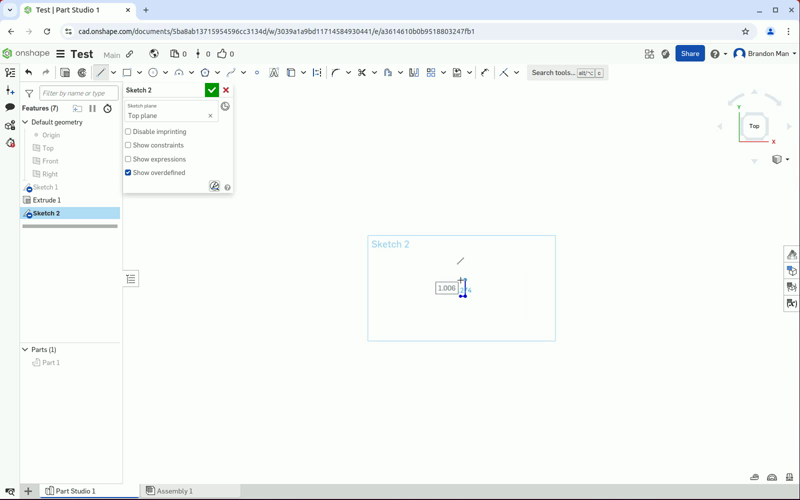
scroll(6)
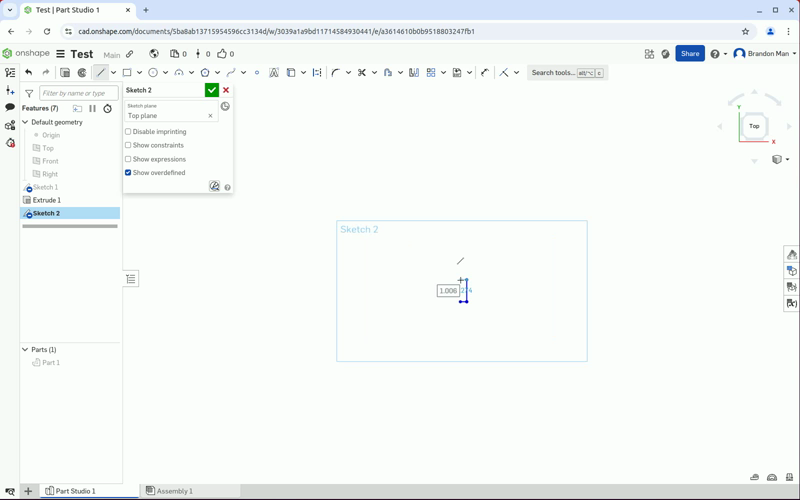
scroll(6)
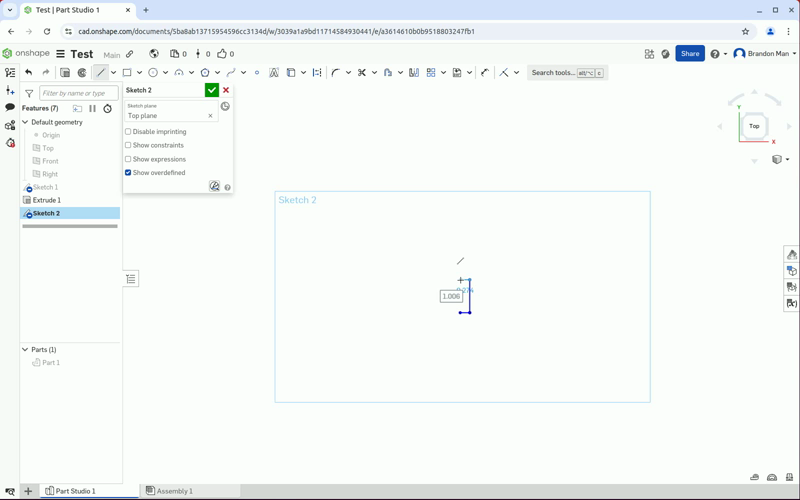
scroll(6)
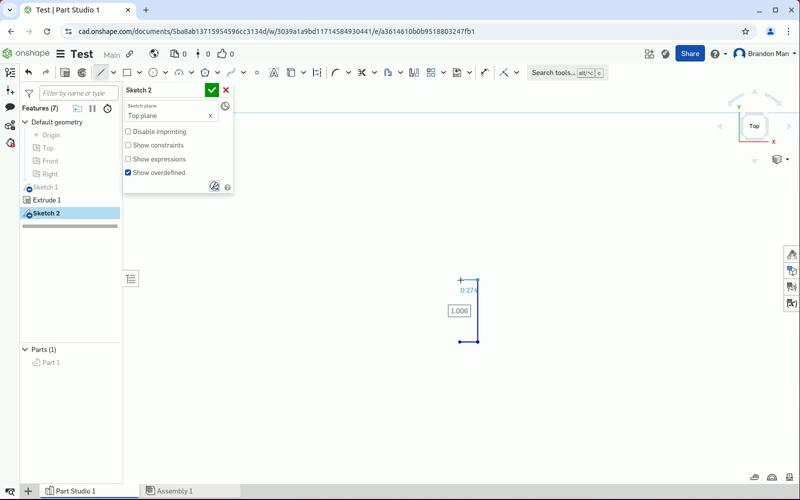
click(460, 279)
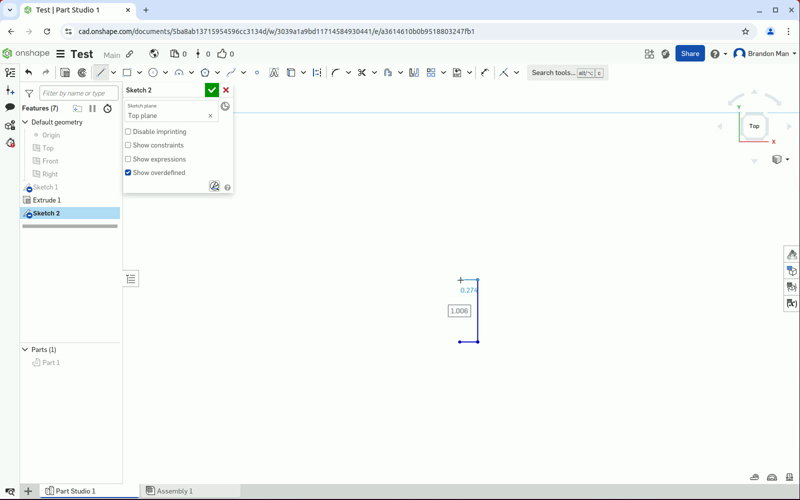
scroll(-6)
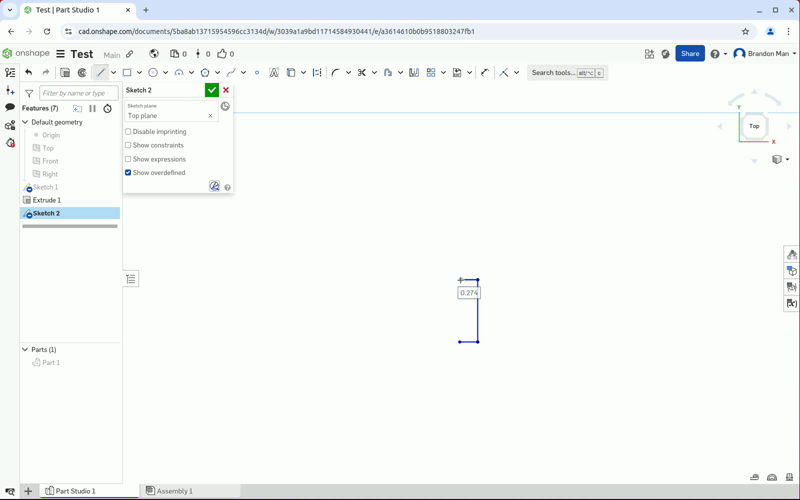
scroll(-6)
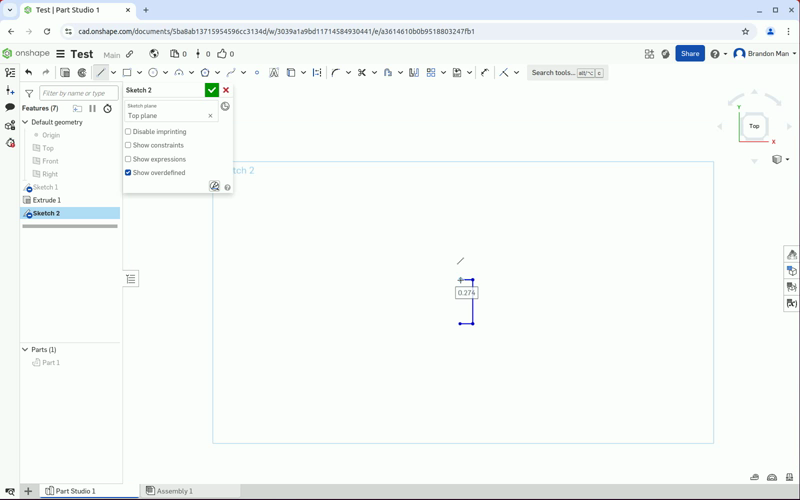
scroll(-6)
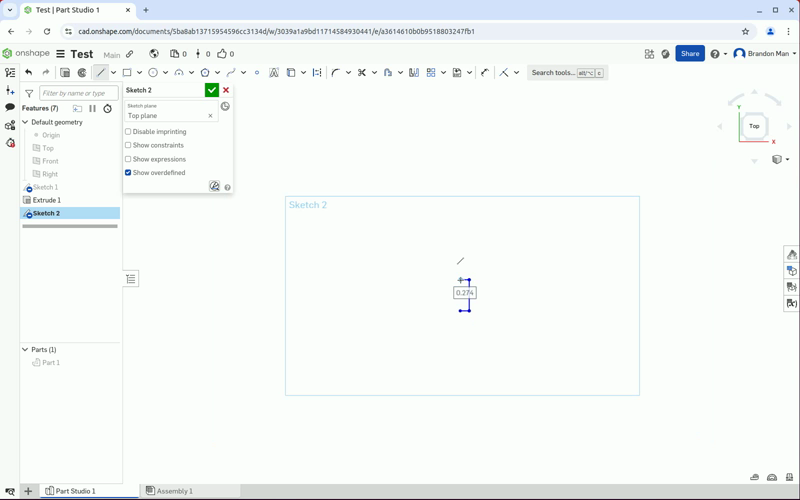
scroll(-6)
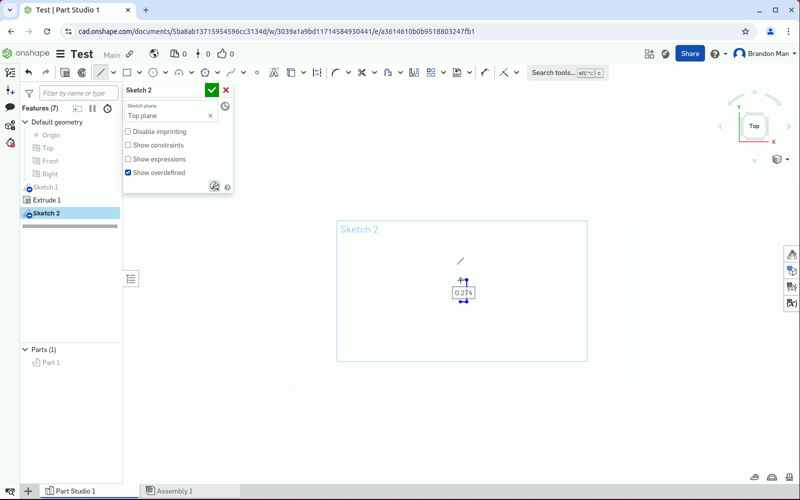
scroll(-6)
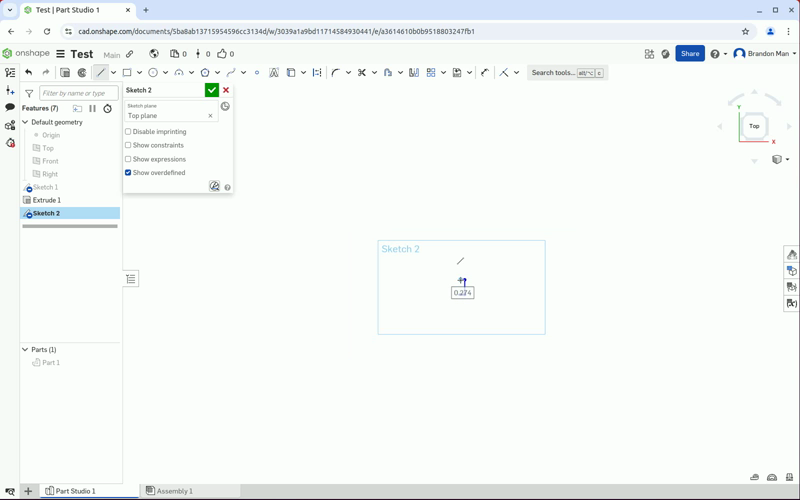
scroll(-6)
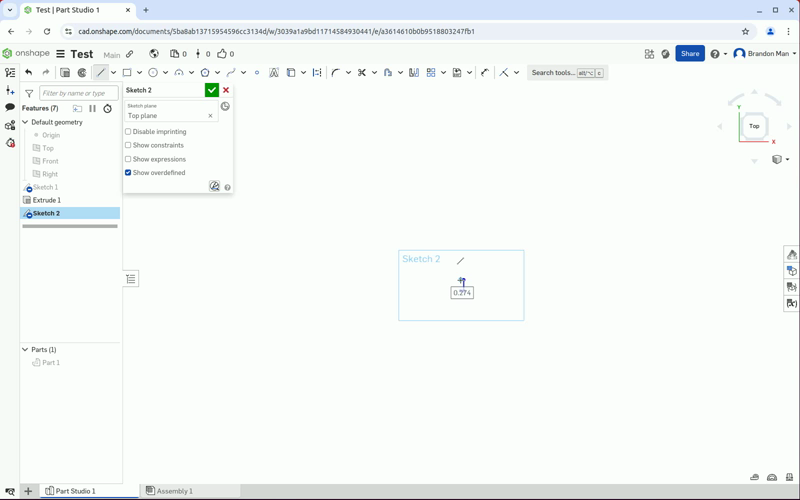
scroll(-6)
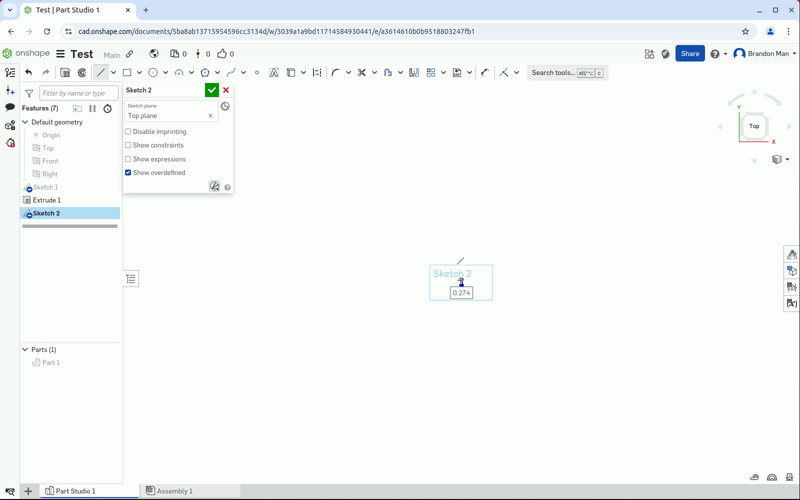
key_up(shift)
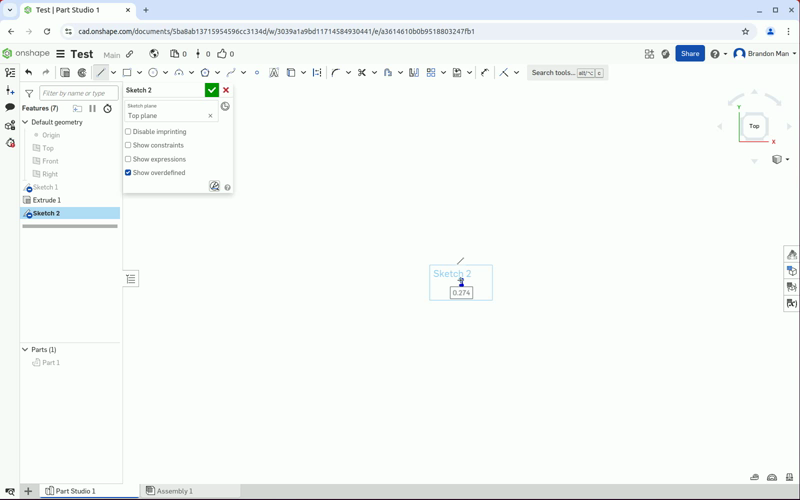
mouse_move(490, 279)
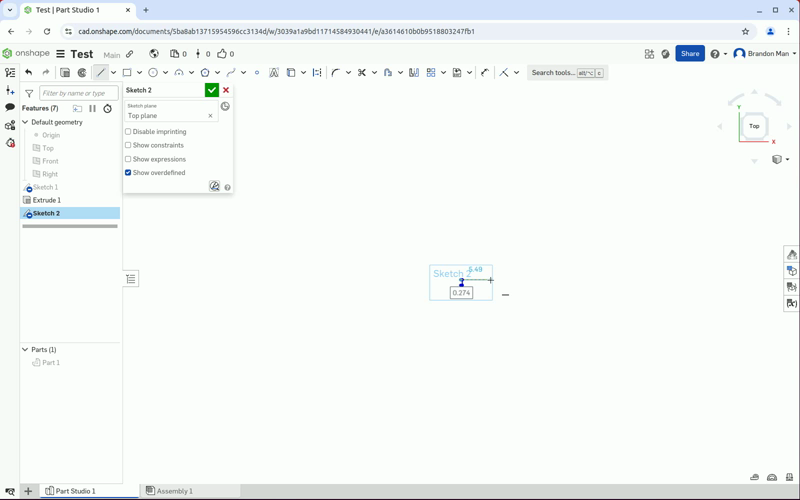
key_down(shift)
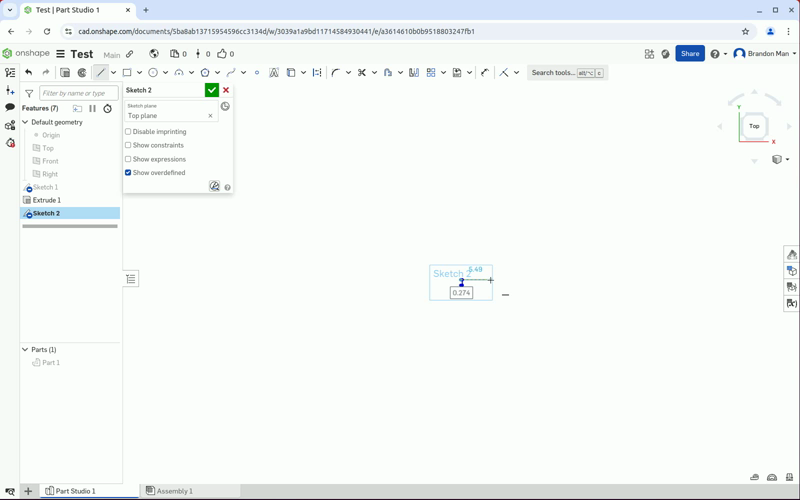
mouse_move(460, 285)
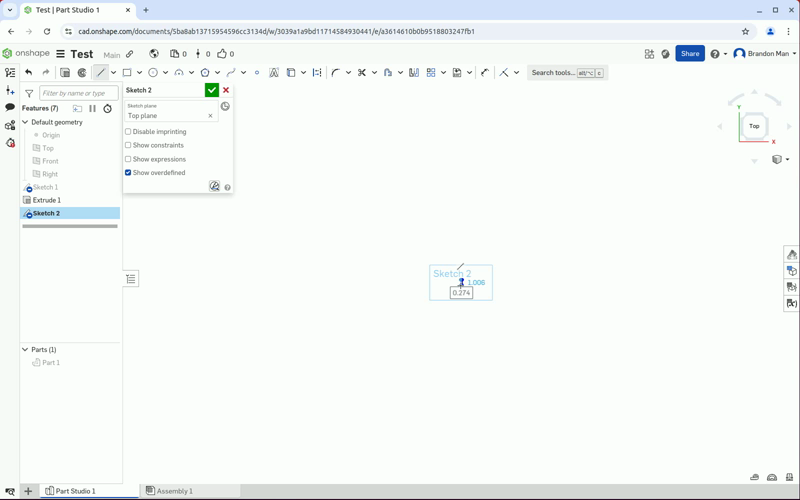
scroll(6)
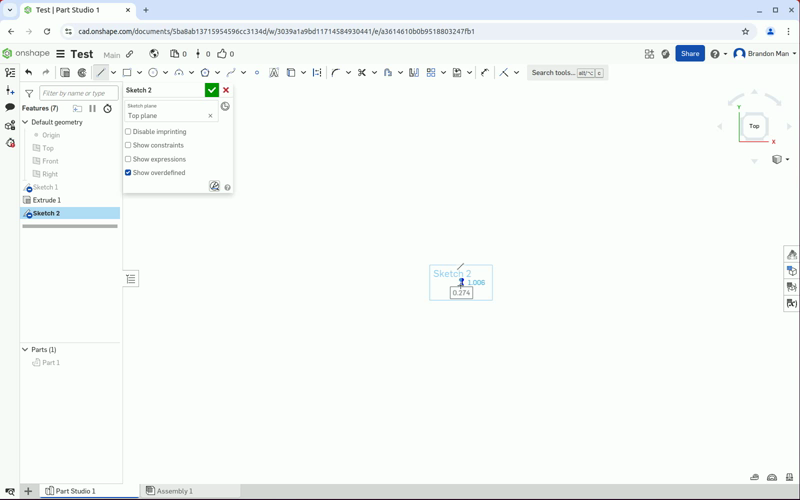
scroll(6)
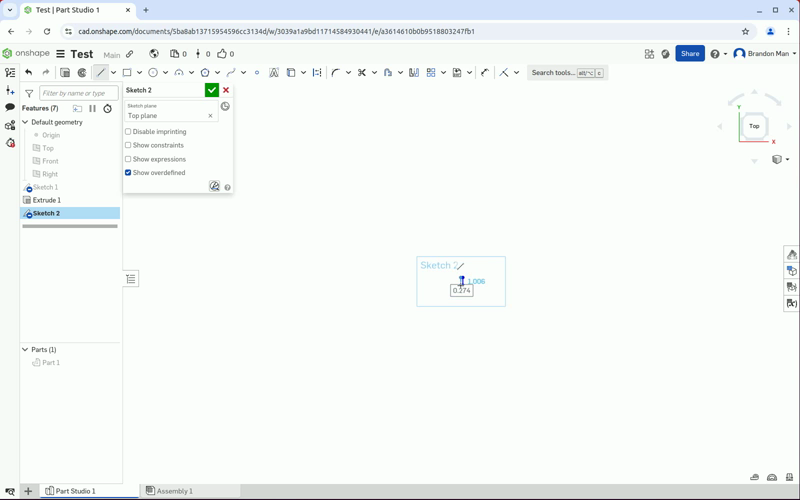
scroll(6)
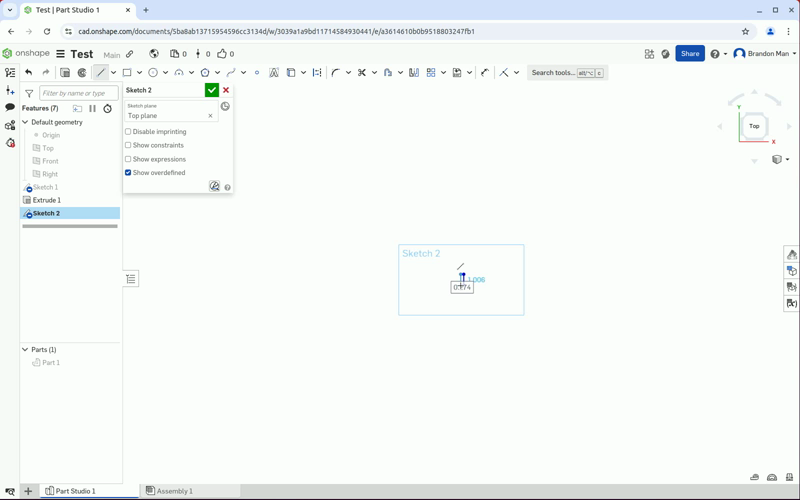
scroll(6)
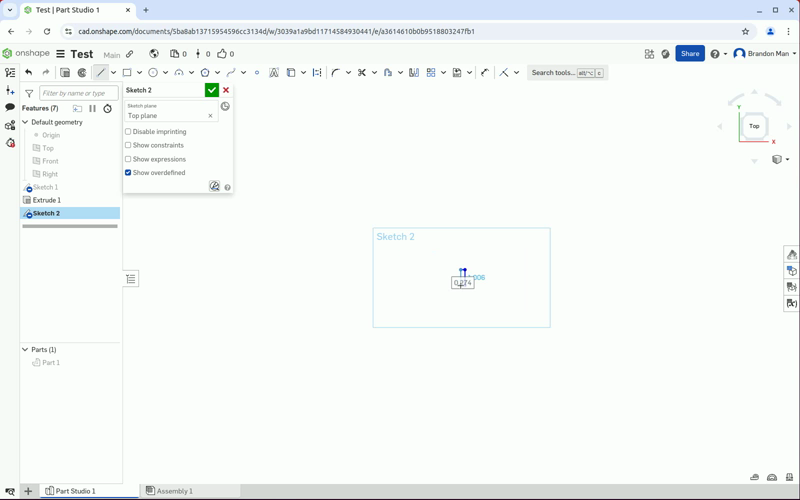
scroll(6)
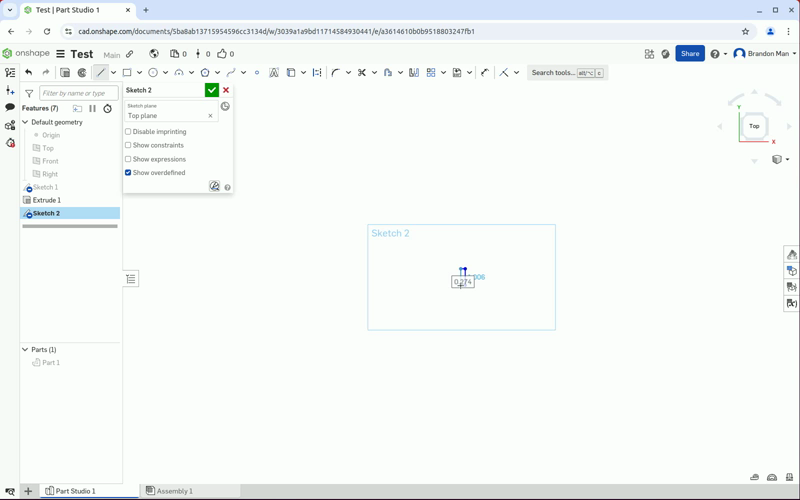
scroll(6)
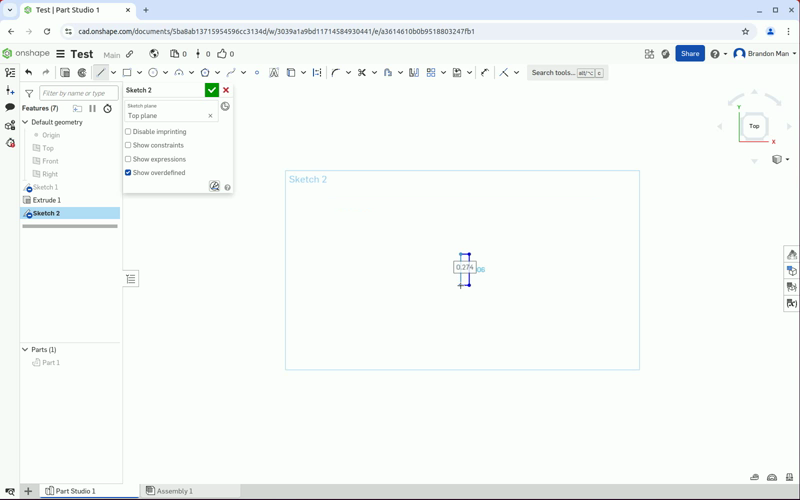
scroll(6)
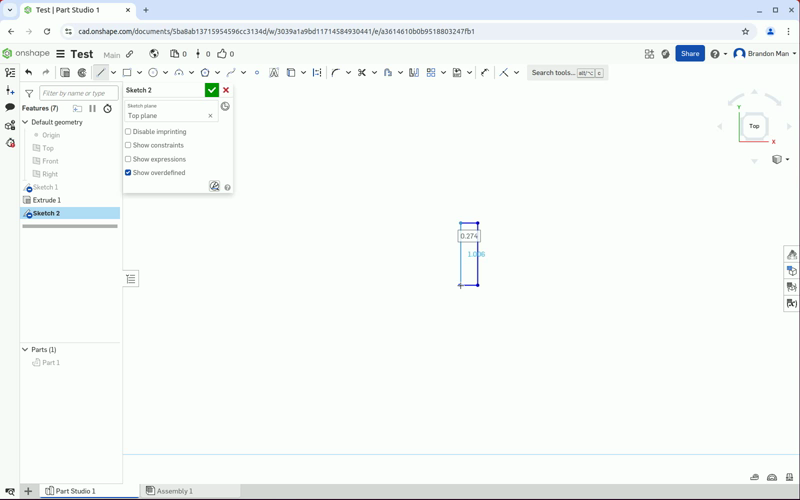
key_up(shift)
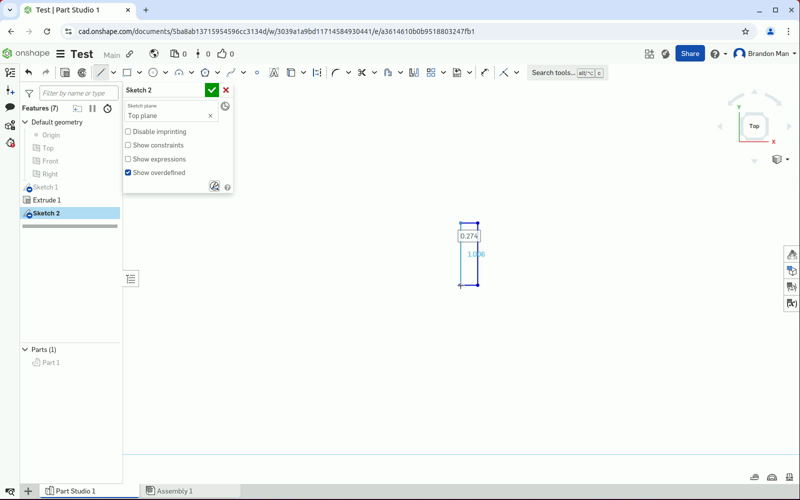
click(460, 285)
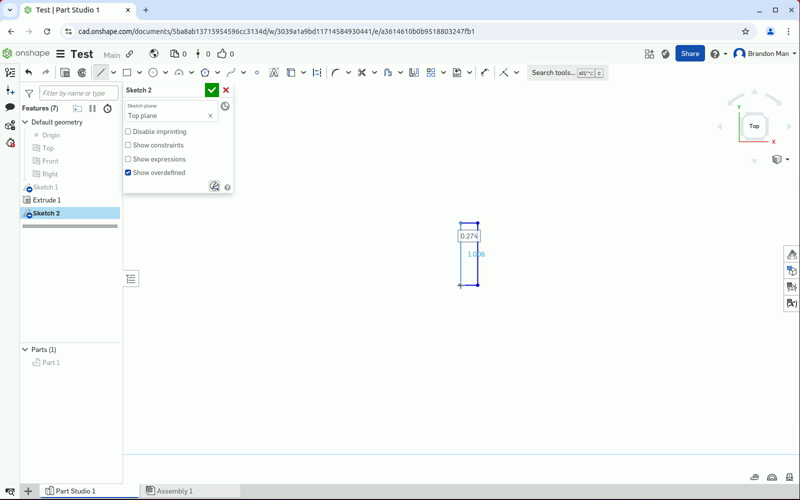
scroll(-6)
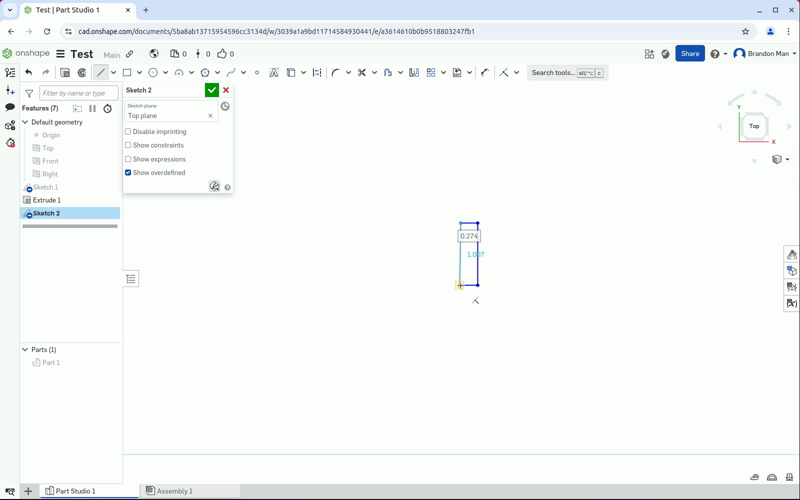
scroll(-6)
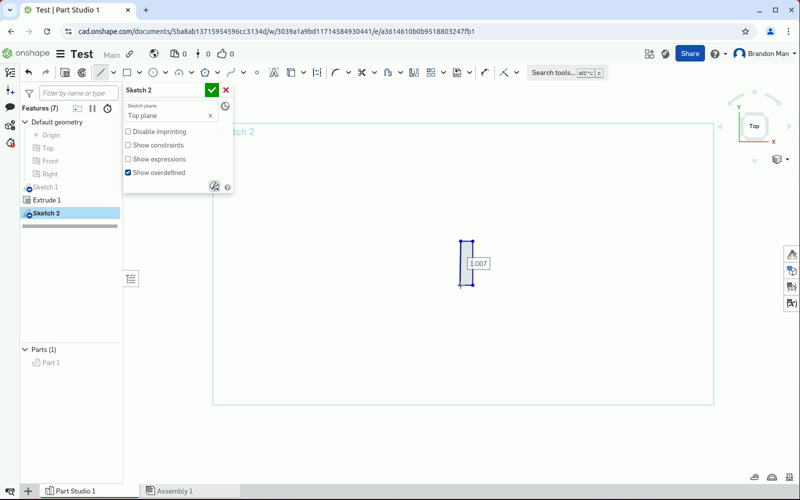
scroll(-6)
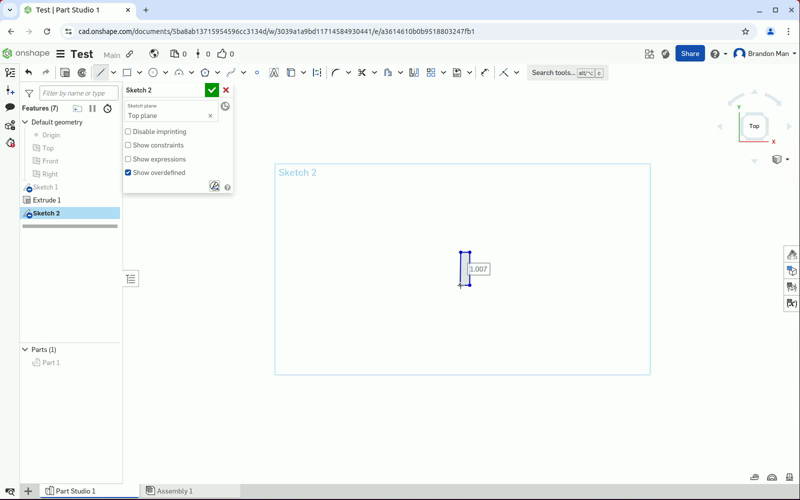
scroll(-6)
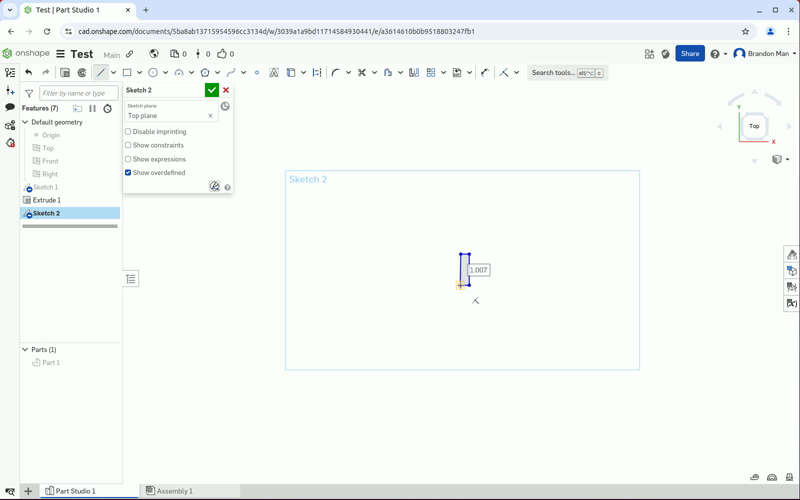
scroll(-6)
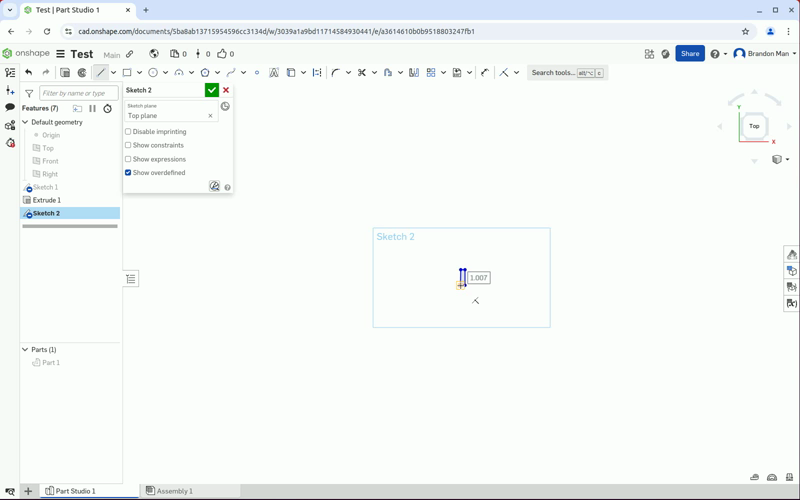
scroll(-6)
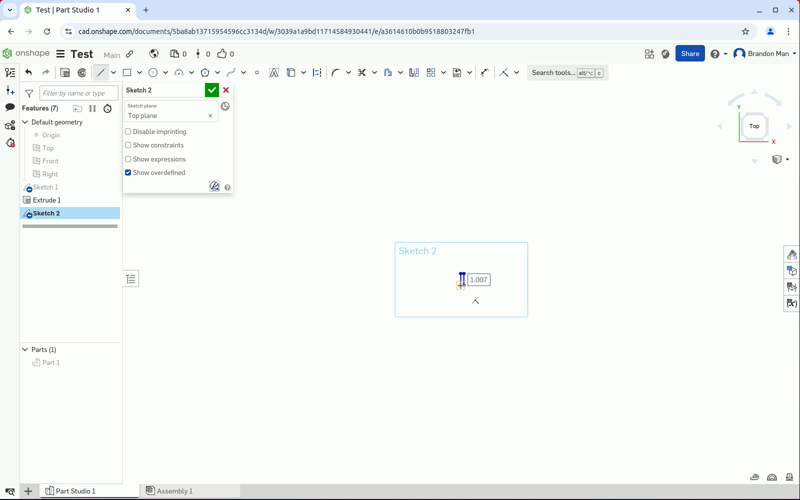
scroll(-6)
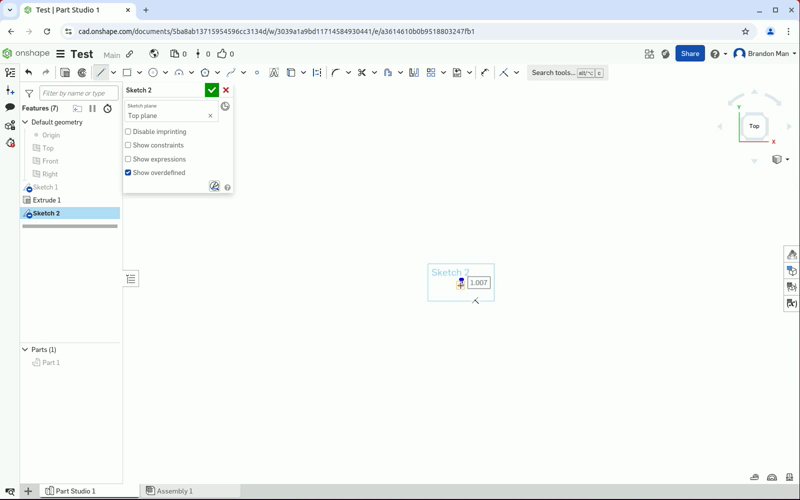
key(esc)
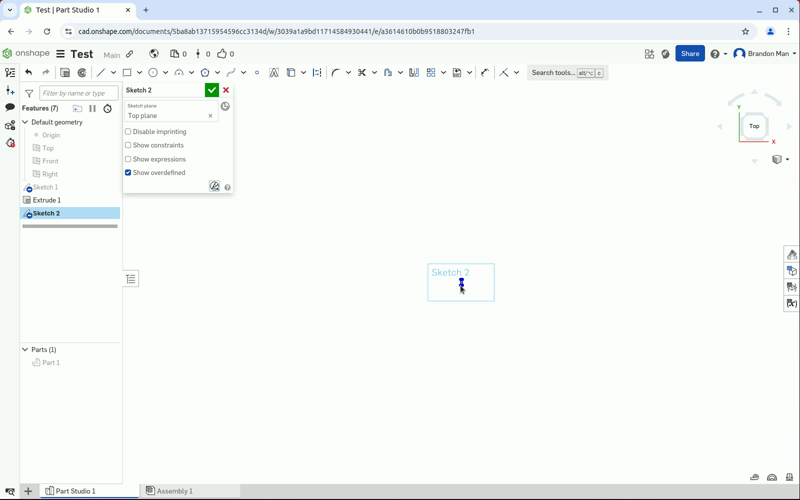
mouse_move(461, 283)
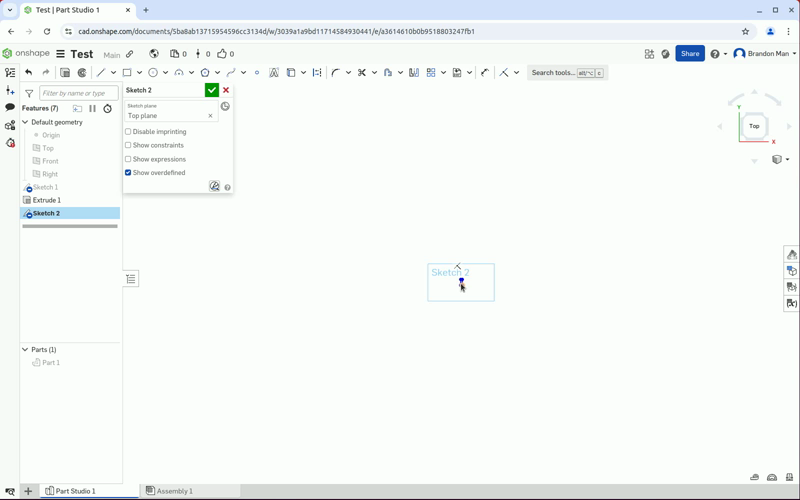
scroll(6)
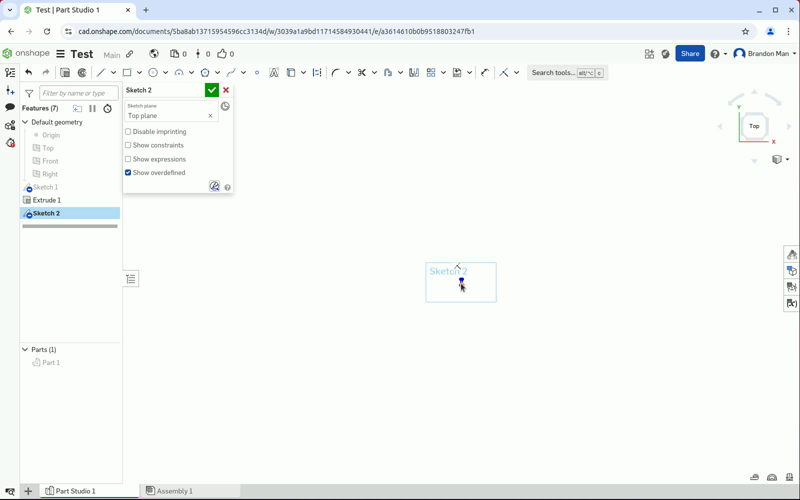
scroll(6)
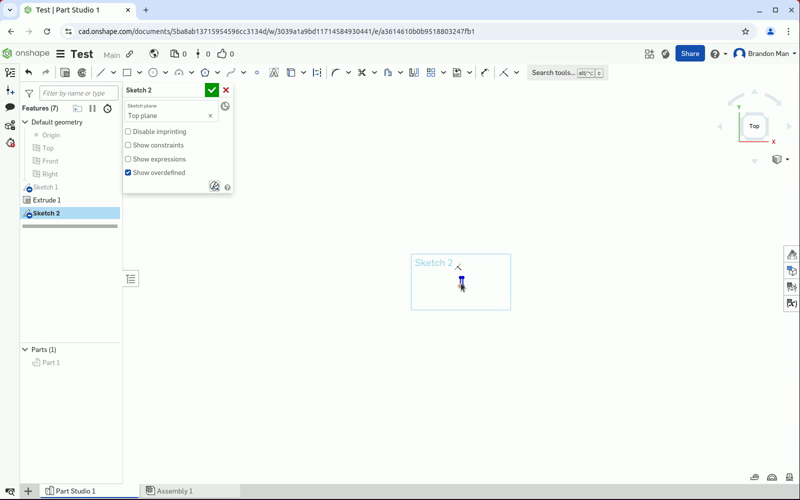
scroll(6)
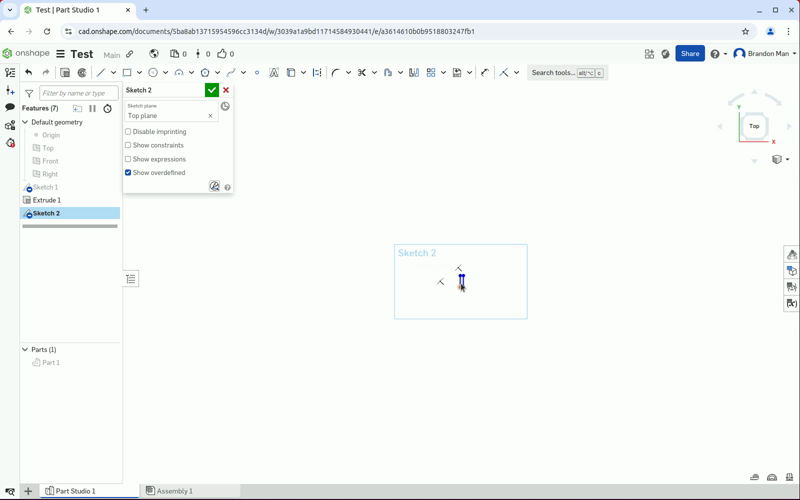
scroll(6)
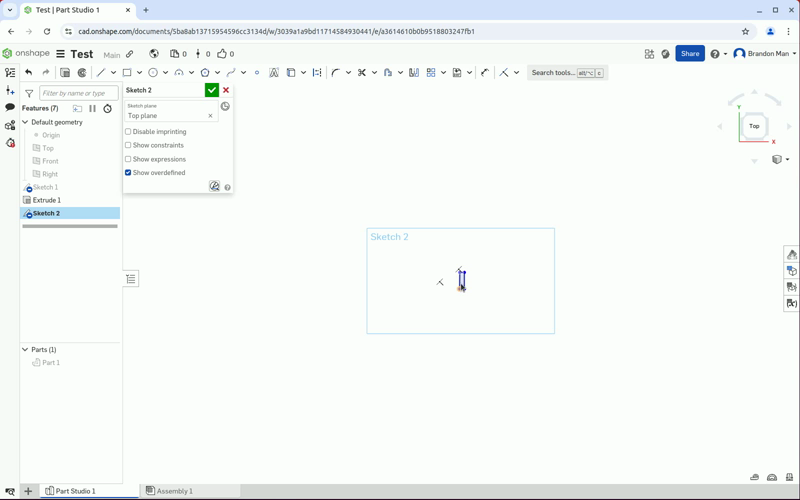
scroll(6)
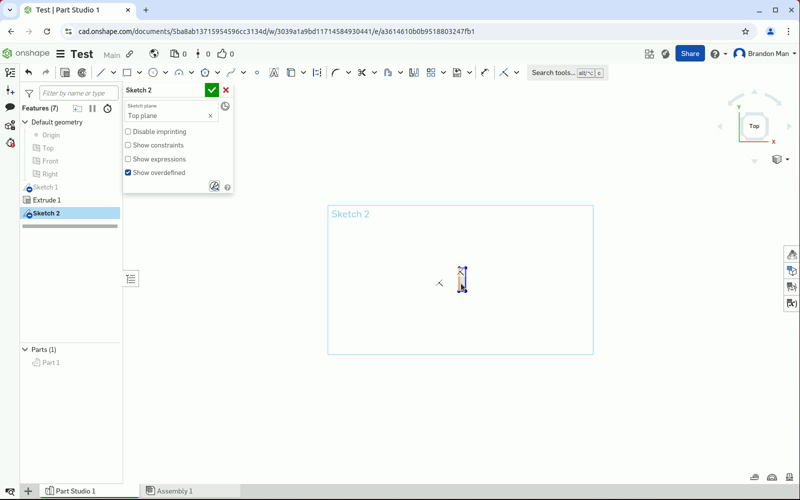
scroll(6)
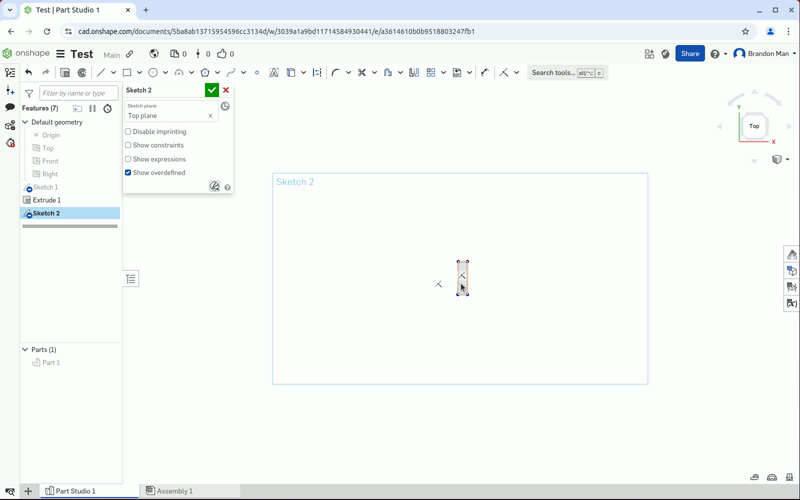
scroll(6)
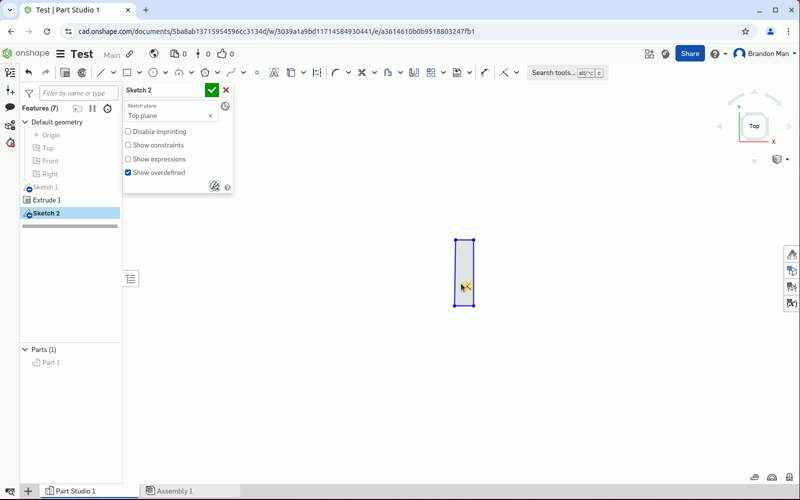
click(461, 283)
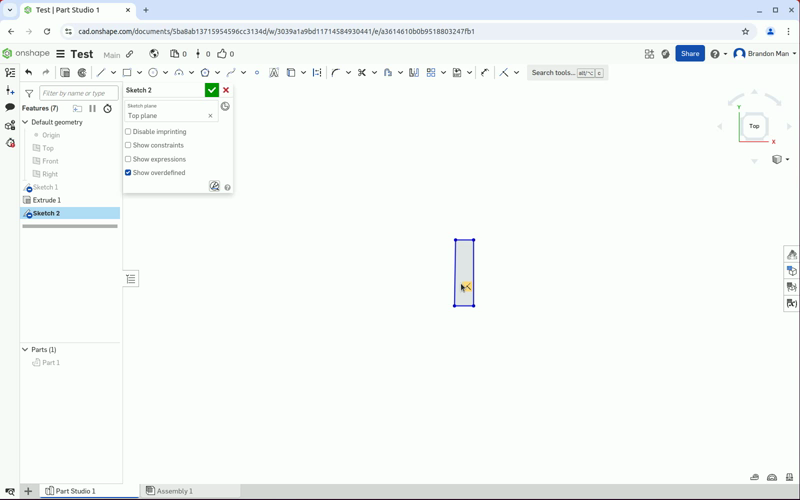
scroll(-6)
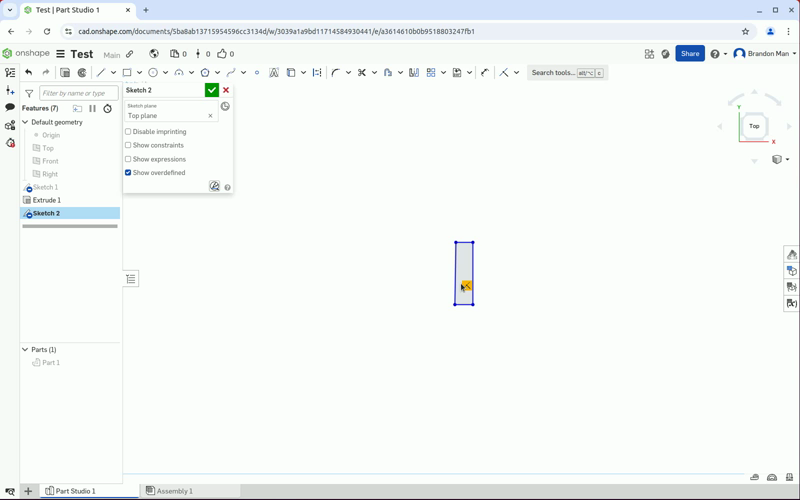
scroll(-6)
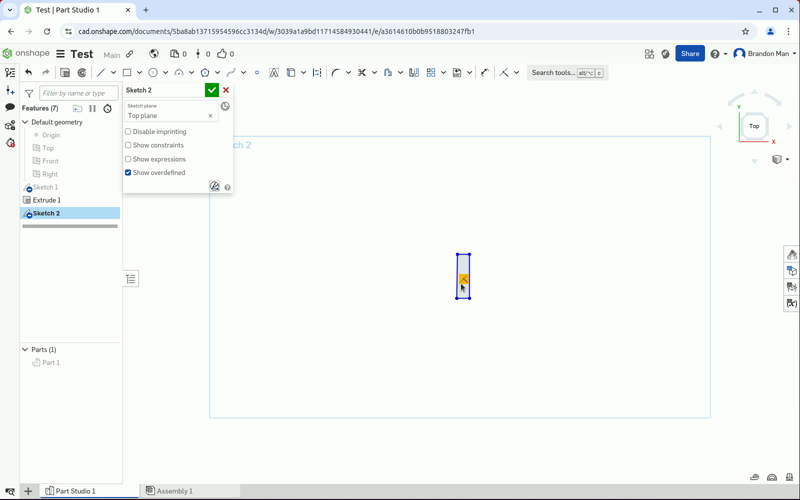
scroll(-6)
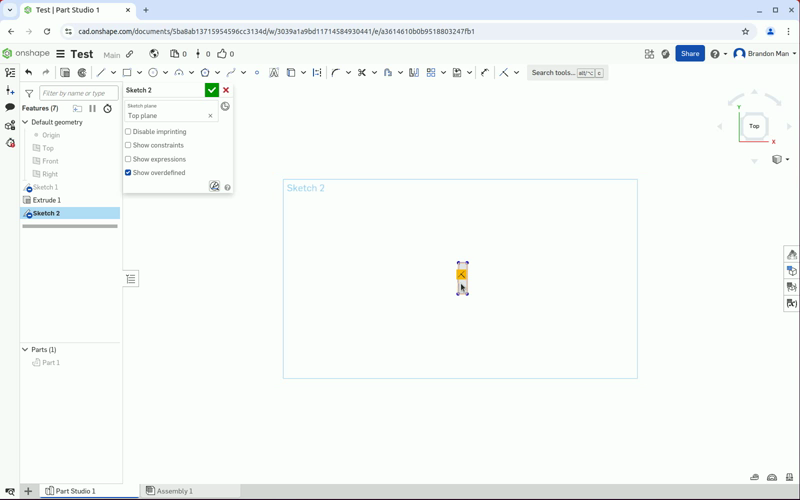
scroll(-6)
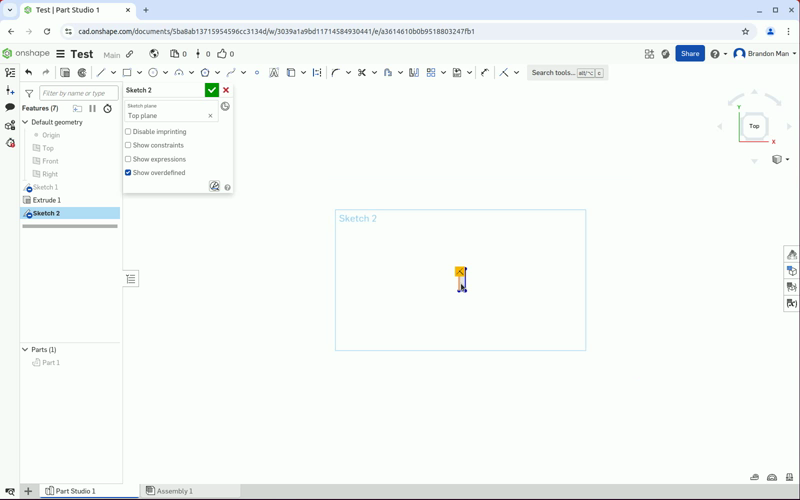
scroll(-6)
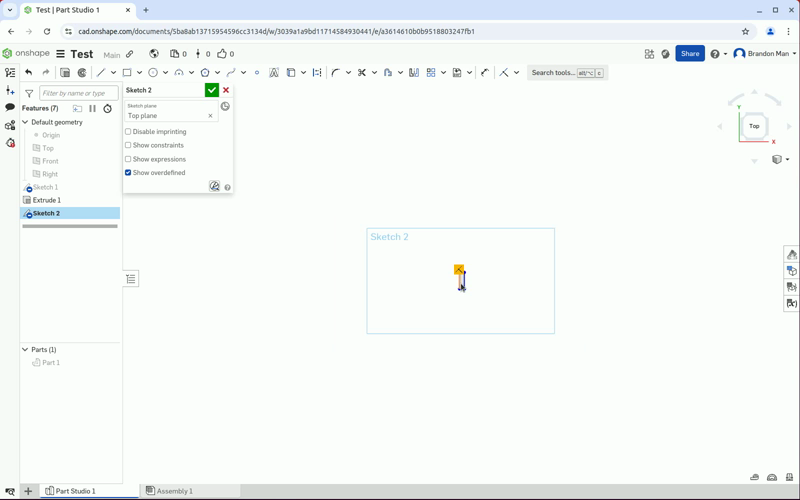
scroll(-6)
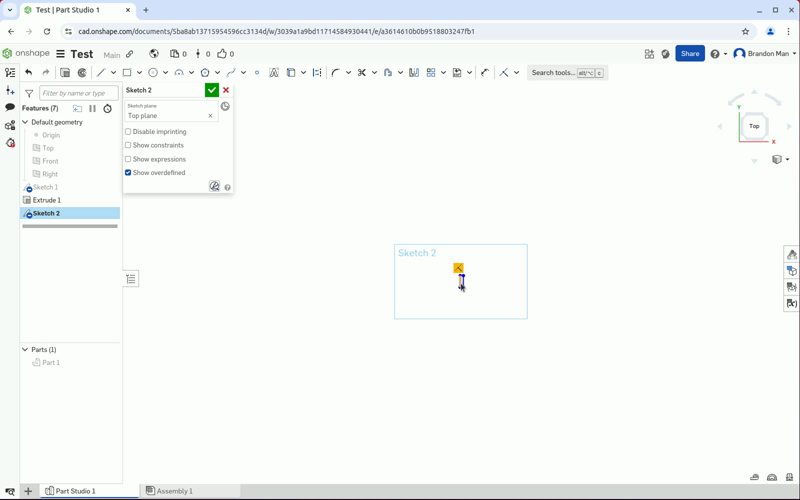
scroll(-6)
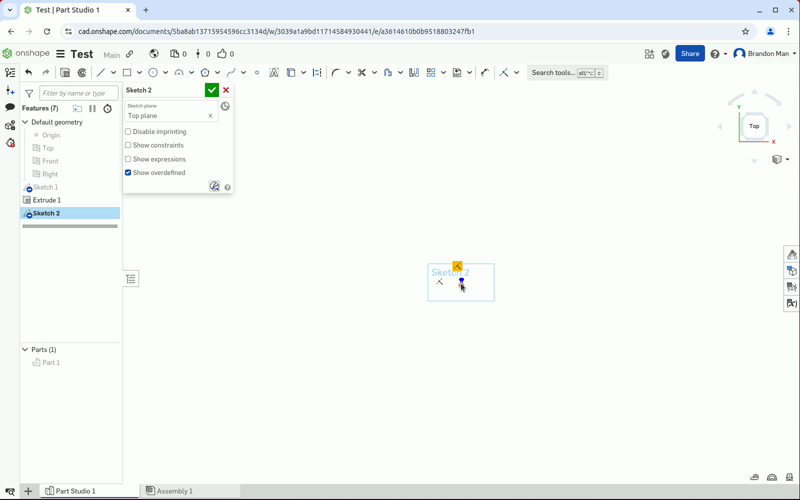
mouse_move(73, 352)
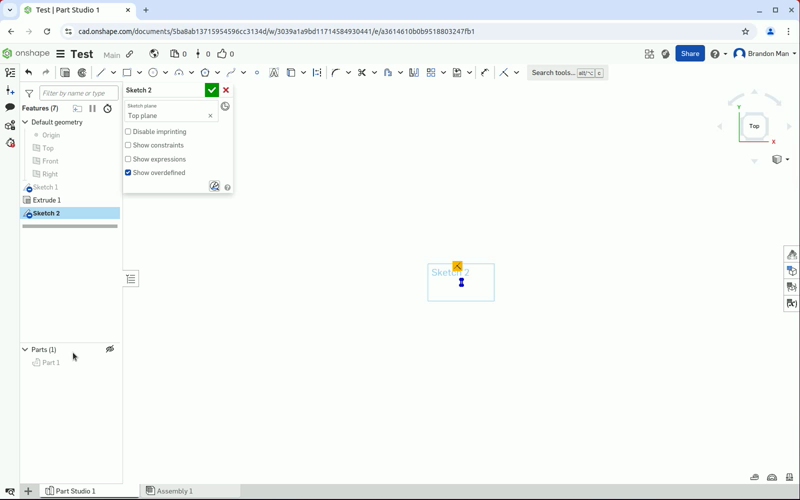
key(shift+y)
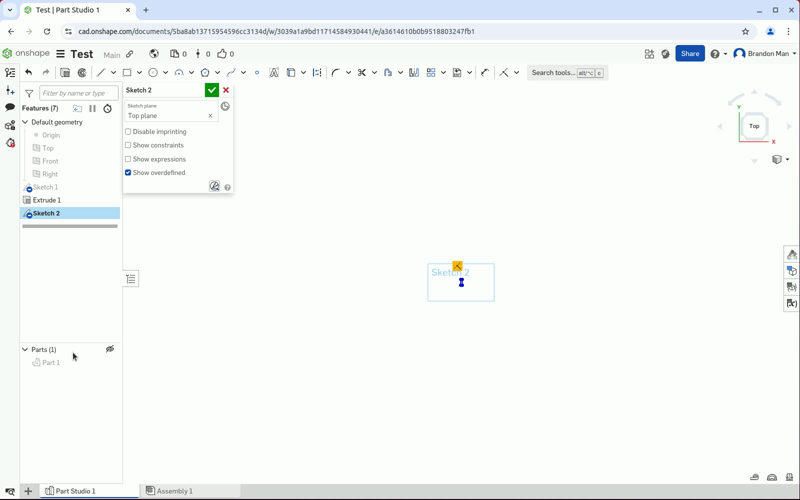
key(shift+e)
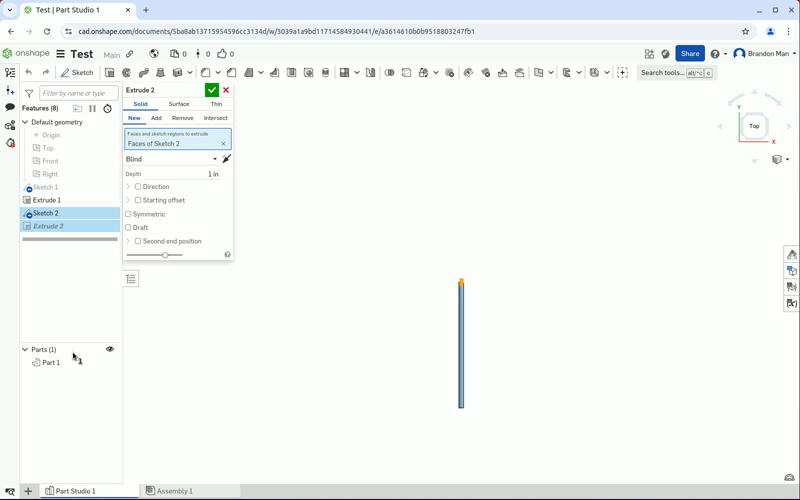
mouse_move(143, 106)
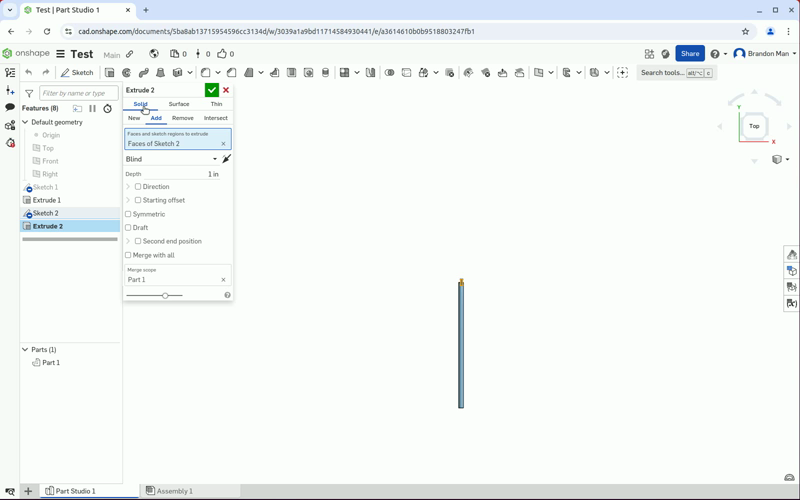
click(143, 106)
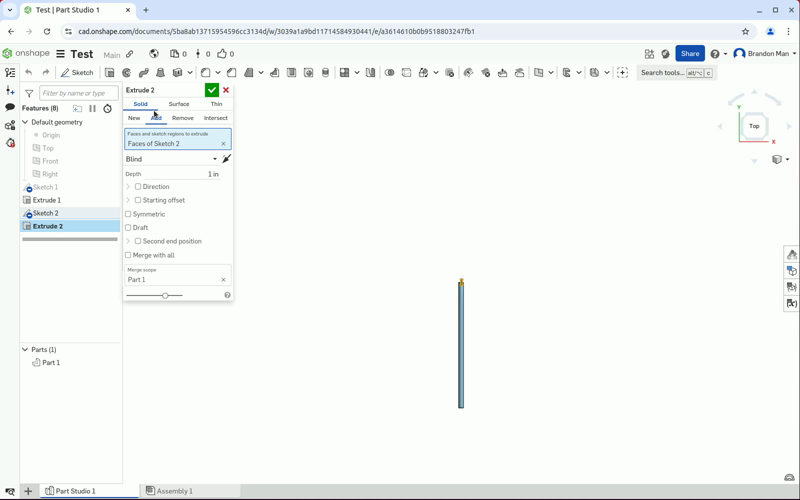
mouse_move(186, 120)
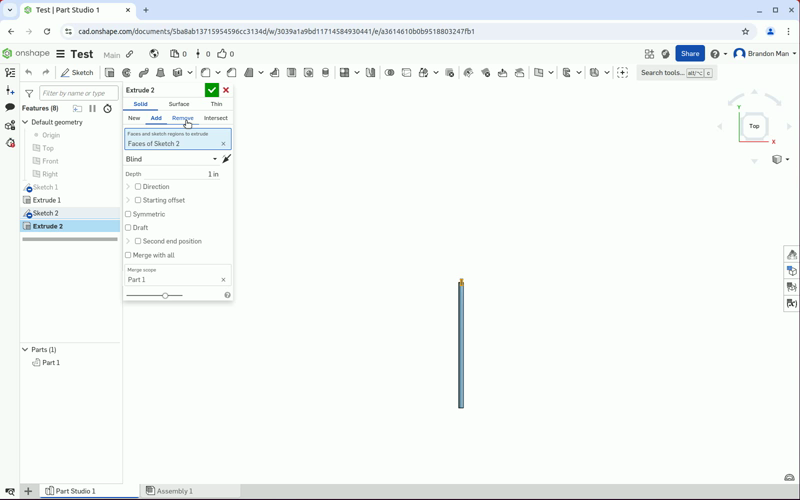
click(186, 120)
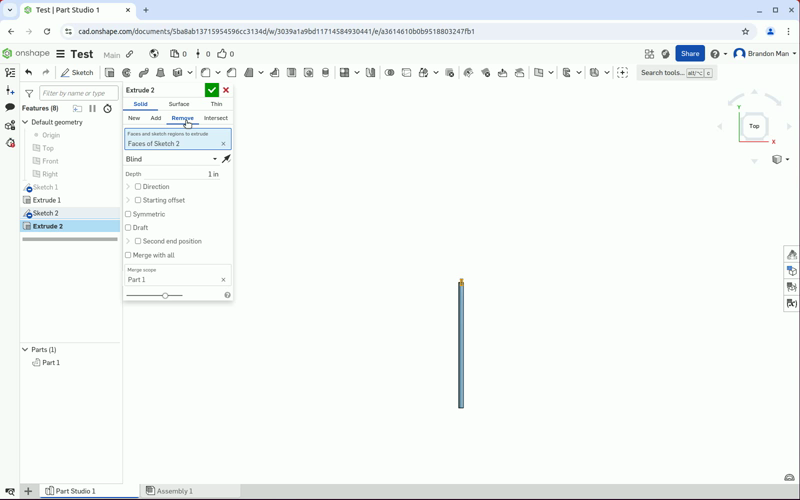
key(tab, 4)
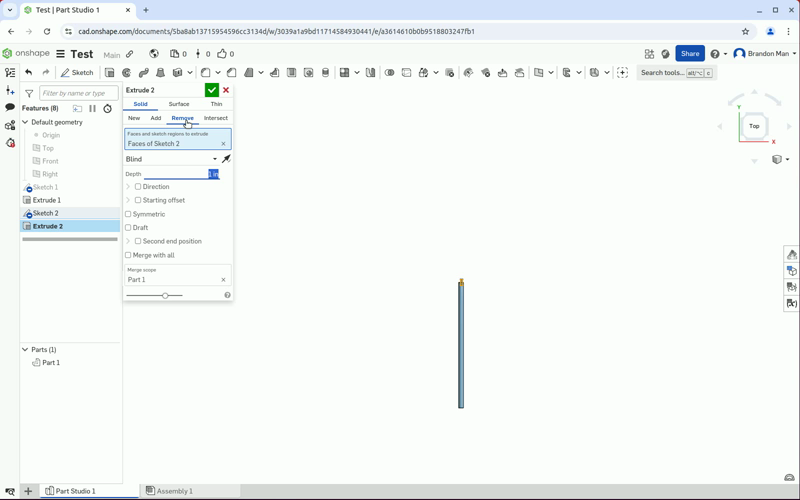
text(1.926)
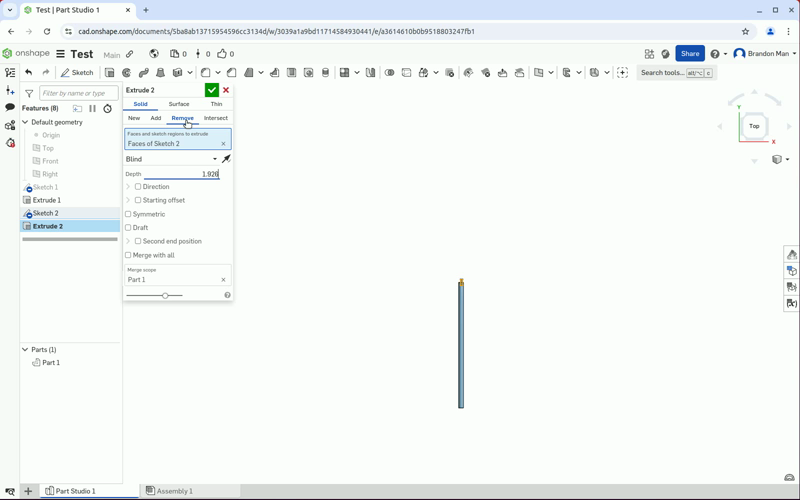
key(tab, 3)
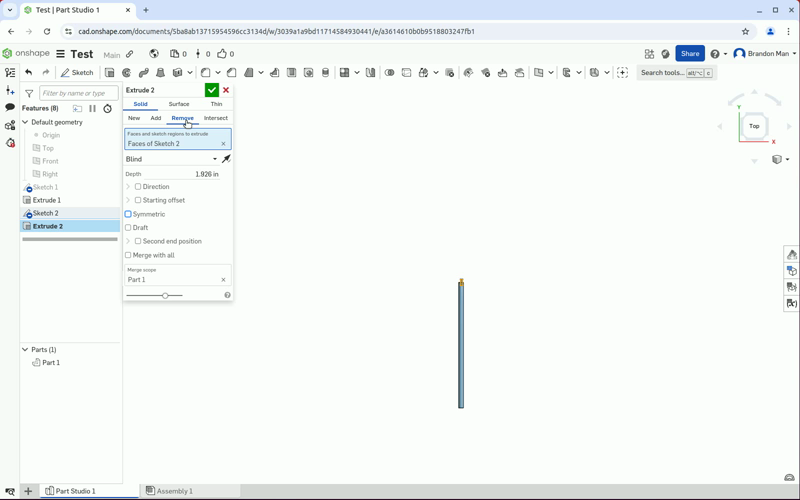
key(space)
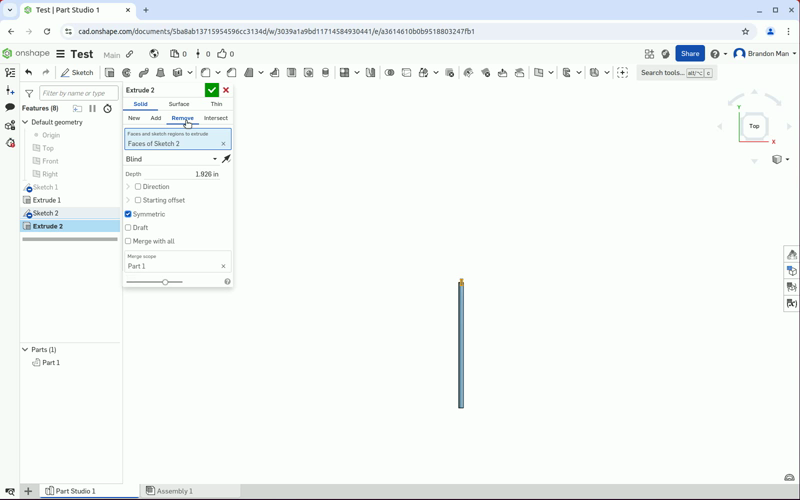
key(tab, 2)
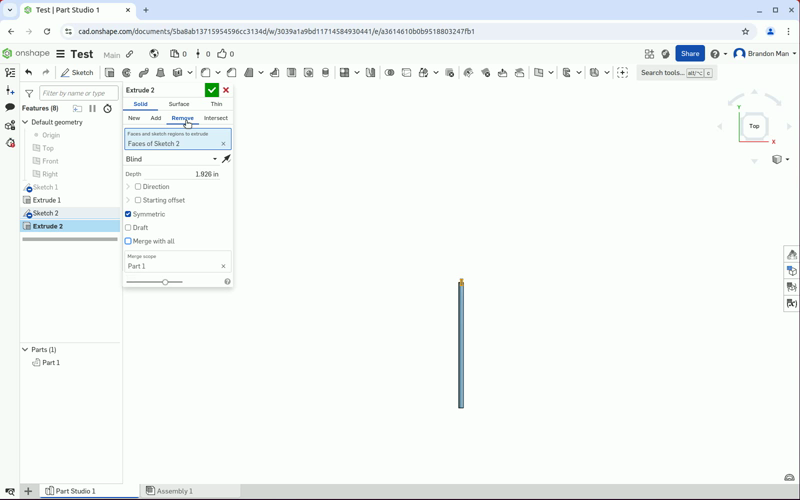
key(space)
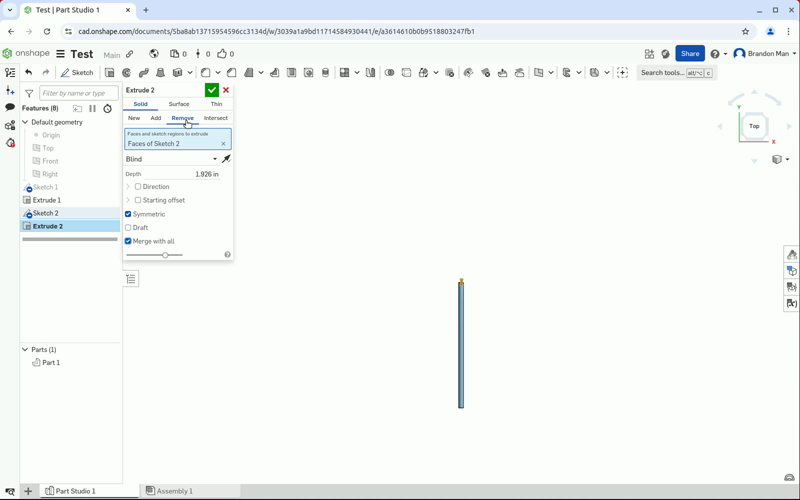
key(enter)
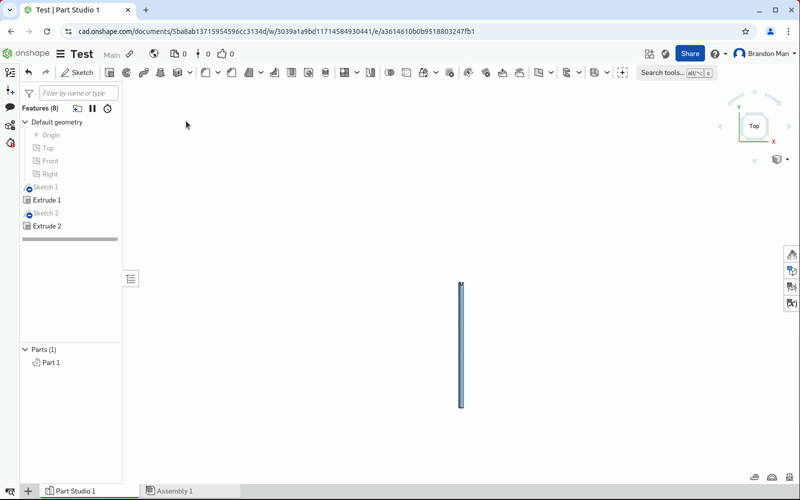
key(shift+h)
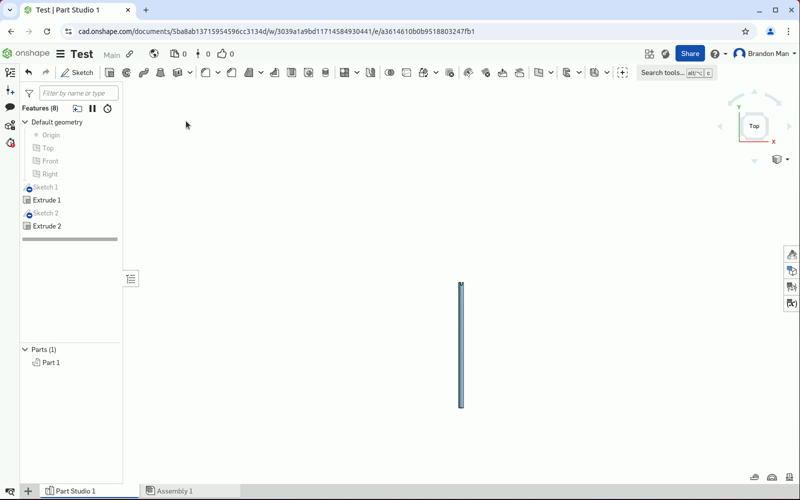
key(shift+h)
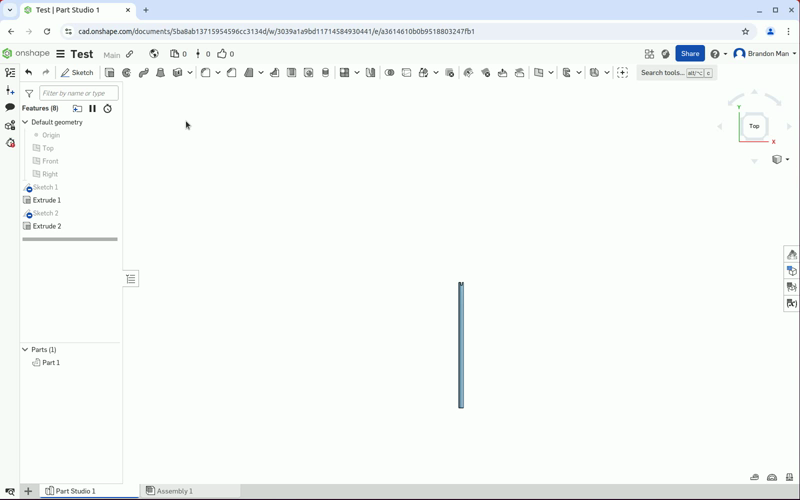
mouse_move(73, 189)
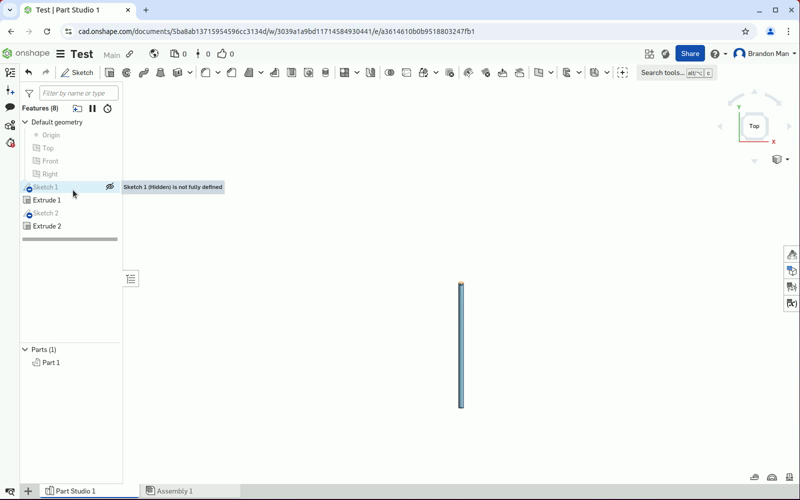
click(73, 189)
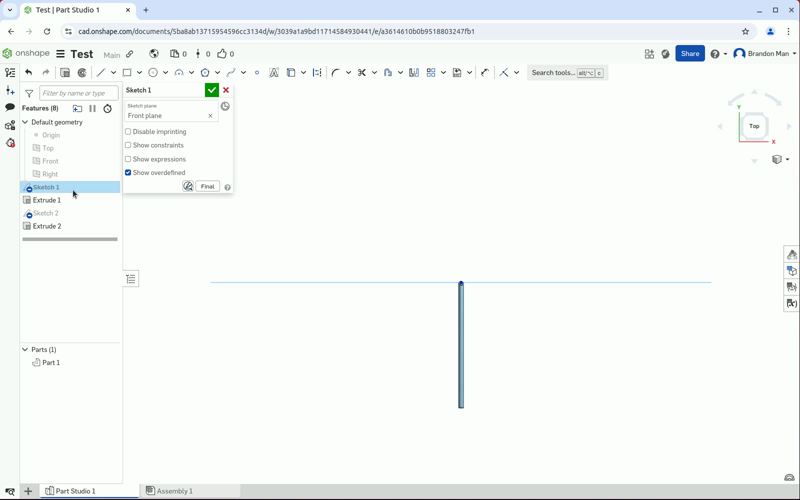
mouse_move(229, 92)
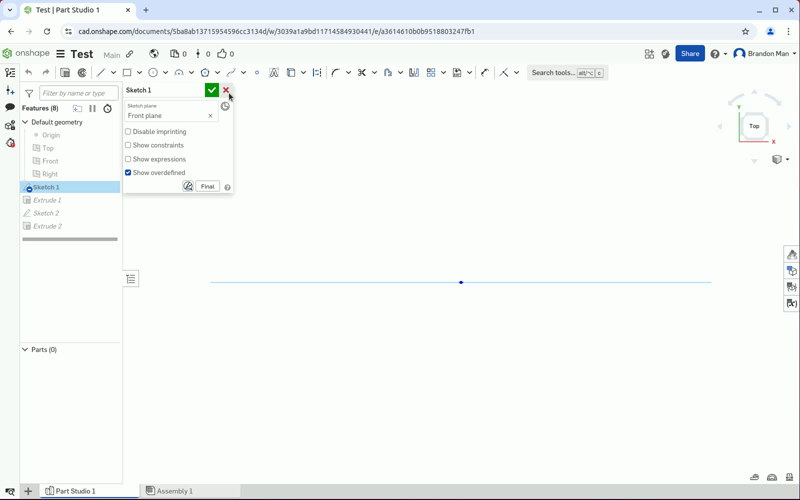
click(229, 92)
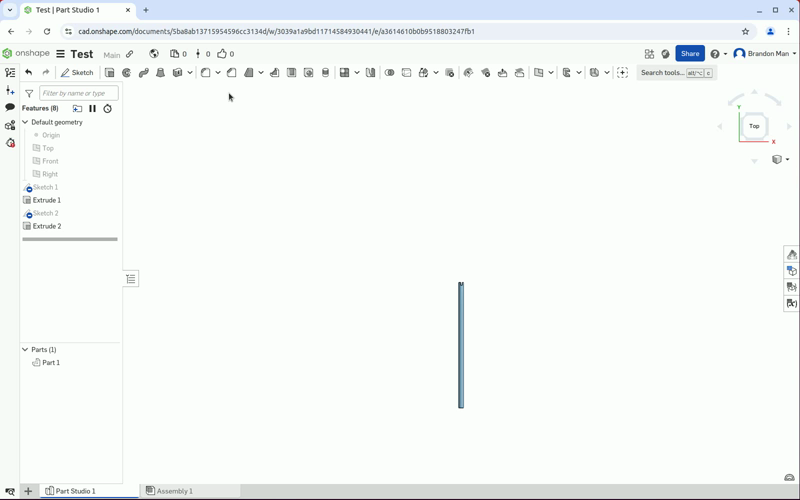
mouse_move(73, 352)
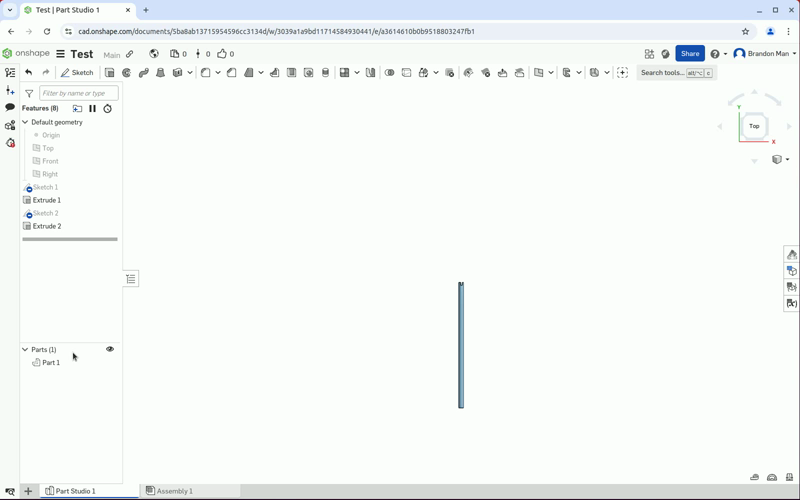
key(y)
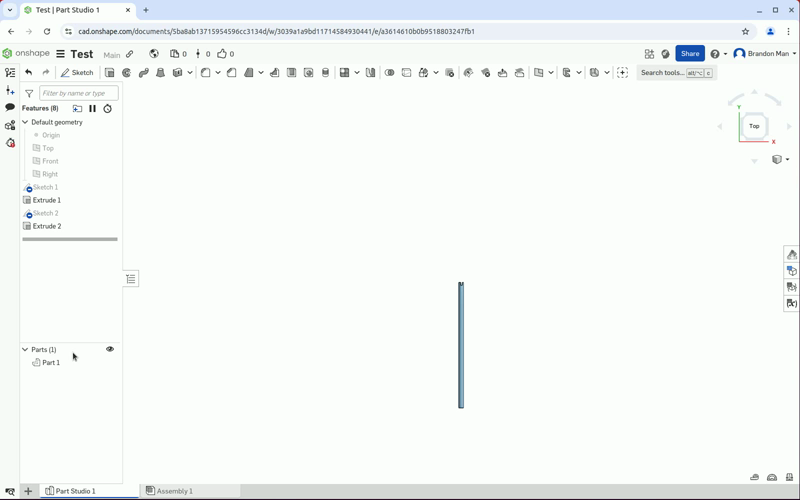
key(shift+p)
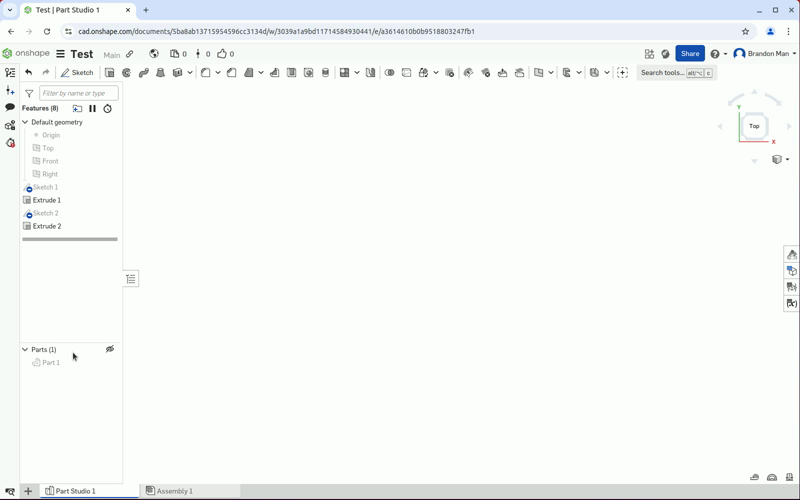
key(space)
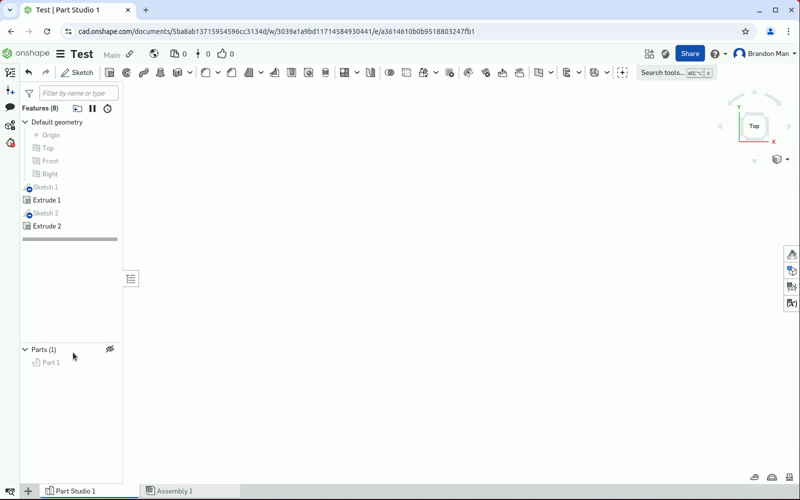
key_down(shift)
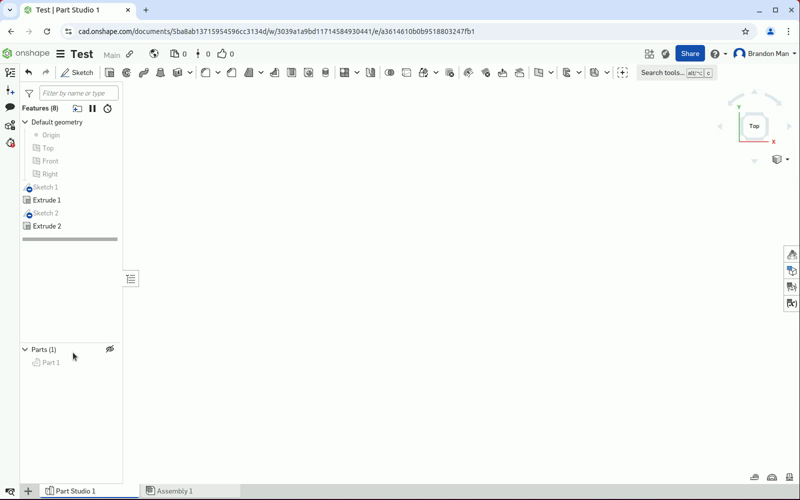
key(up)
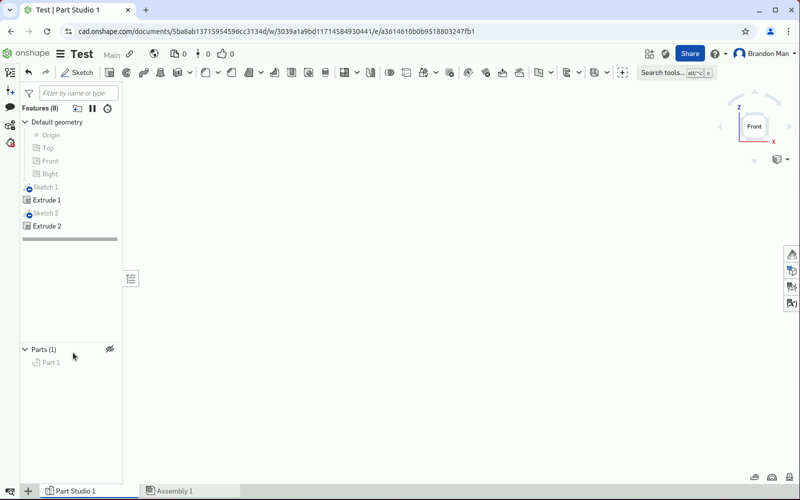
key_up(shift)
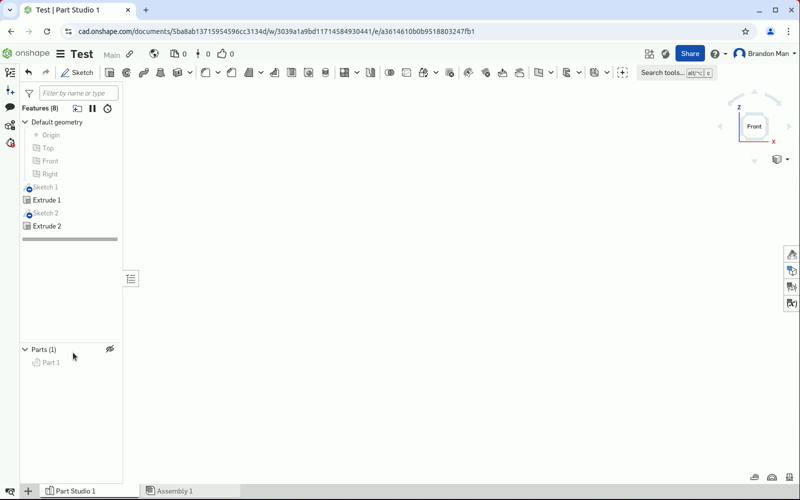
key(space)
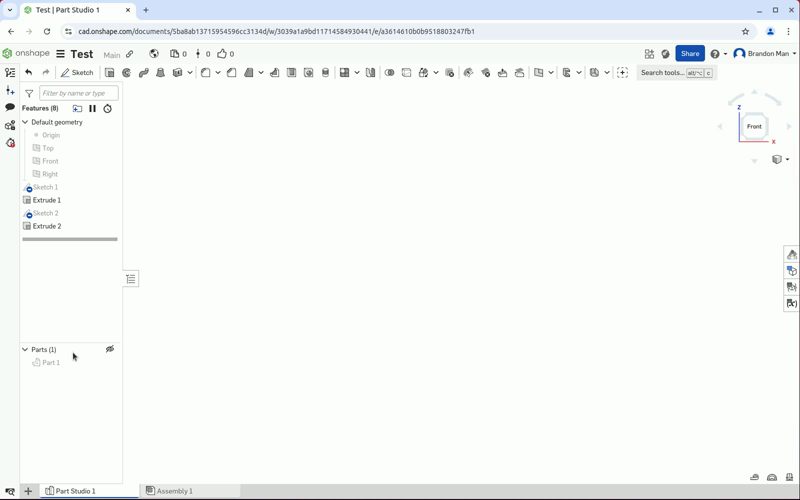
key_down(shift)
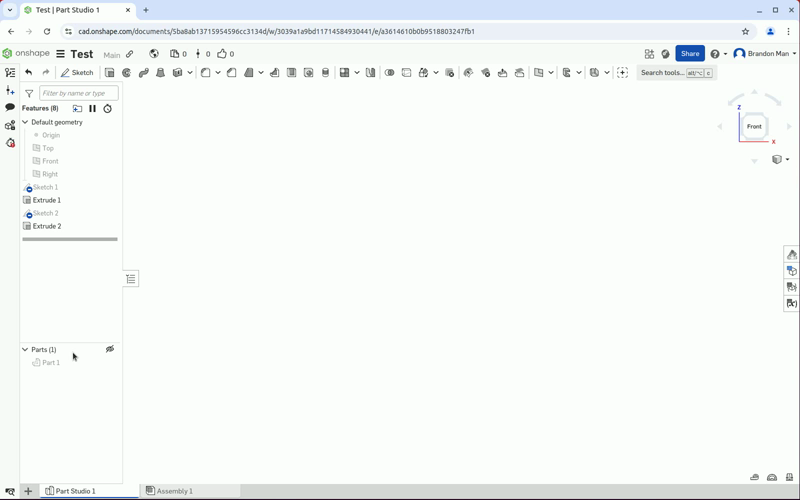
key(left)
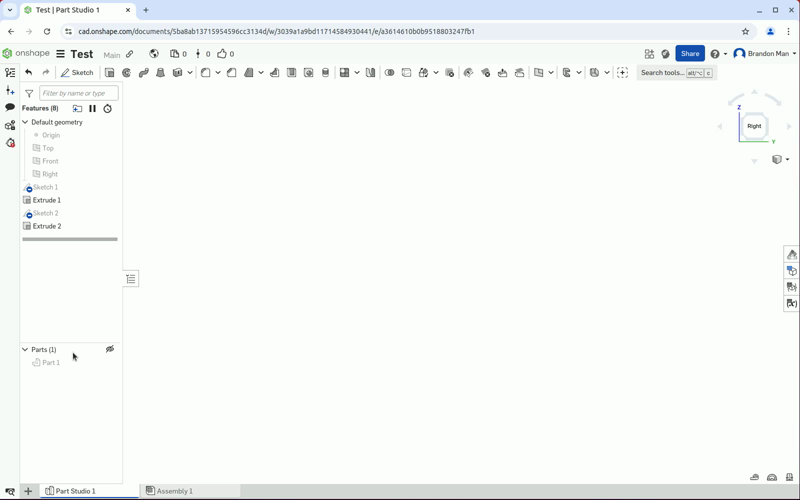
key_up(shift)
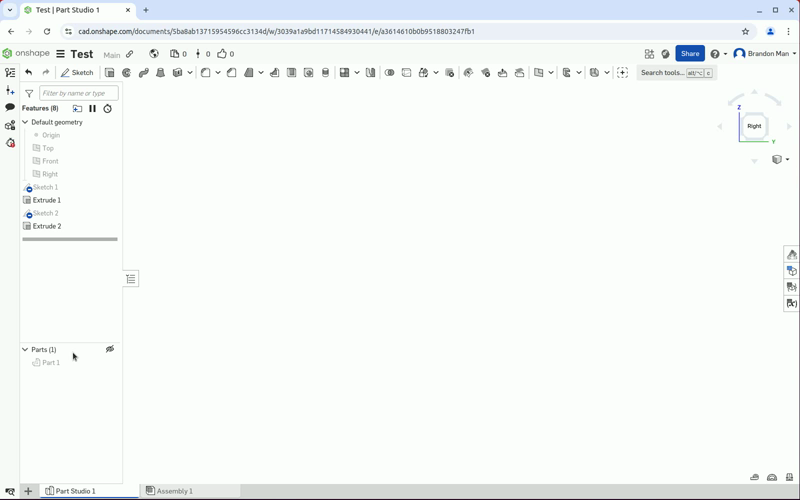
mouse_move(73, 352)
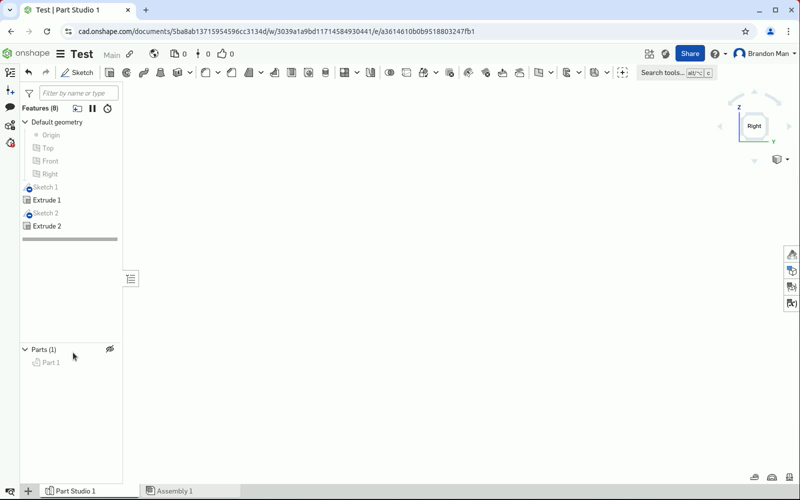
key(shift+y)
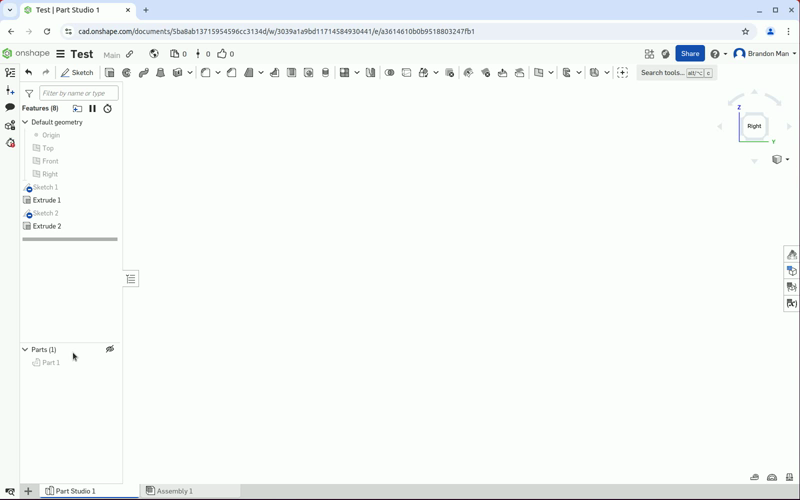
key(shift+s)
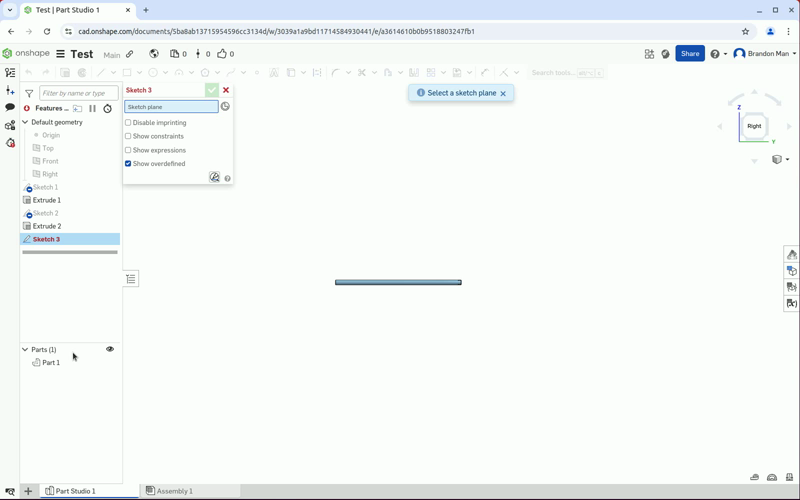
mouse_move(73, 176)
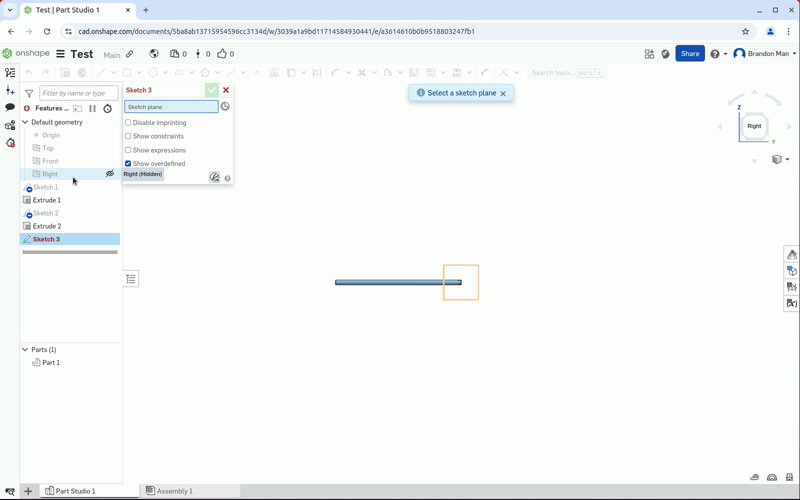
click(73, 176)
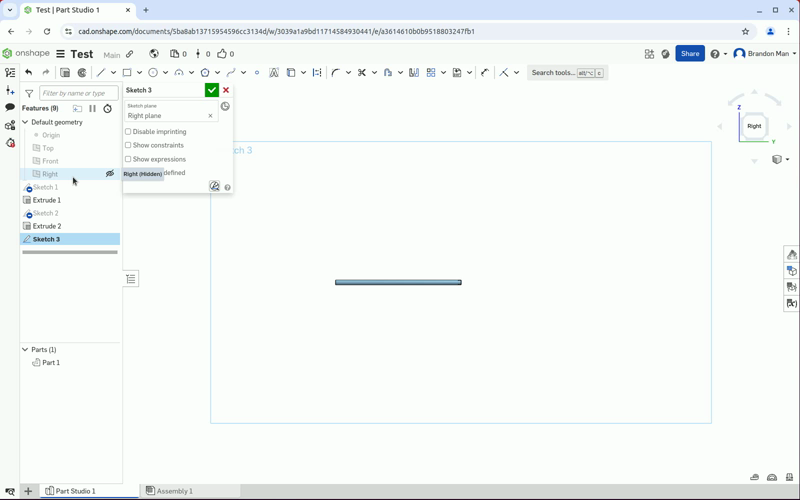
mouse_move(73, 352)
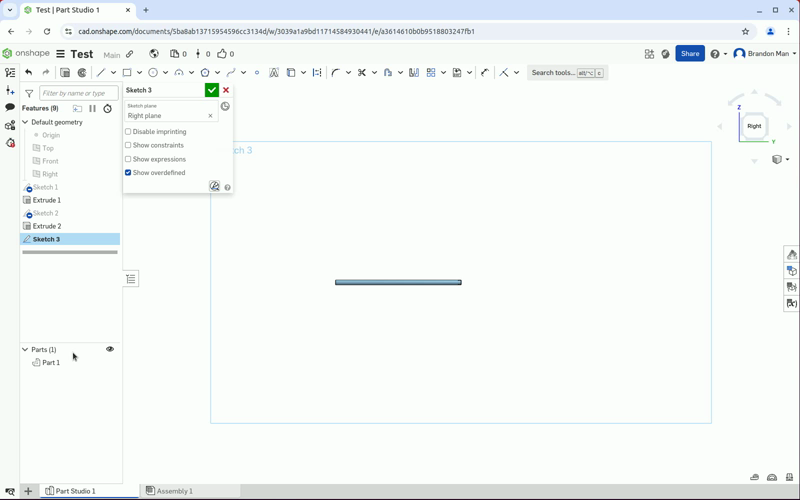
key(y)
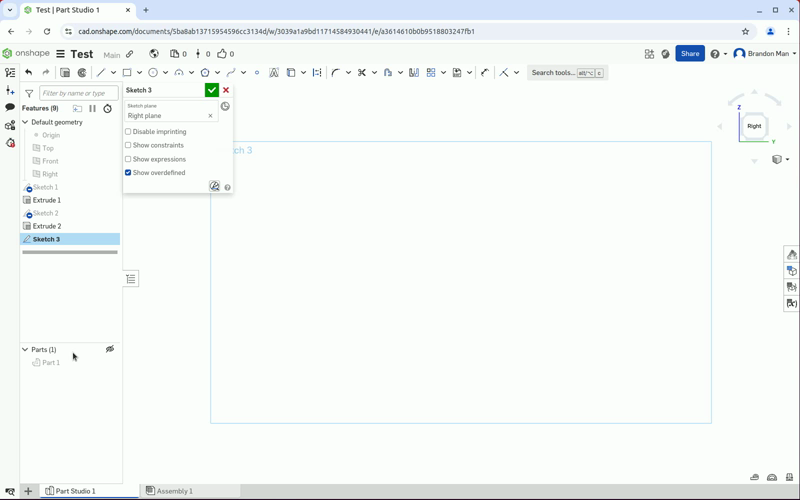
key(c)
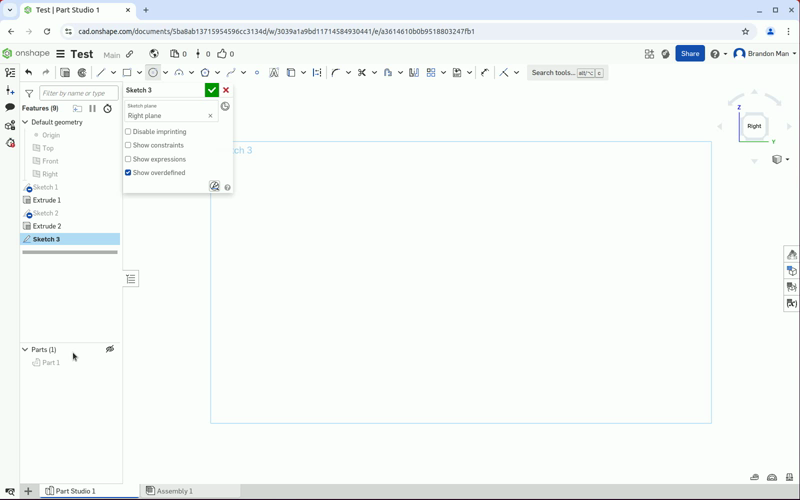
key_down(shift)
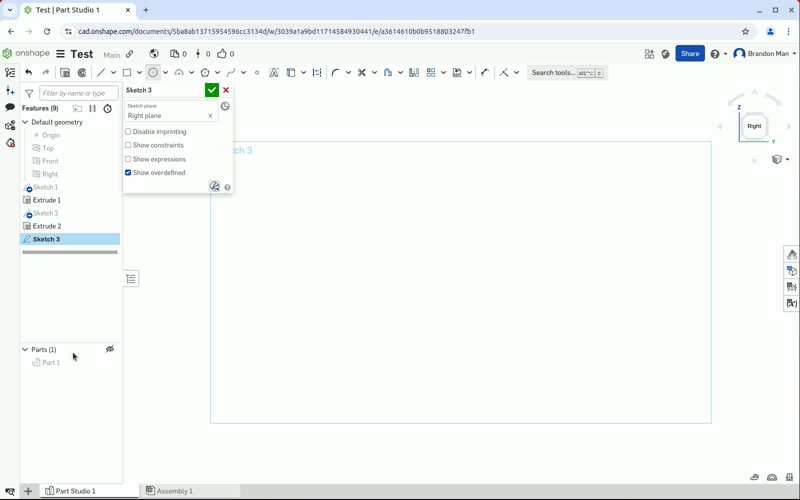
mouse_move(460, 282)
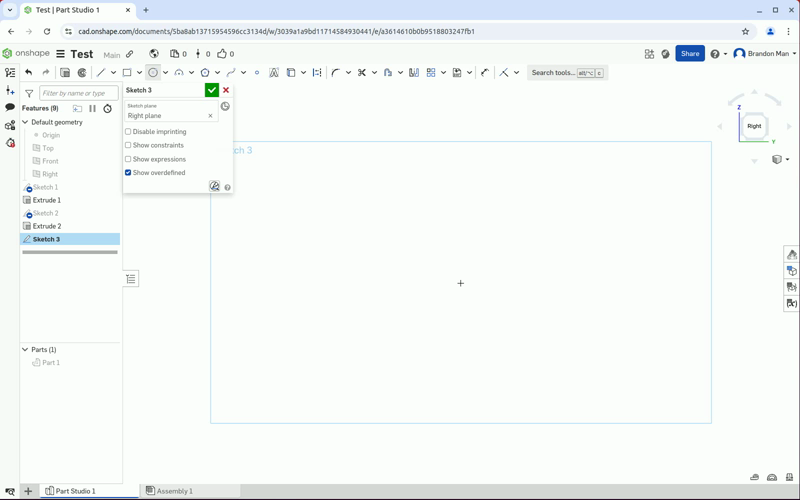
click(460, 282)
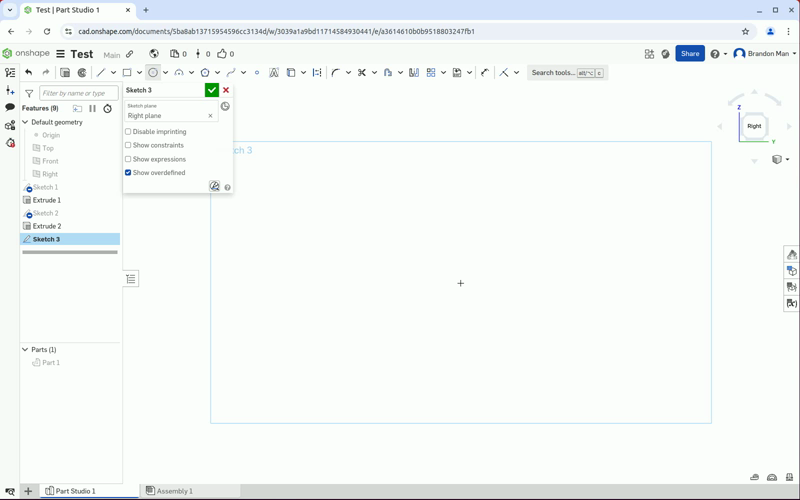
key_up(shift)
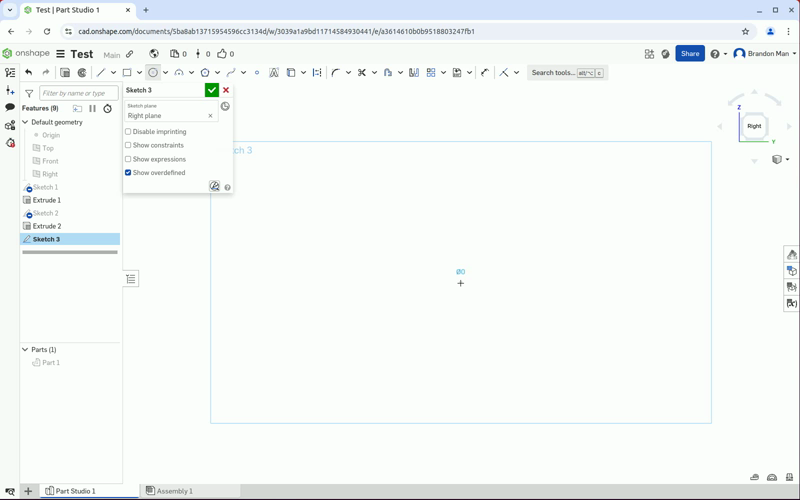
mouse_move(461, 282)
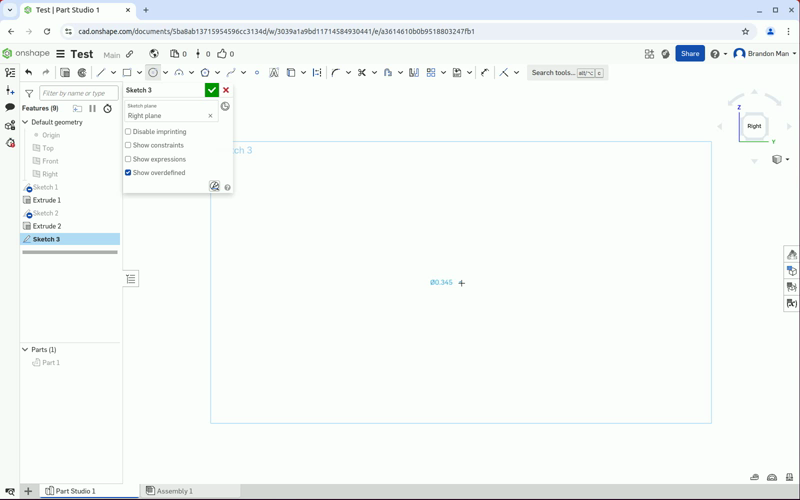
scroll(6)
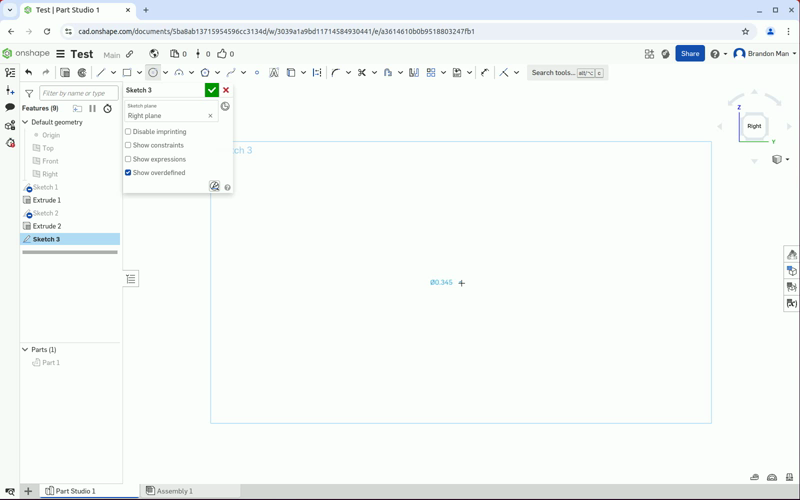
scroll(6)
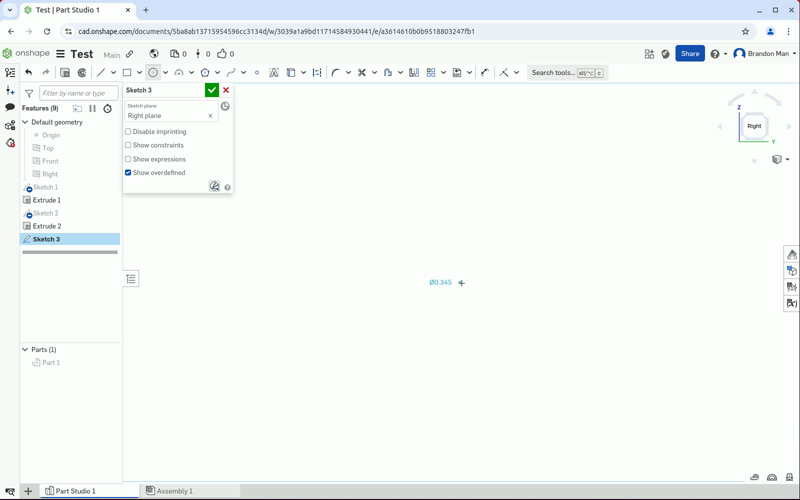
scroll(6)
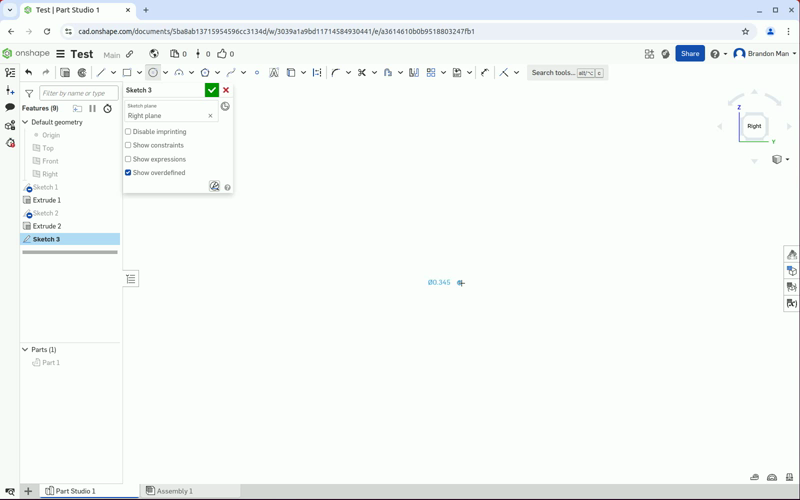
scroll(6)
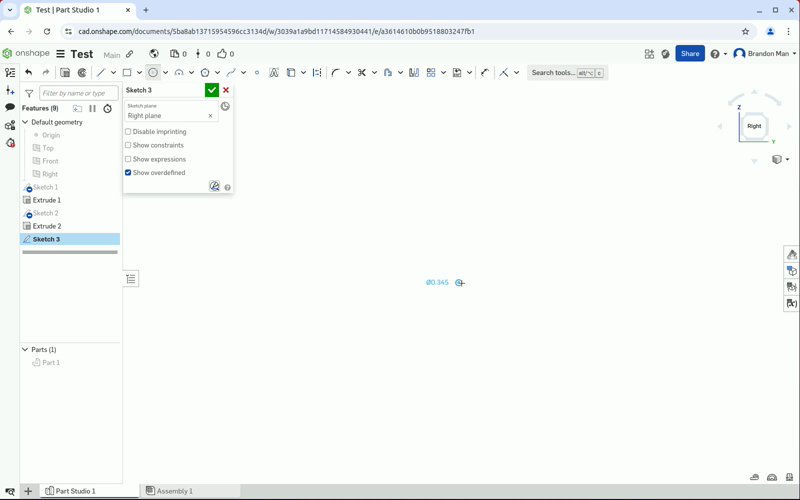
scroll(6)
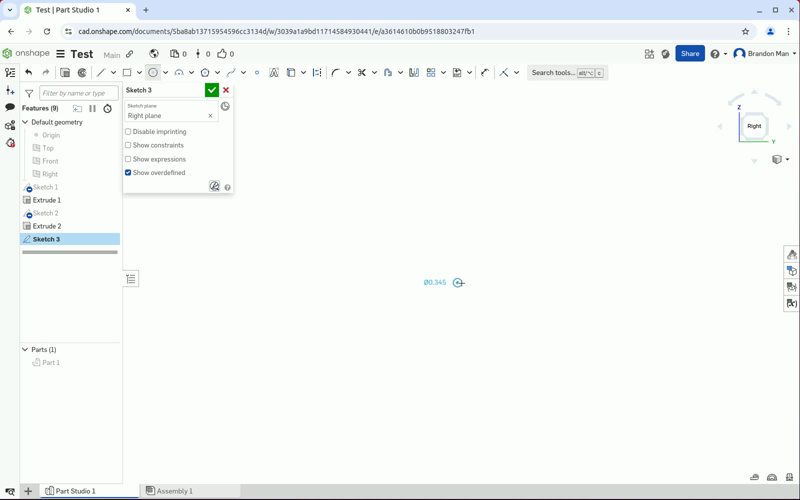
scroll(6)
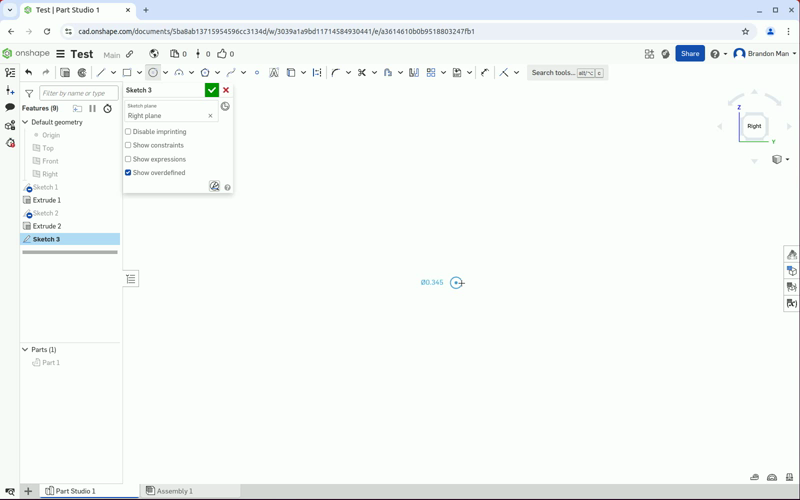
scroll(6)
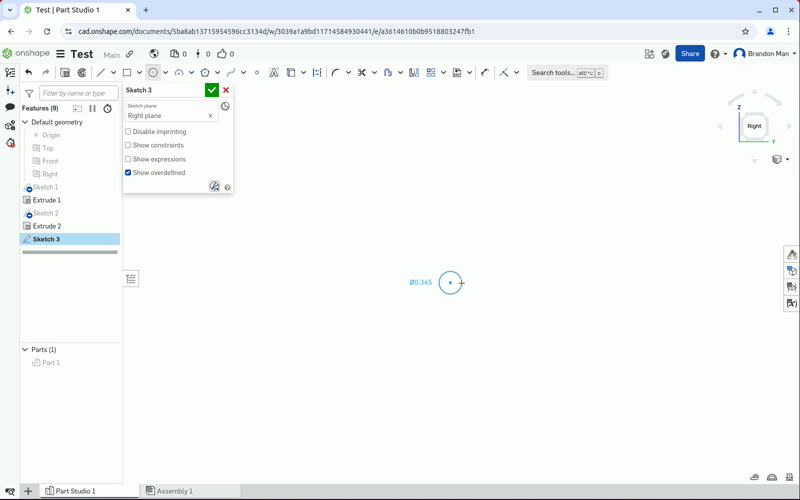
click(461, 282)
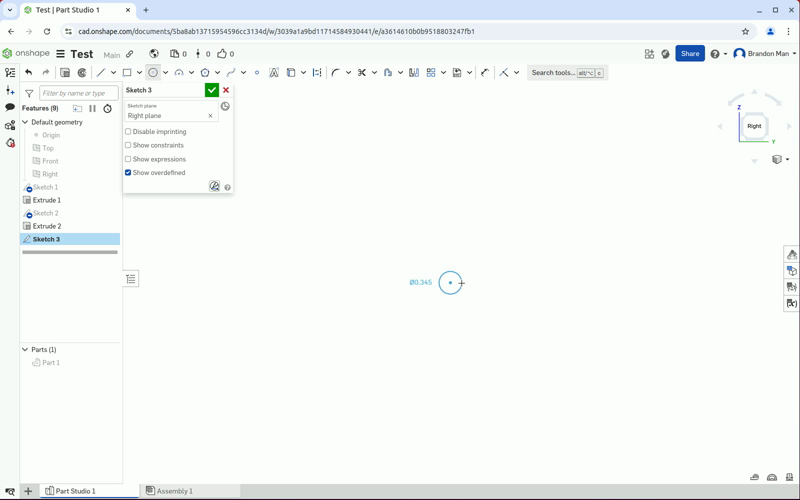
scroll(-6)
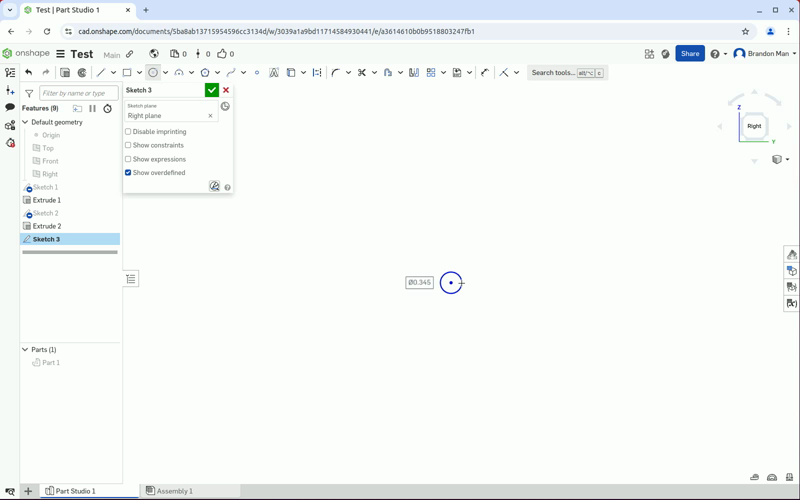
scroll(-6)
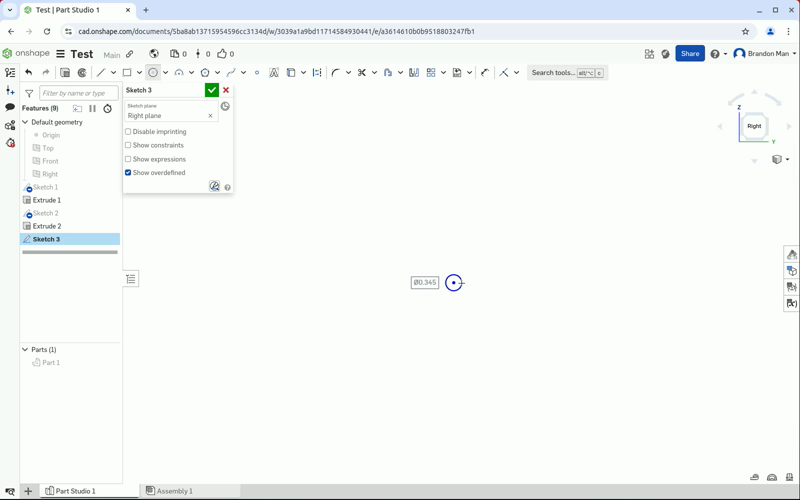
scroll(-6)
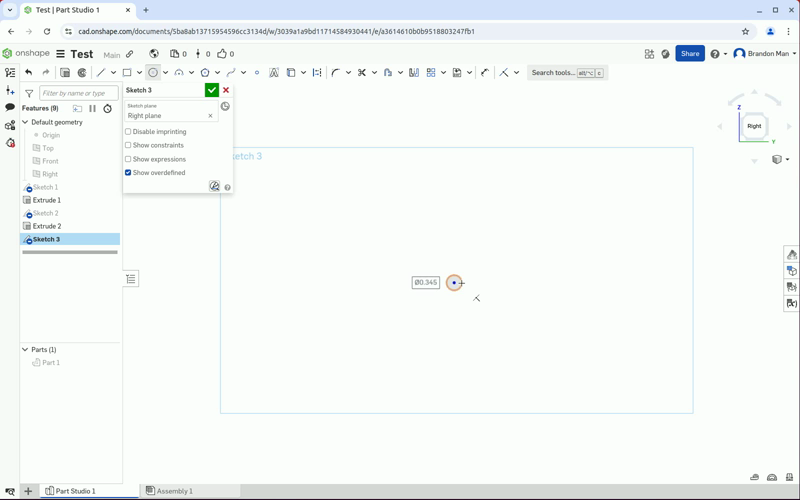
scroll(-6)
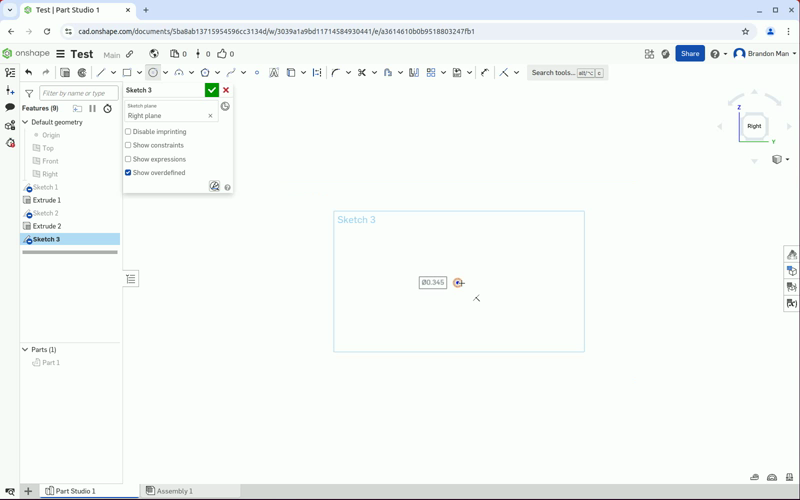
scroll(-6)
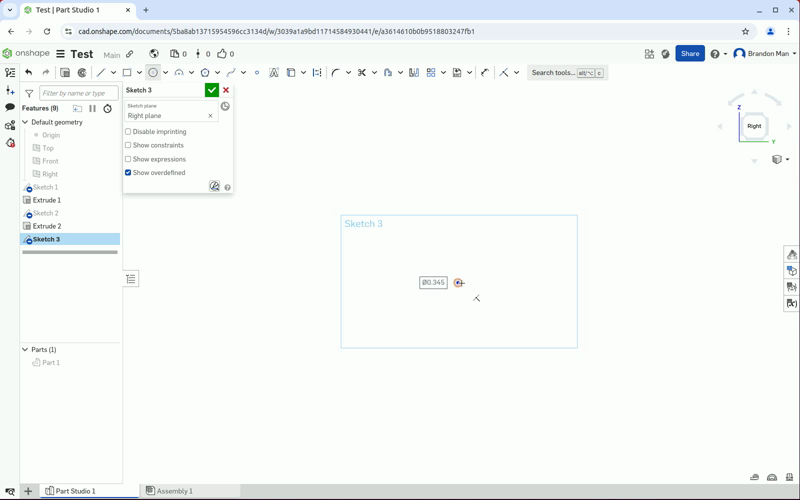
scroll(-6)
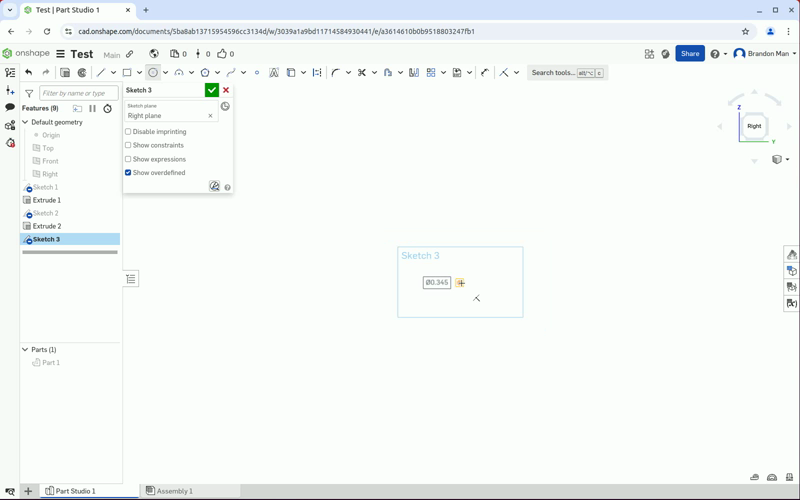
scroll(-6)
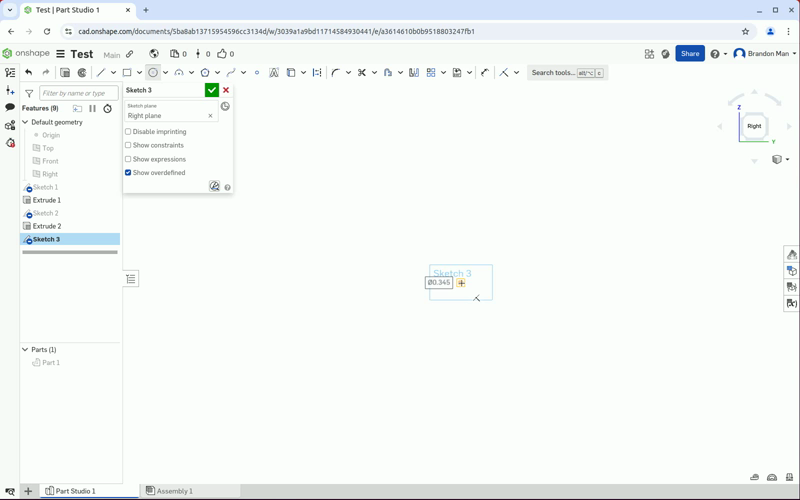
key(esc)
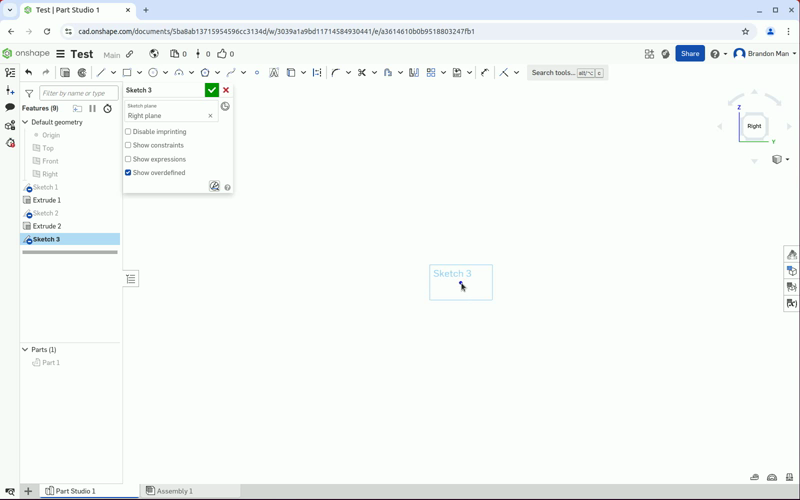
mouse_move(461, 282)
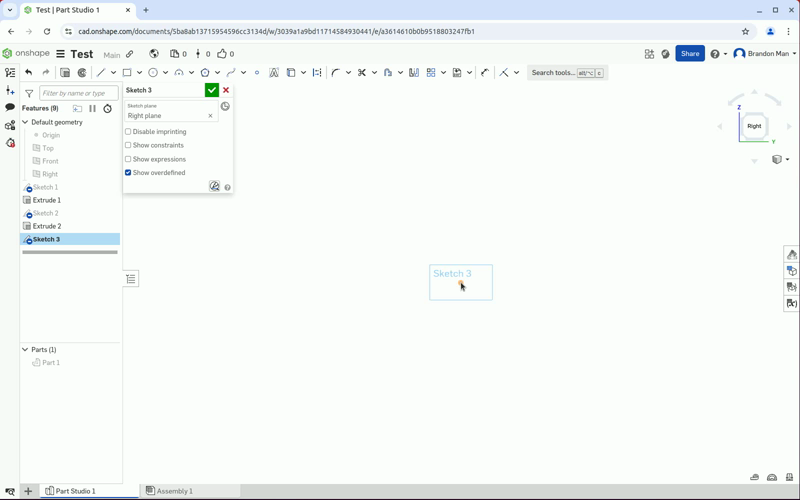
scroll(6)
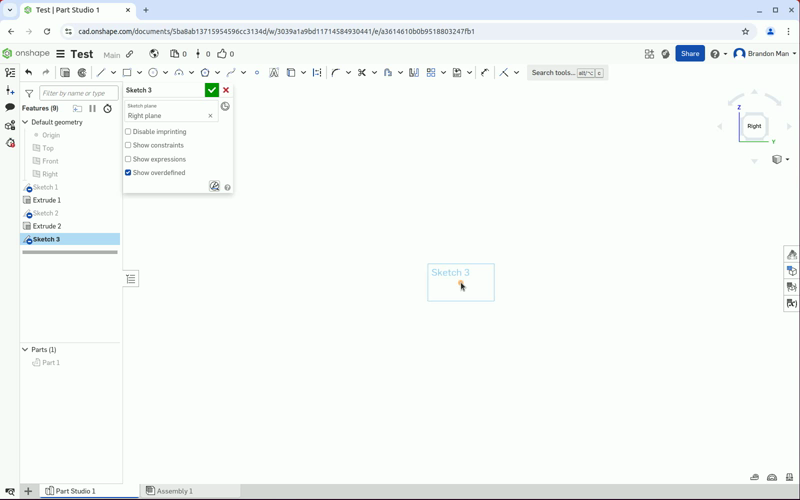
scroll(6)
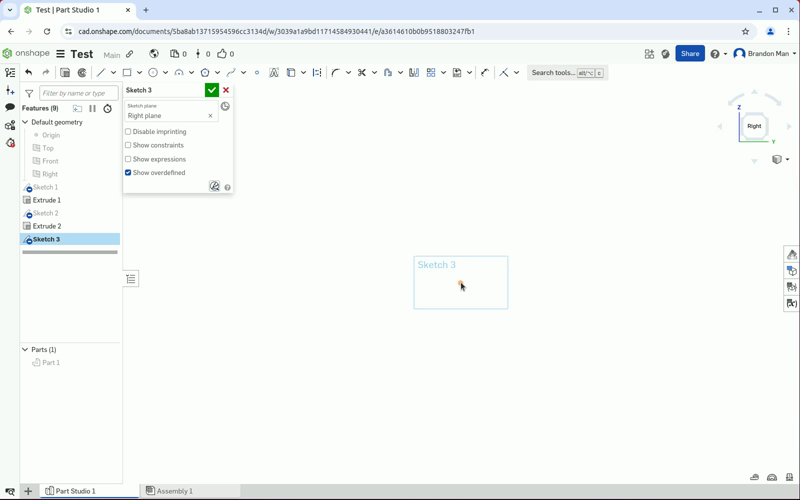
scroll(6)
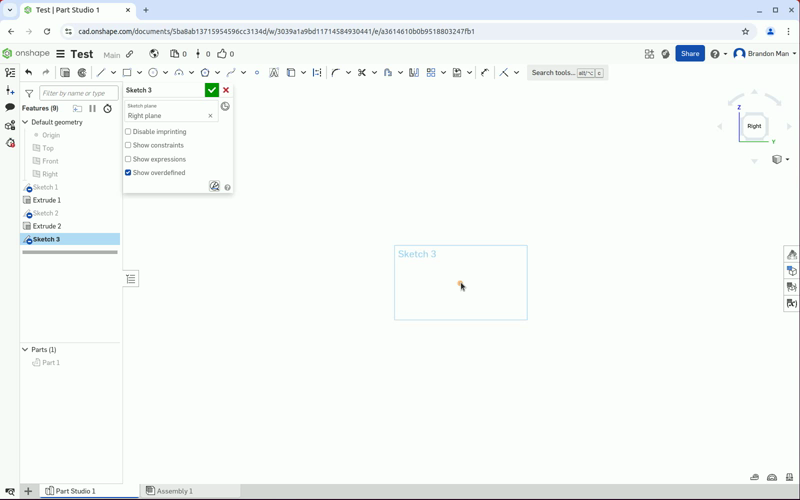
scroll(6)
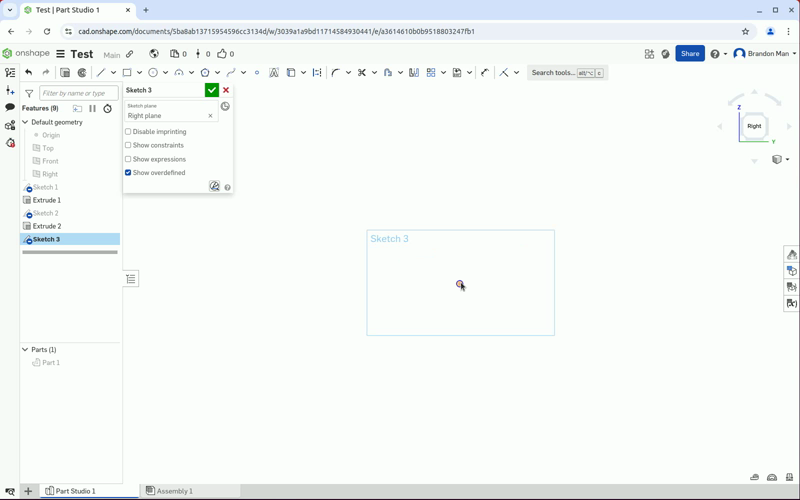
scroll(6)
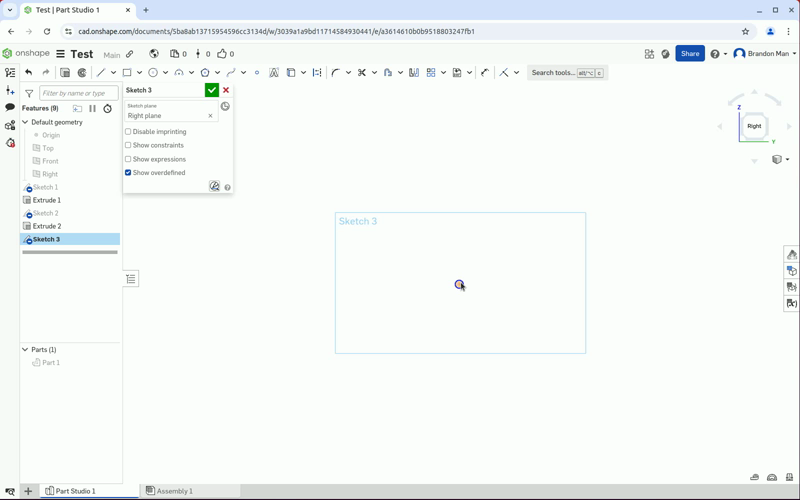
scroll(6)
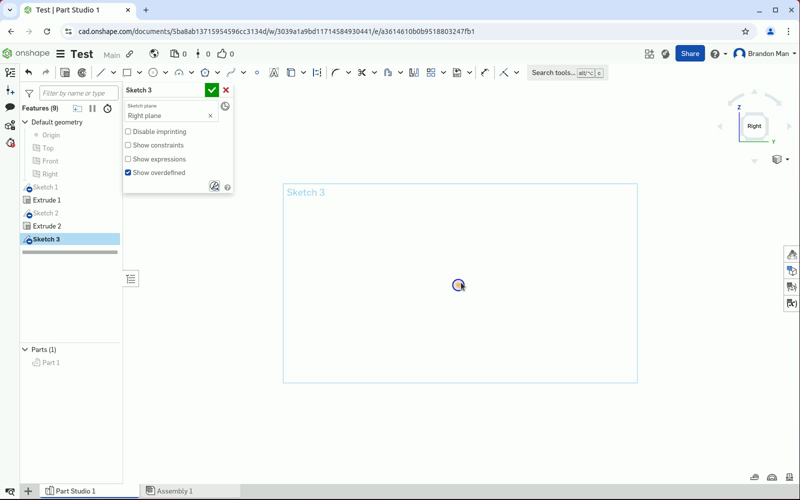
scroll(6)
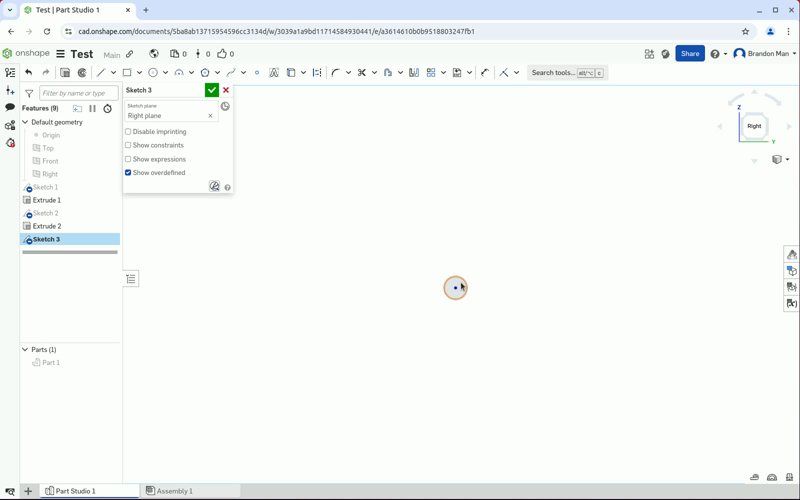
click(461, 282)
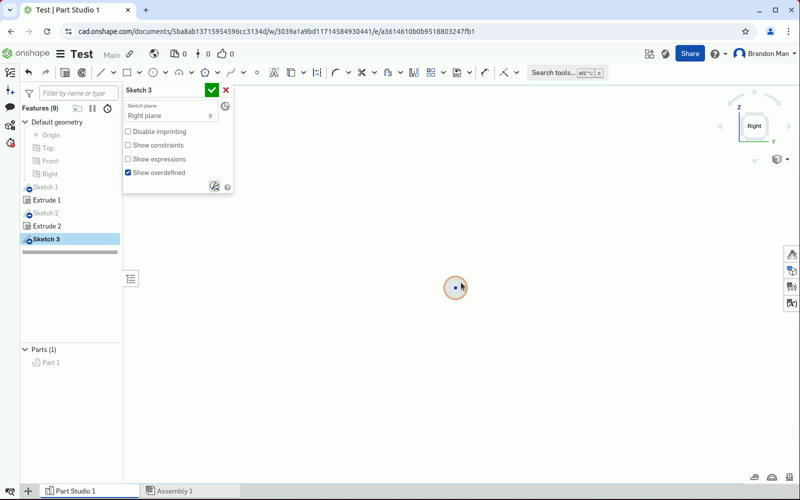
scroll(-6)
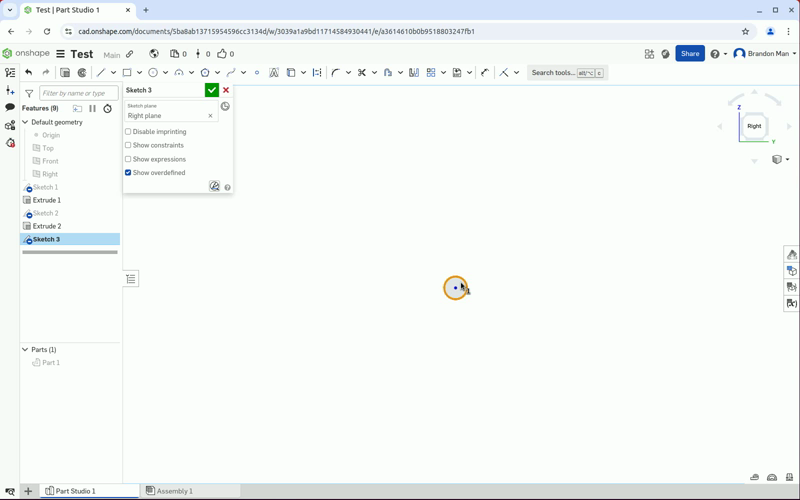
scroll(-6)
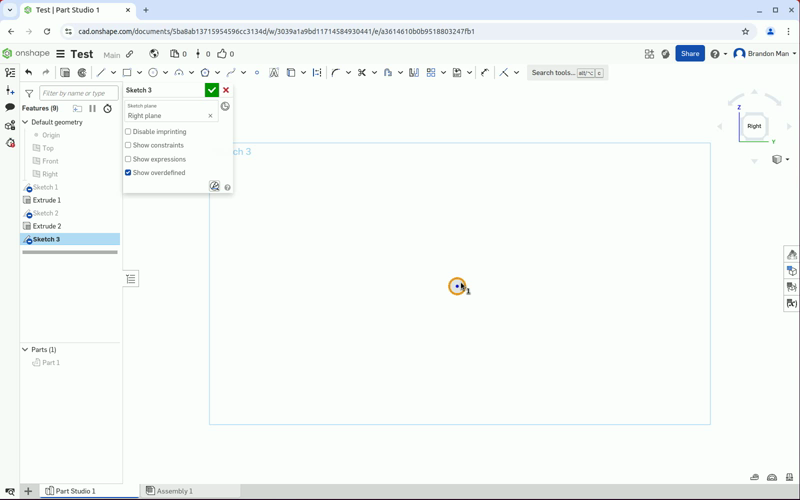
scroll(-6)
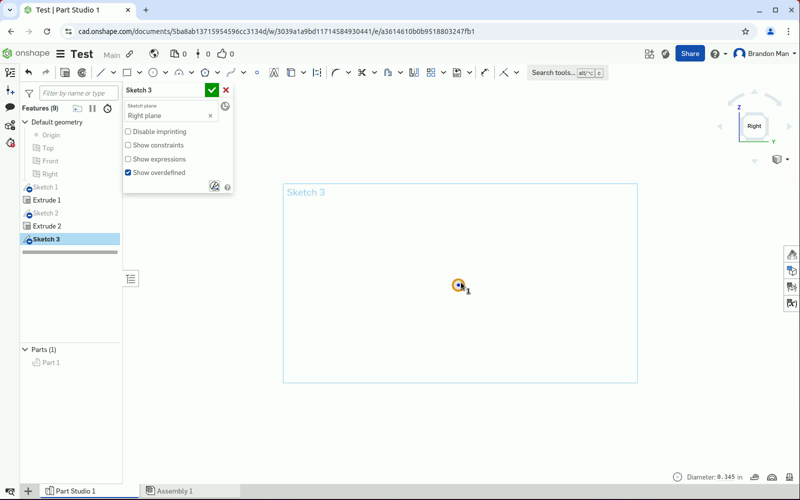
scroll(-6)
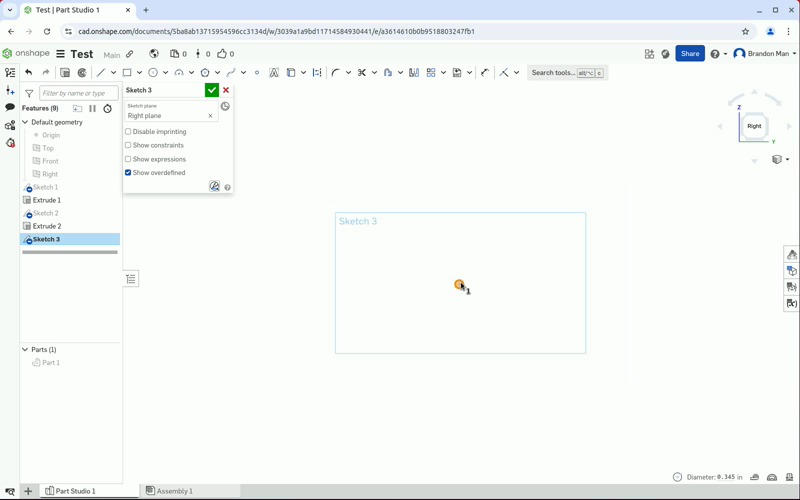
scroll(-6)
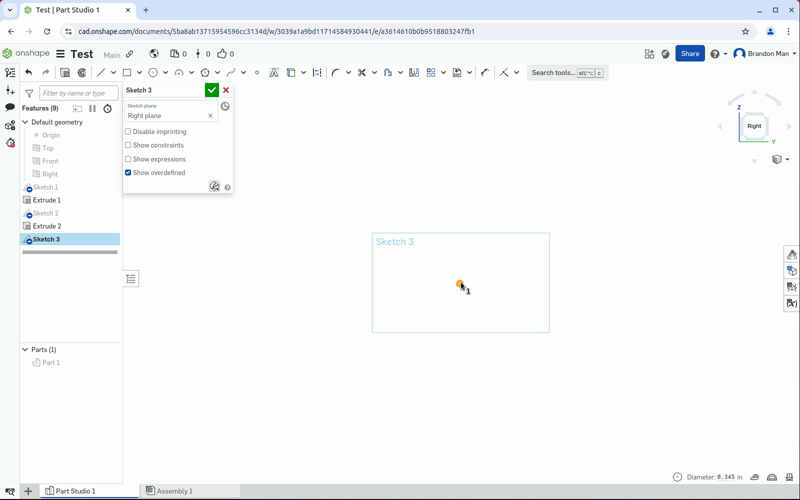
scroll(-6)
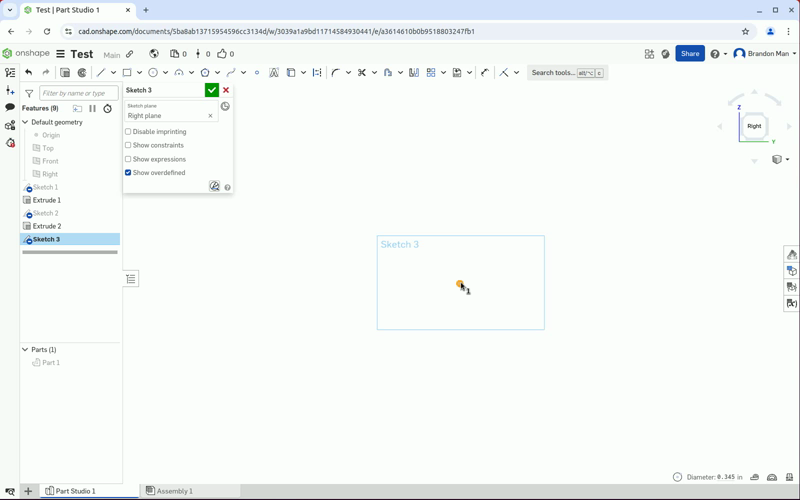
scroll(-6)
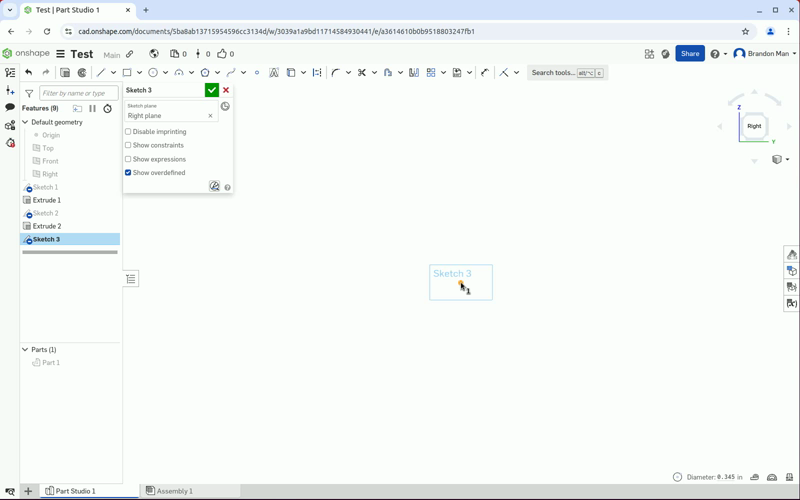
mouse_move(73, 352)
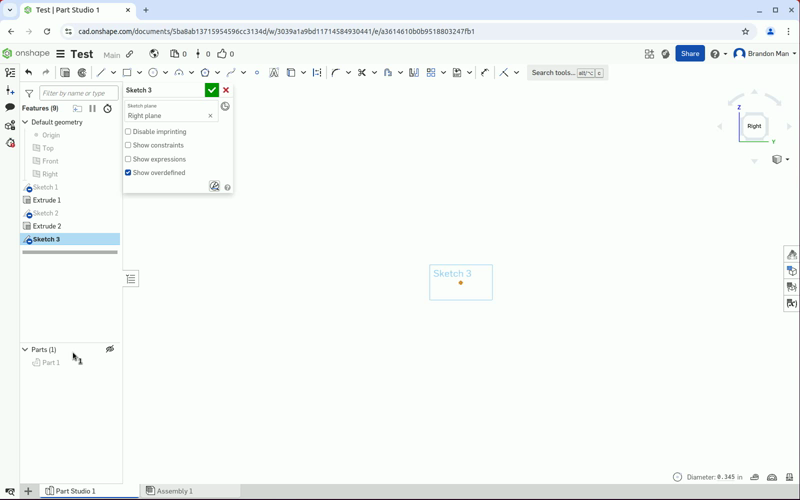
key(shift+y)
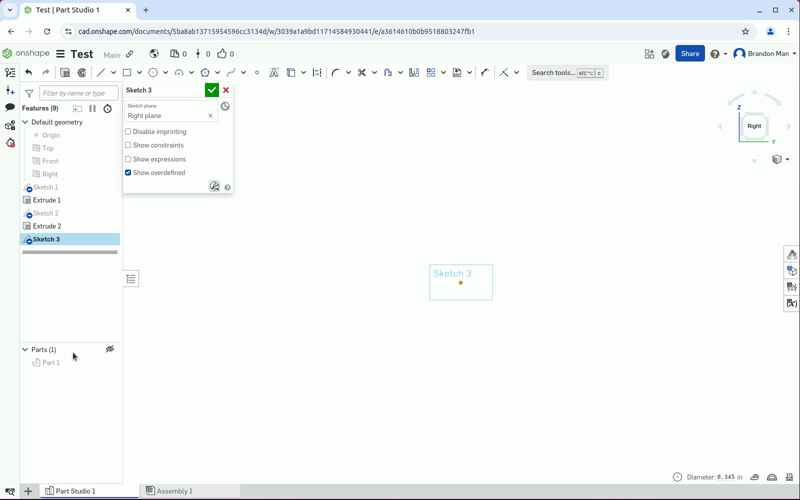
key(shift+e)
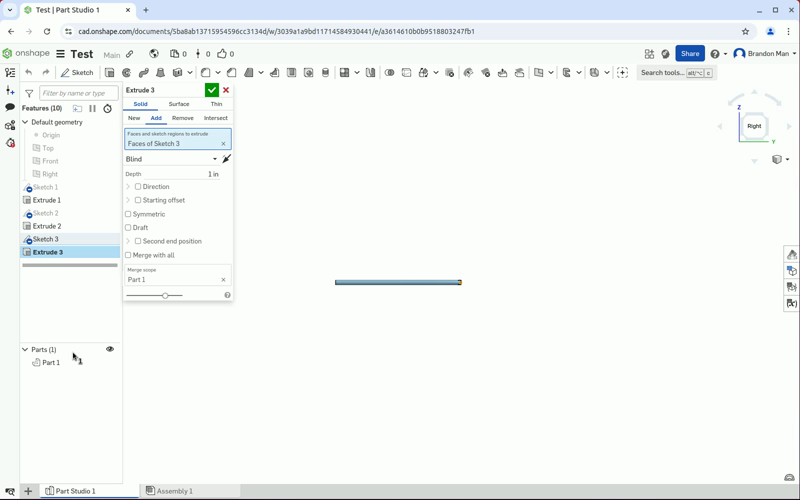
mouse_move(143, 106)
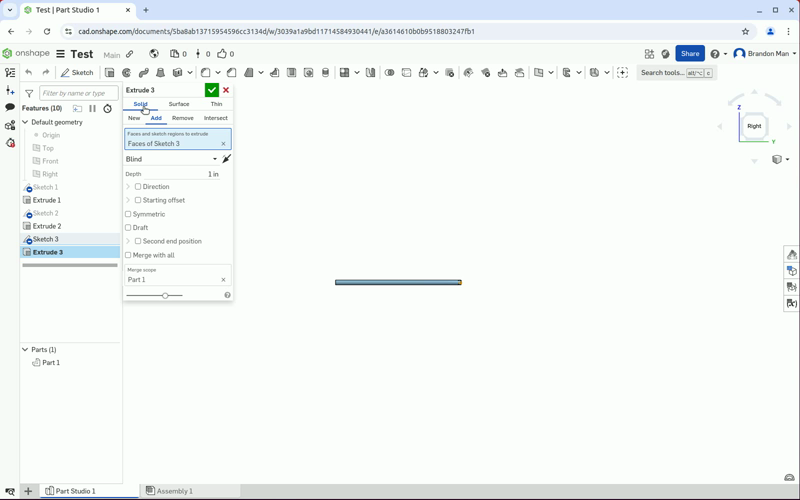
click(143, 106)
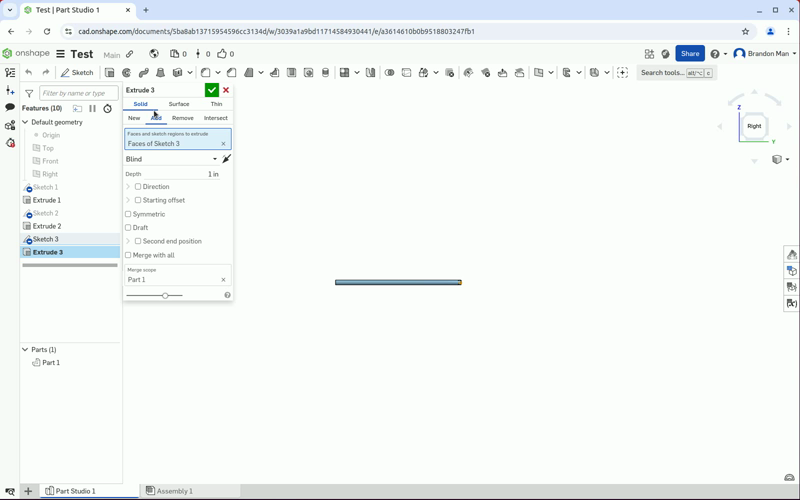
mouse_move(186, 120)
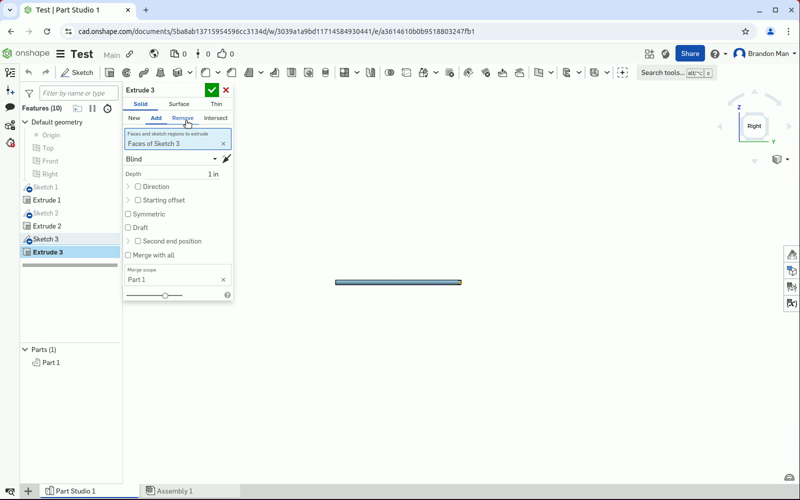
click(186, 120)
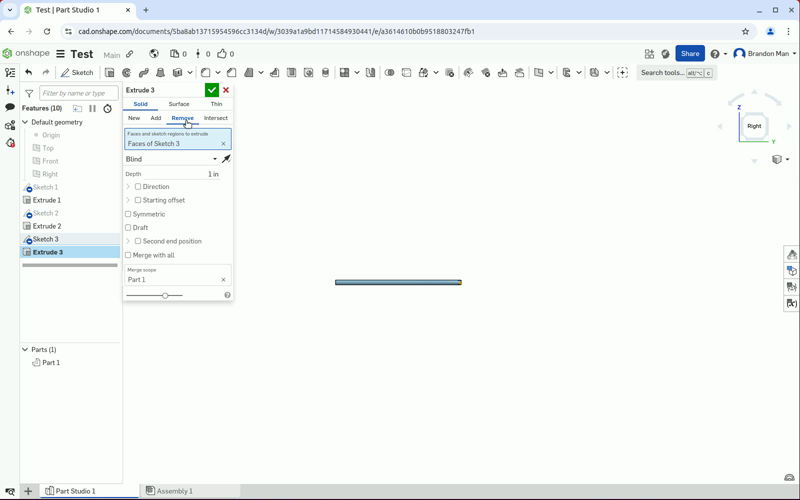
key(tab, 4)
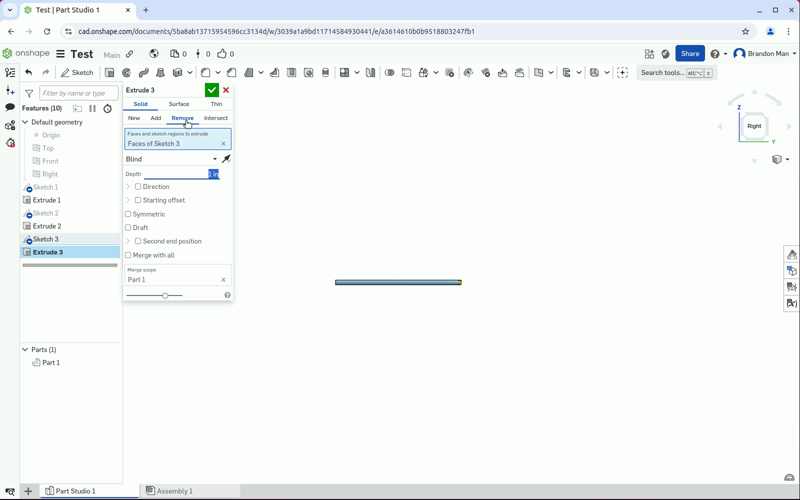
text(1.926)
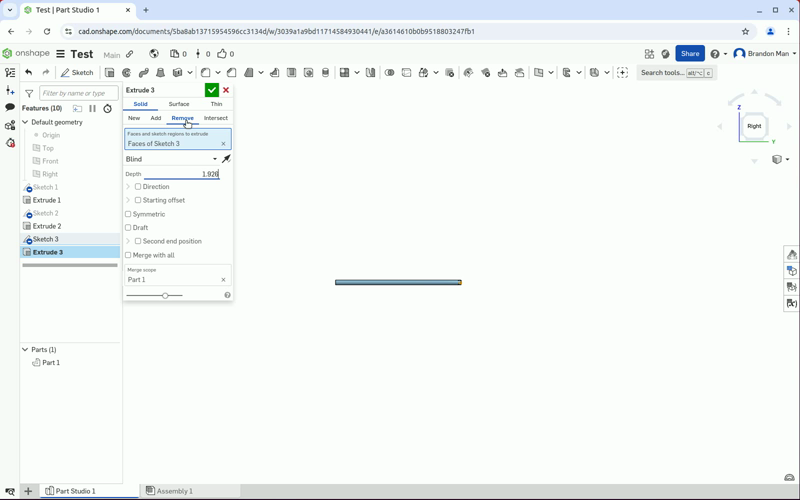
key(tab, 3)
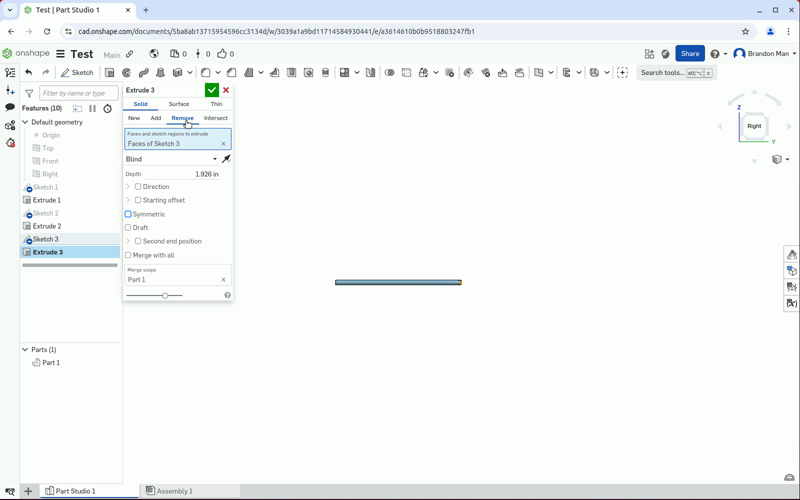
key(space)
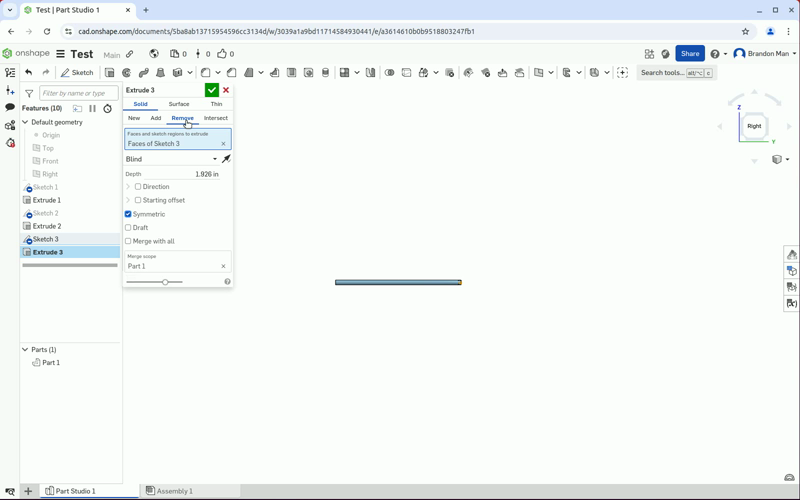
key(tab, 2)
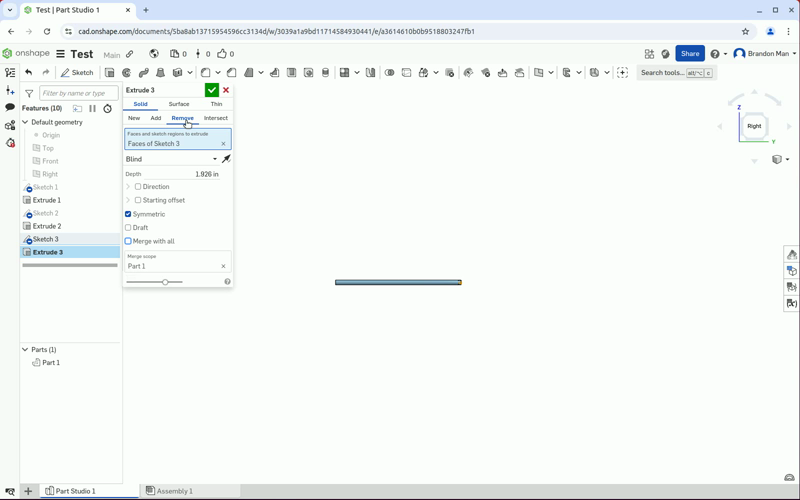
key(space)
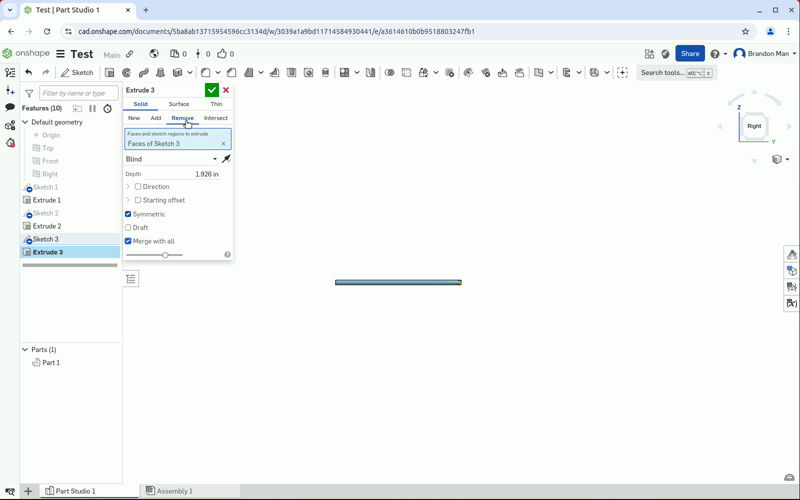
key(enter)
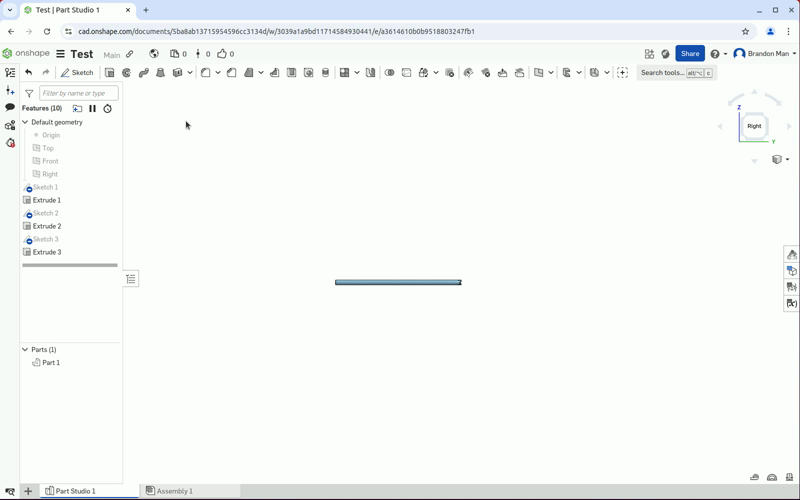
key(shift+h)
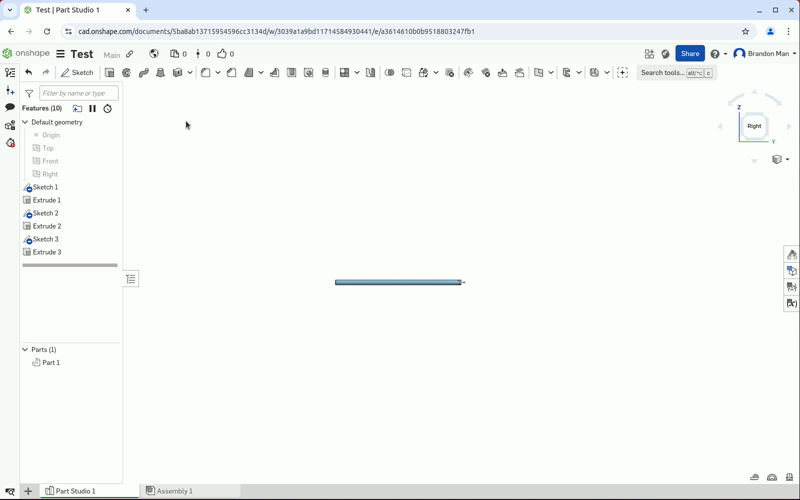
key(shift+h)
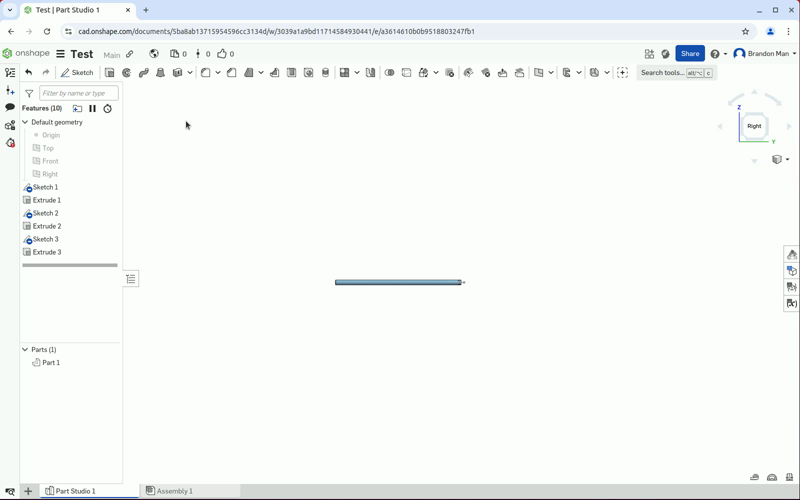
key(shift+7)
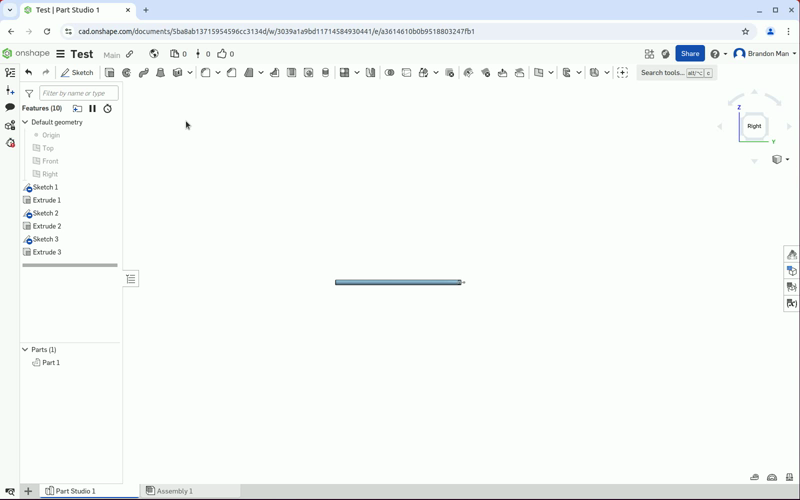
key(right, 2)
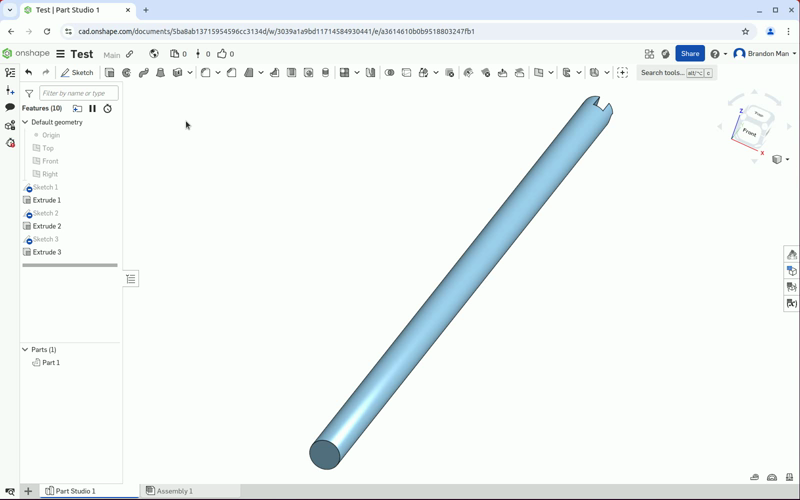
key(down, 2)
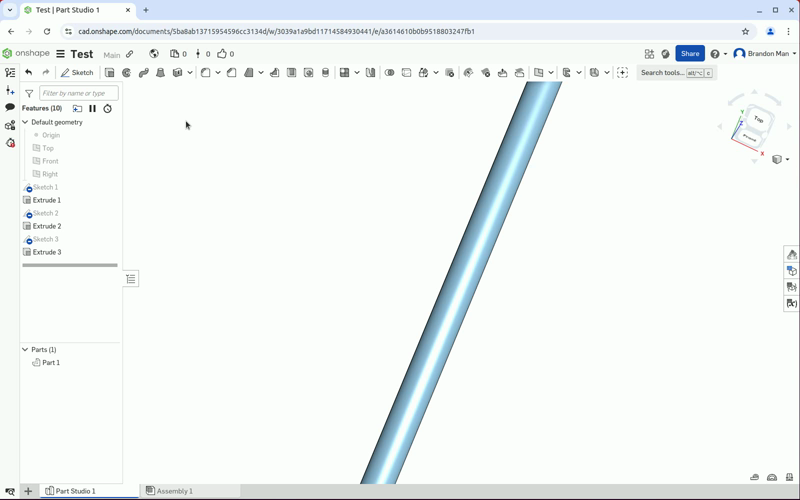
key(up, 2)
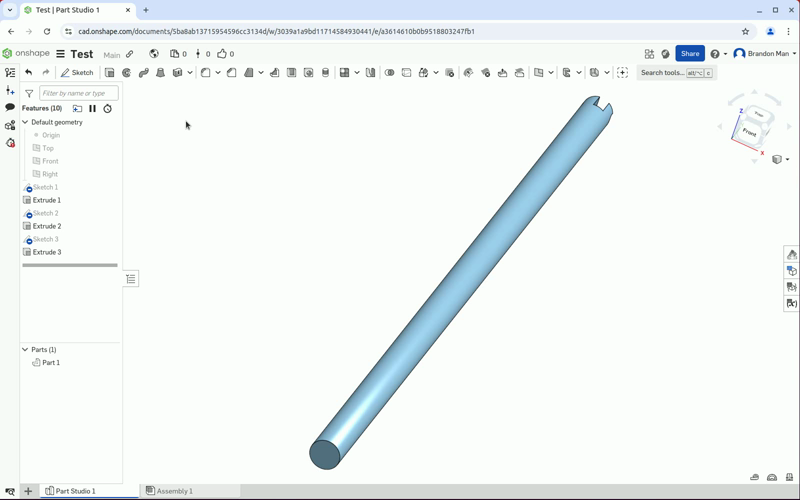
key(left, 2)
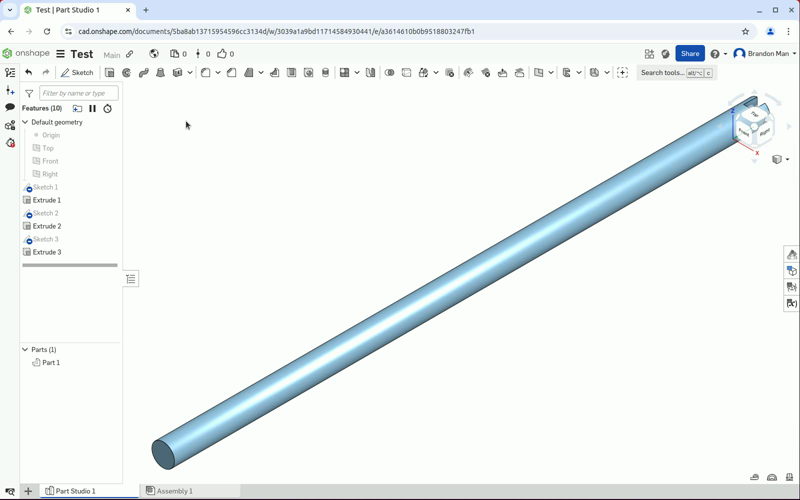
mouse_move(73, 189)
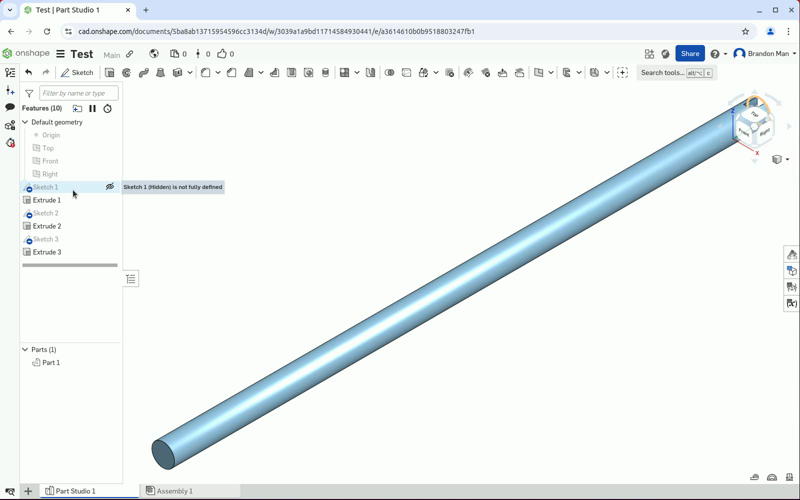
click(73, 189)